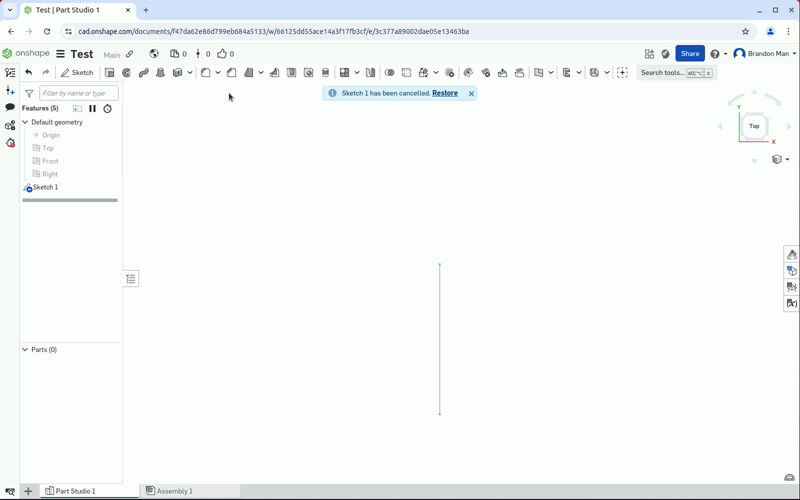
key(shift+h)
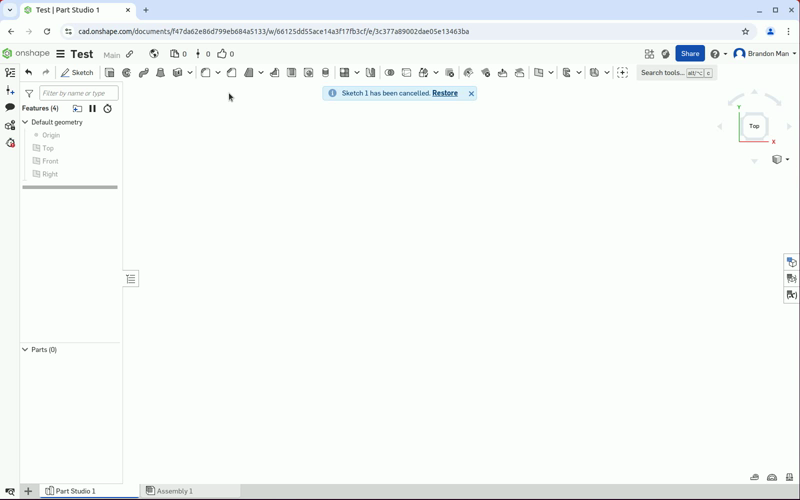
mouse_move(73, 352)
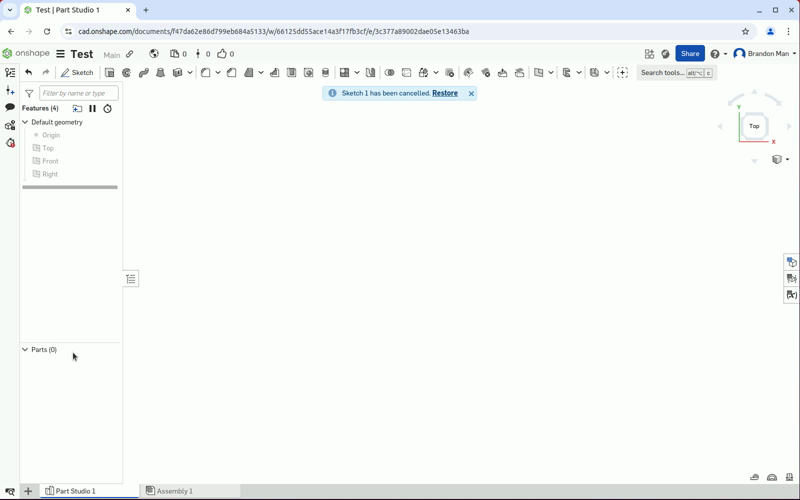
key(y)
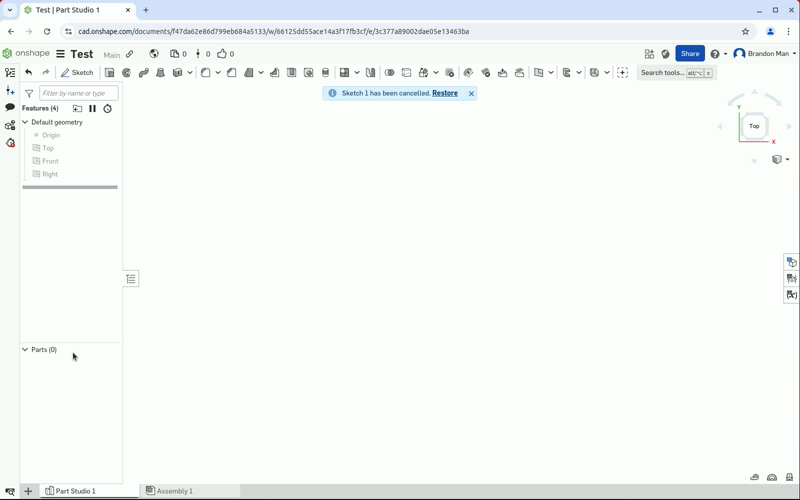
key(shift+p)
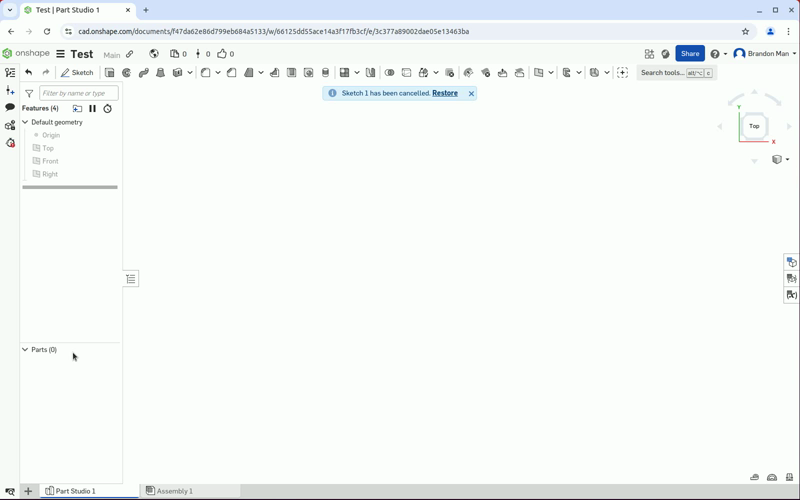
key(space)
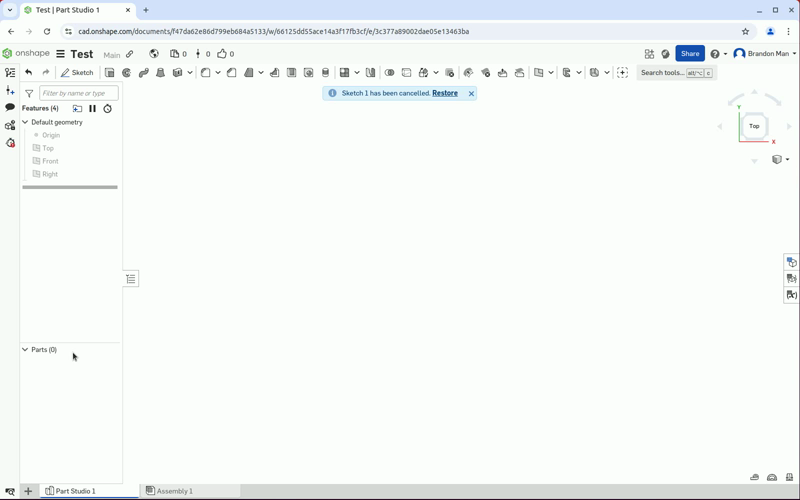
key_down(shift)
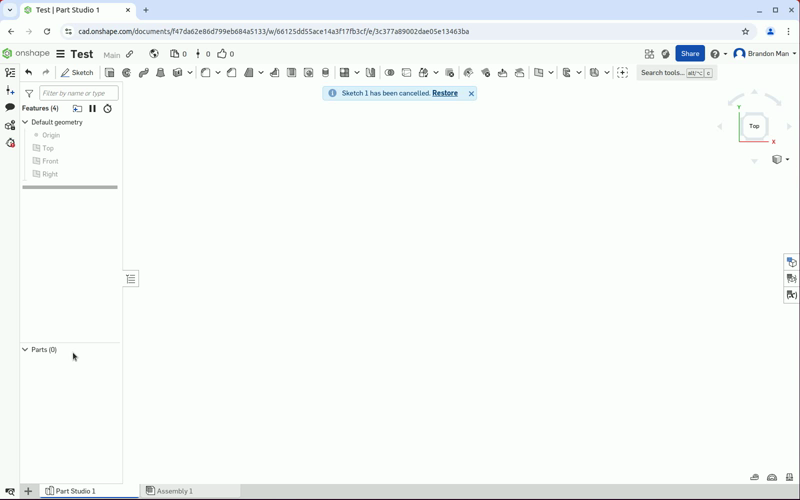
key(up)
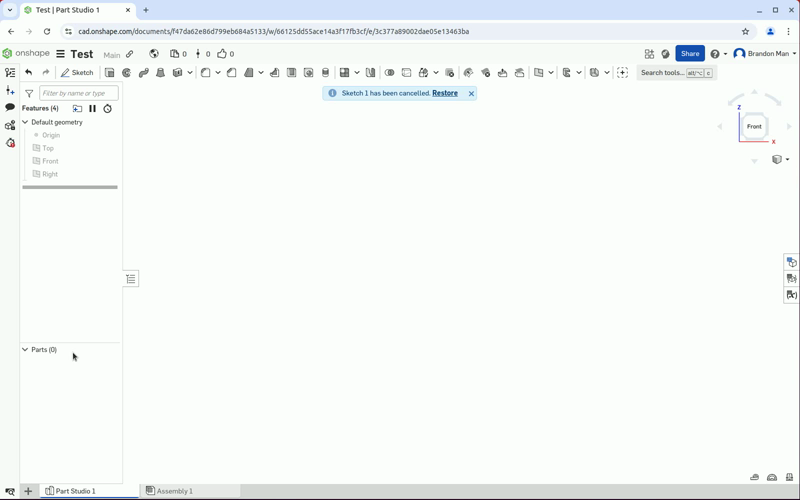
key_up(shift)
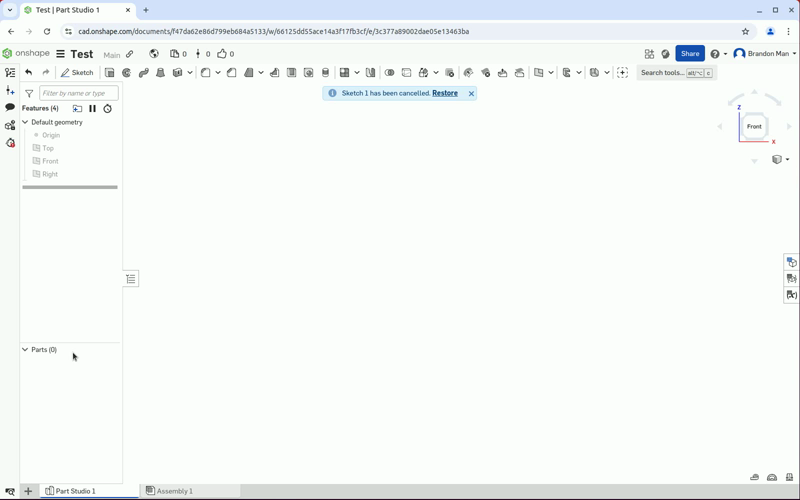
mouse_move(73, 352)
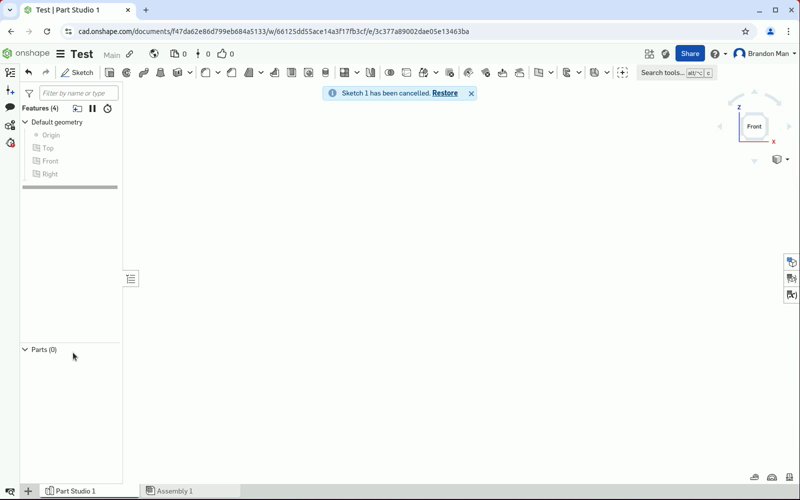
key(shift+y)
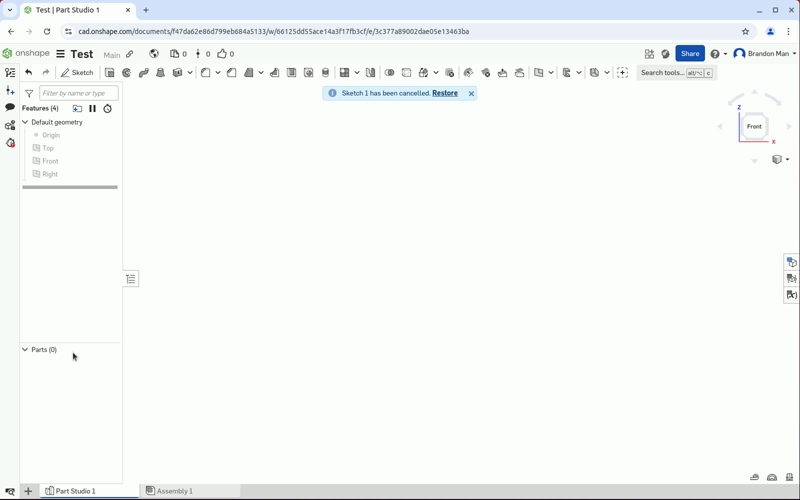
key(shift+s)
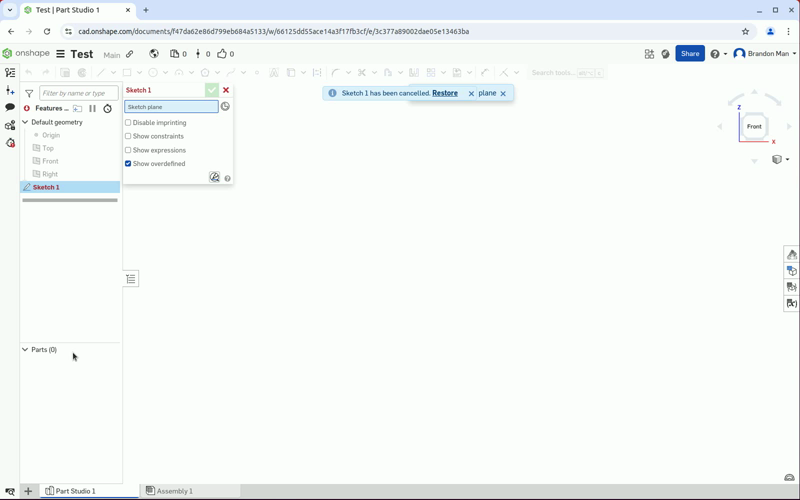
mouse_move(73, 163)
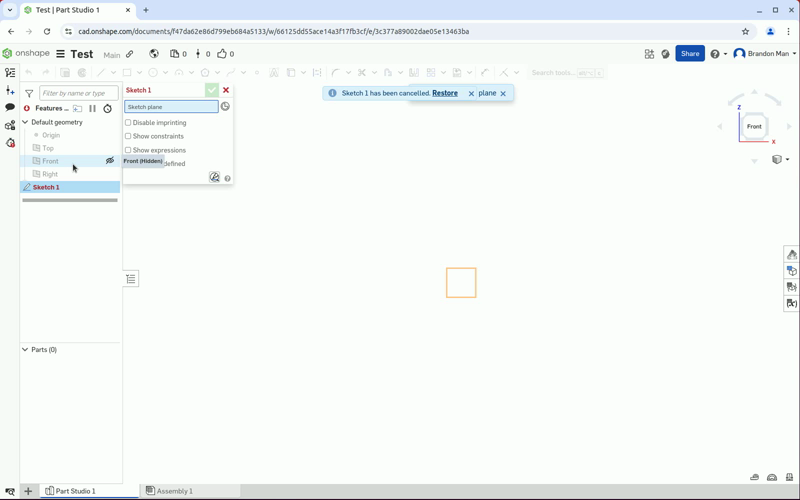
click(73, 163)
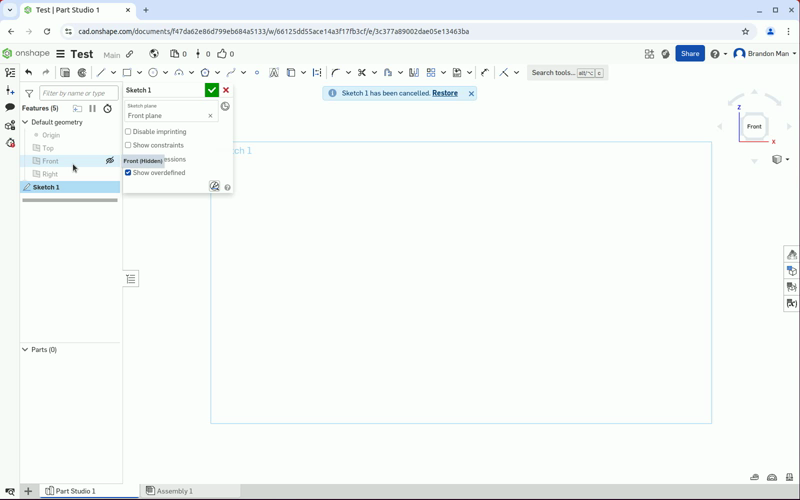
mouse_move(73, 352)
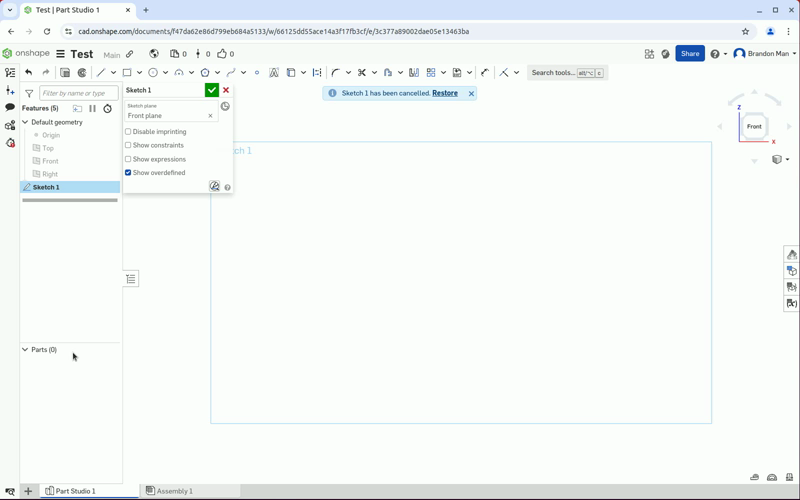
key(y)
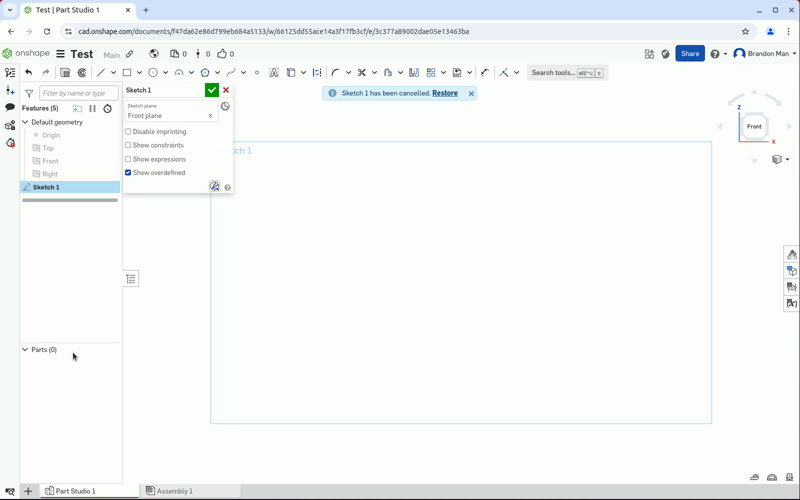
key(l)
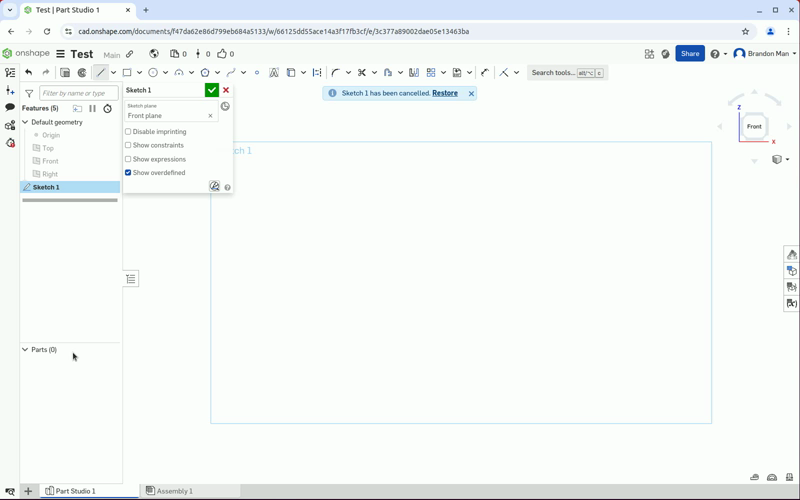
key_down(shift)
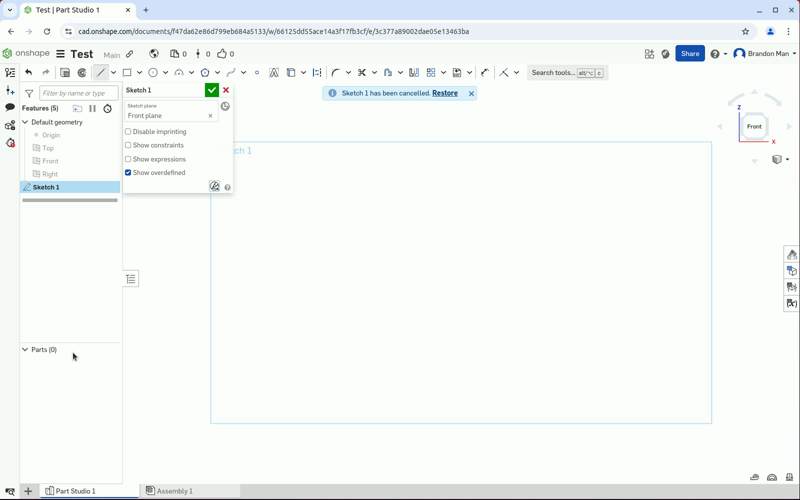
mouse_move(361, 369)
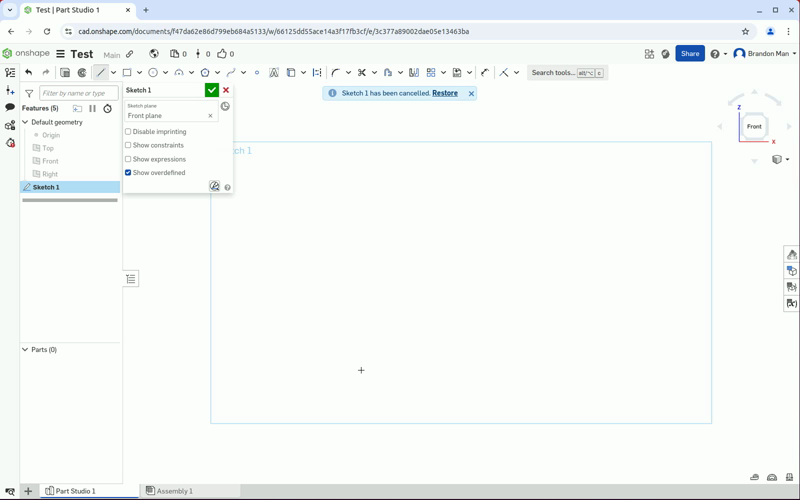
click(361, 369)
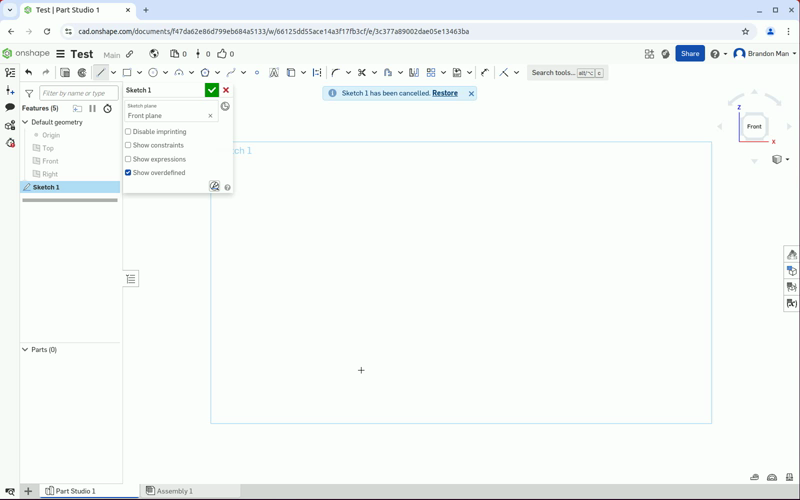
key_up(shift)
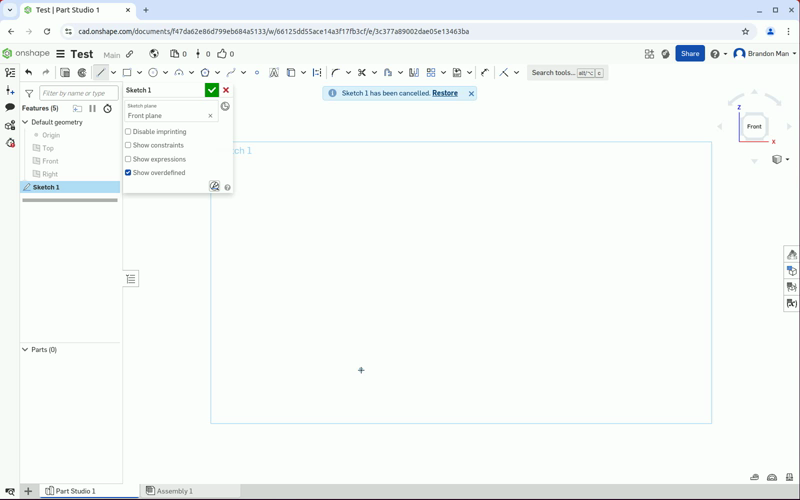
key_down(shift)
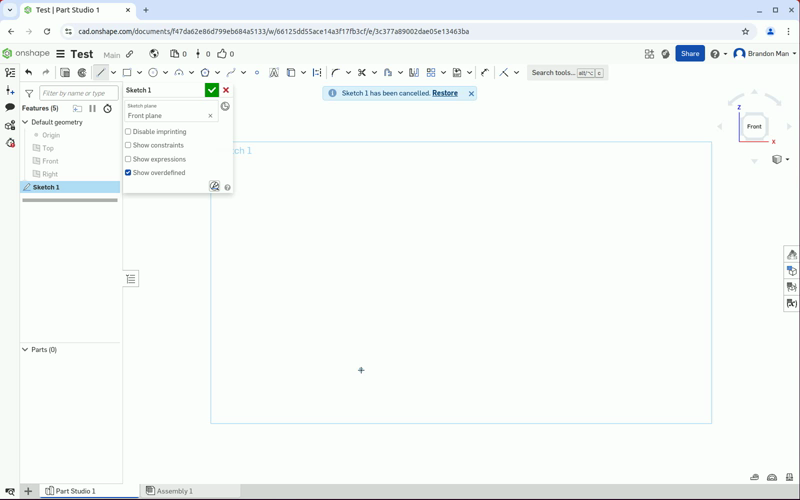
mouse_move(563, 369)
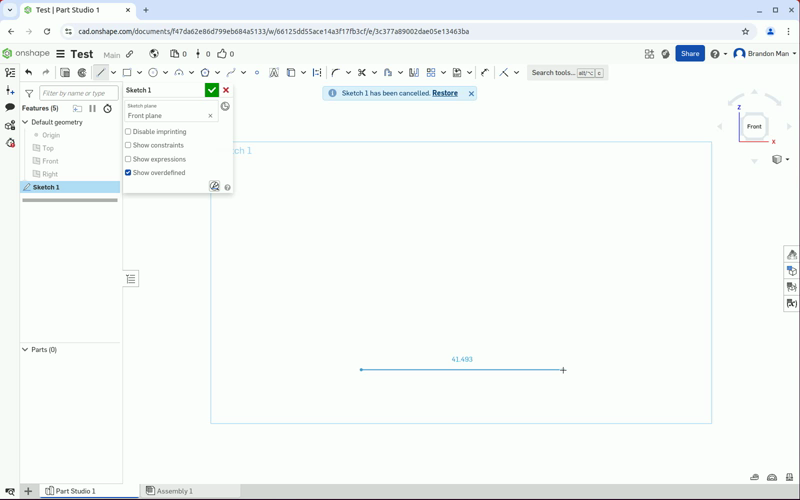
click(563, 369)
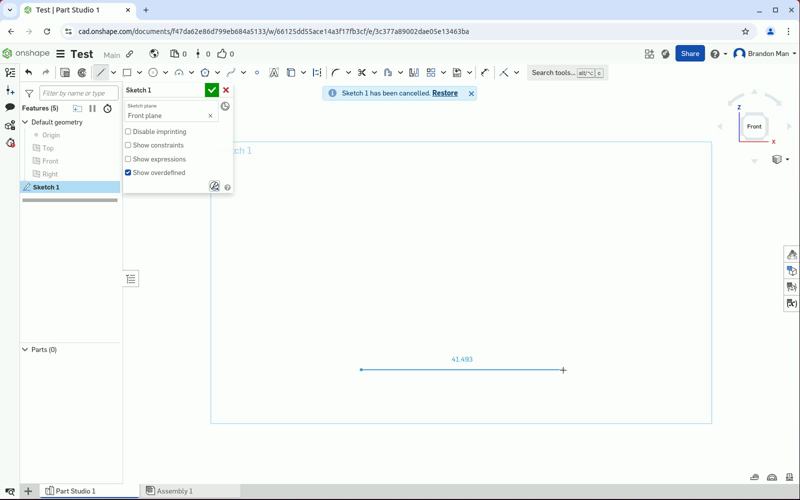
key_up(shift)
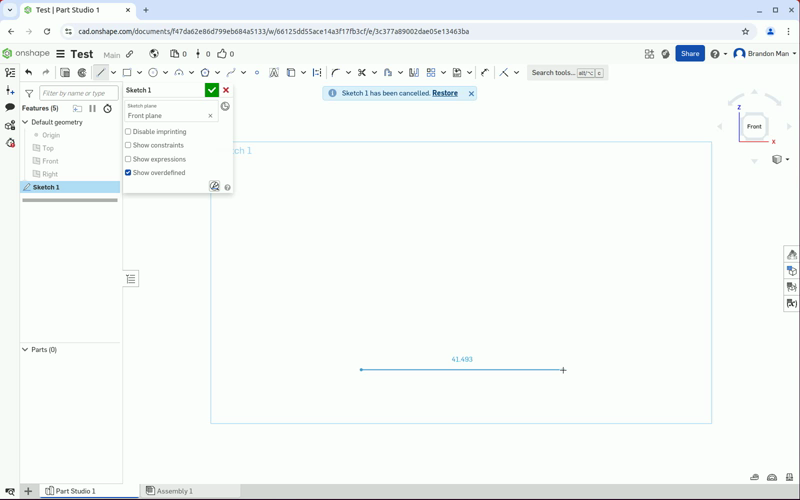
key_down(shift)
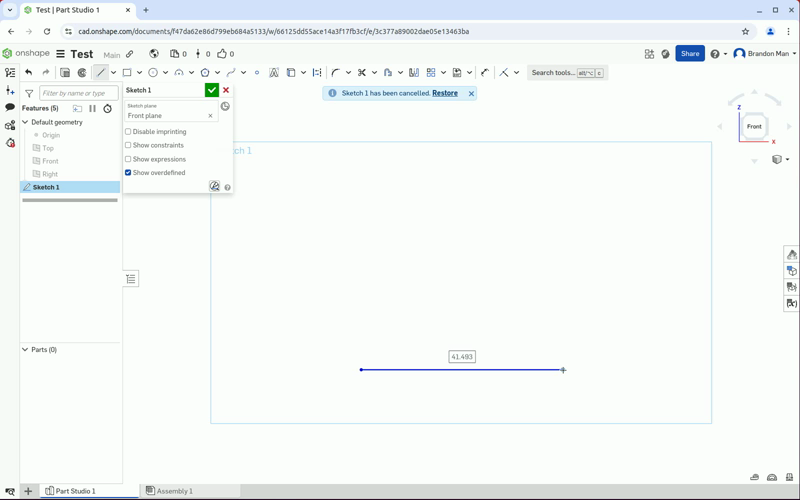
mouse_move(563, 286)
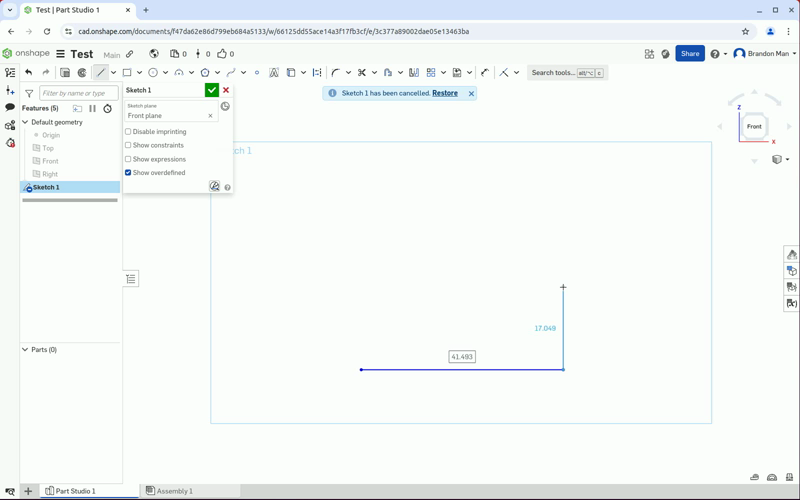
click(563, 286)
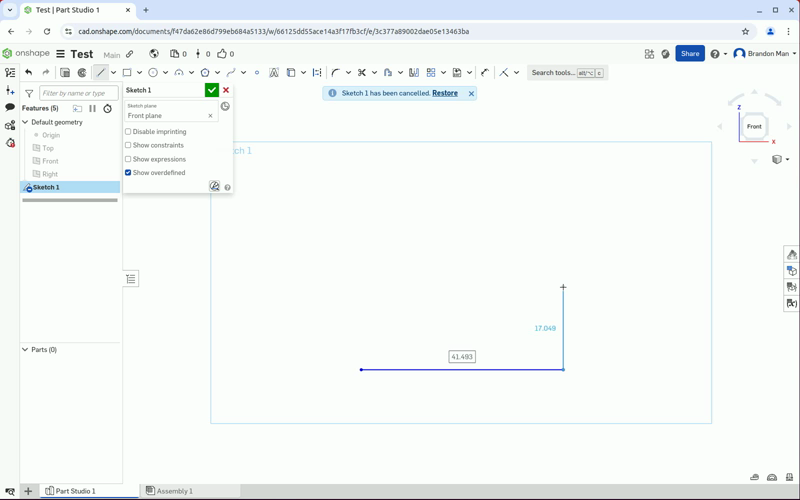
key_up(shift)
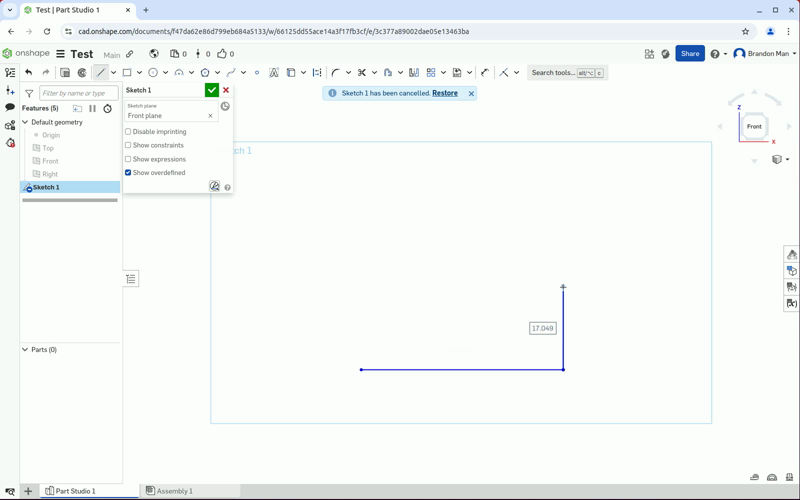
key_down(shift)
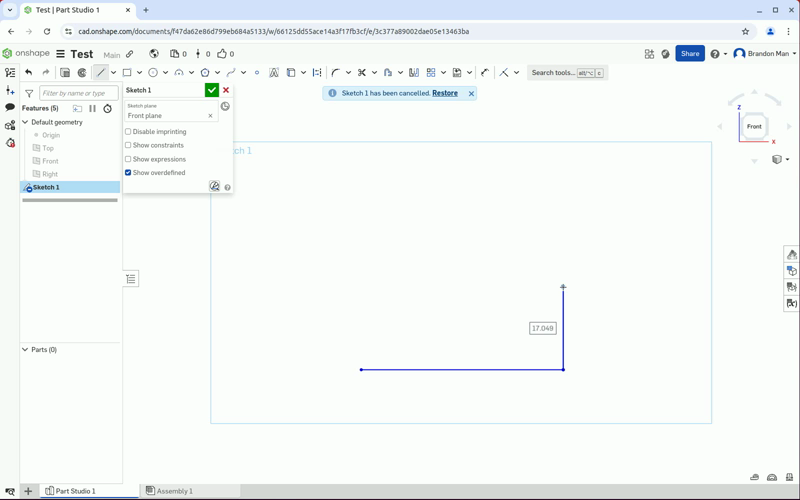
mouse_move(361, 286)
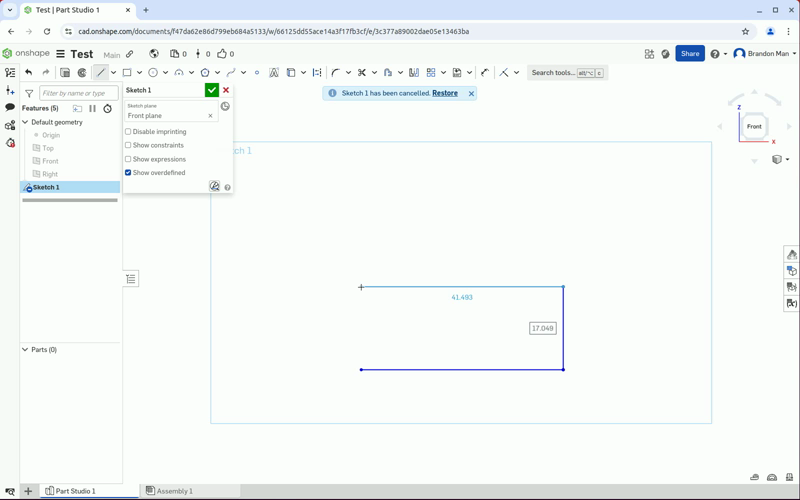
click(361, 286)
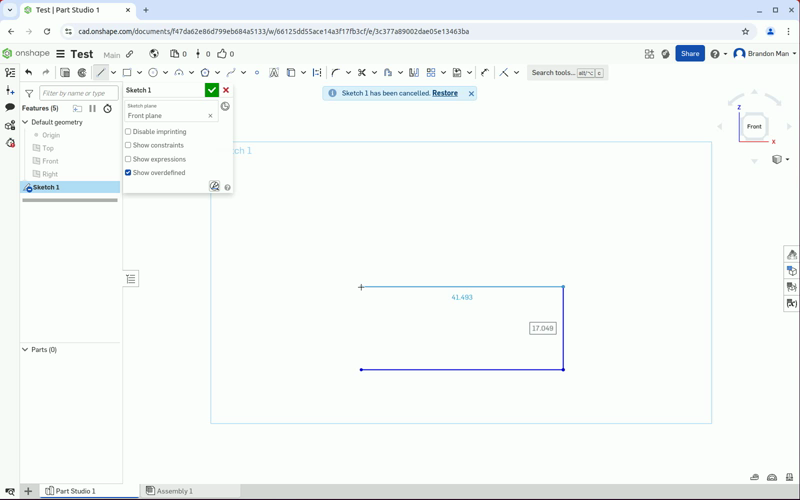
key_up(shift)
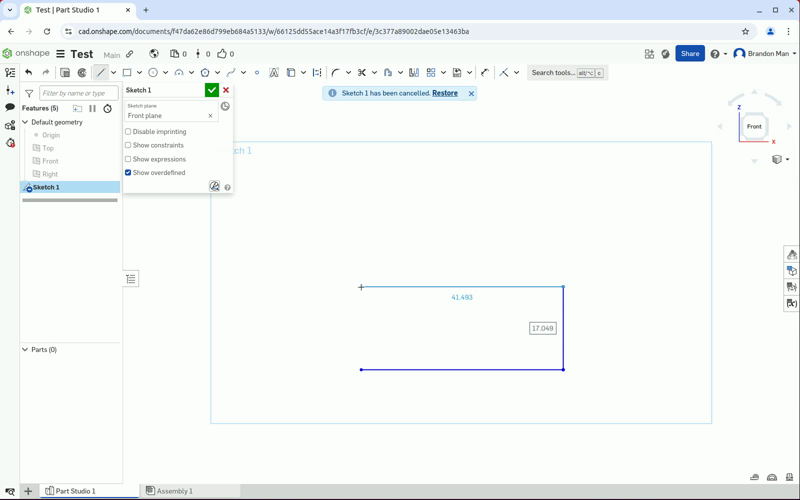
key_down(shift)
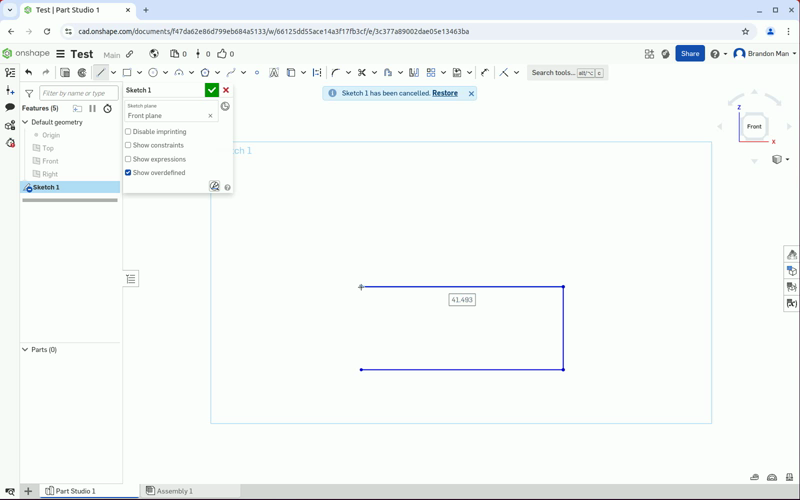
mouse_move(361, 369)
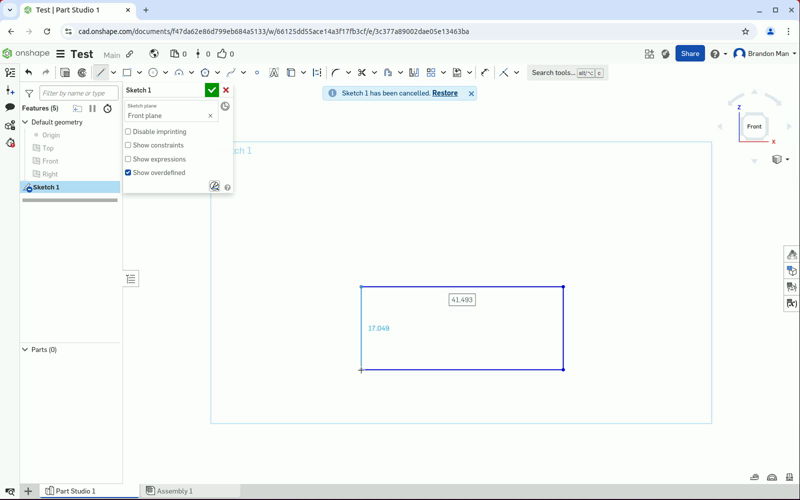
key_up(shift)
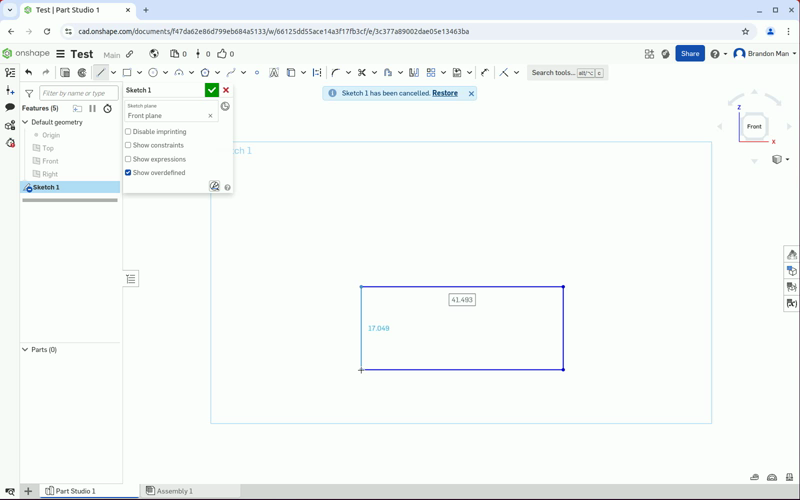
click(361, 369)
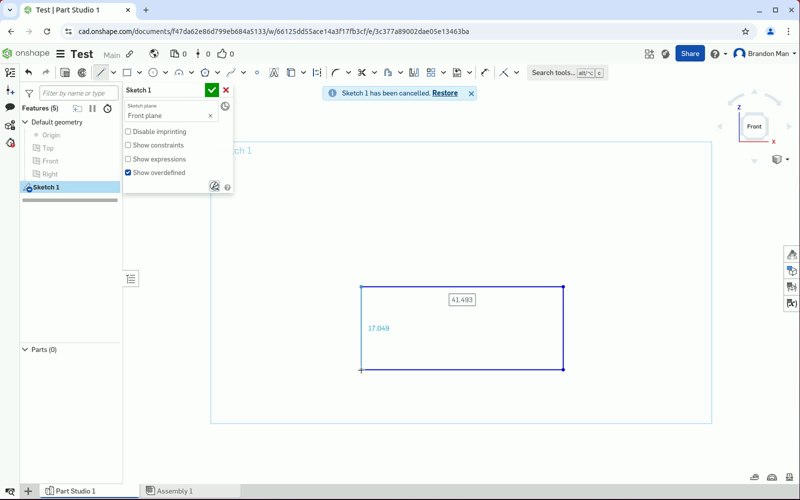
key(esc)
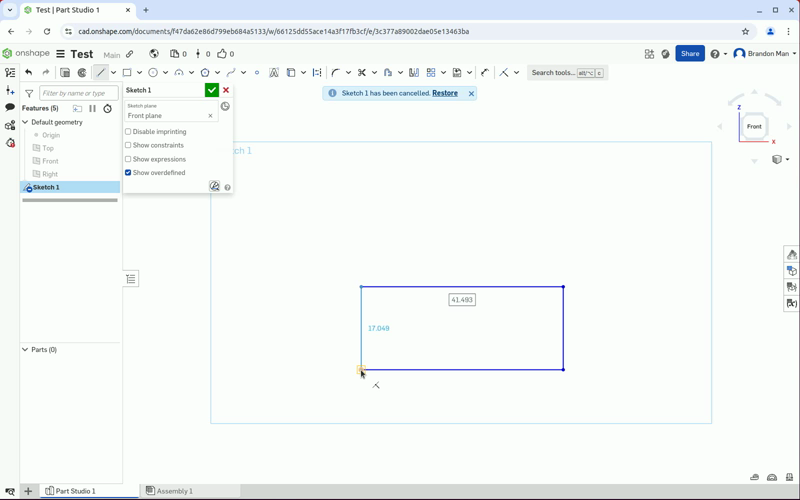
mouse_move(477, 338)
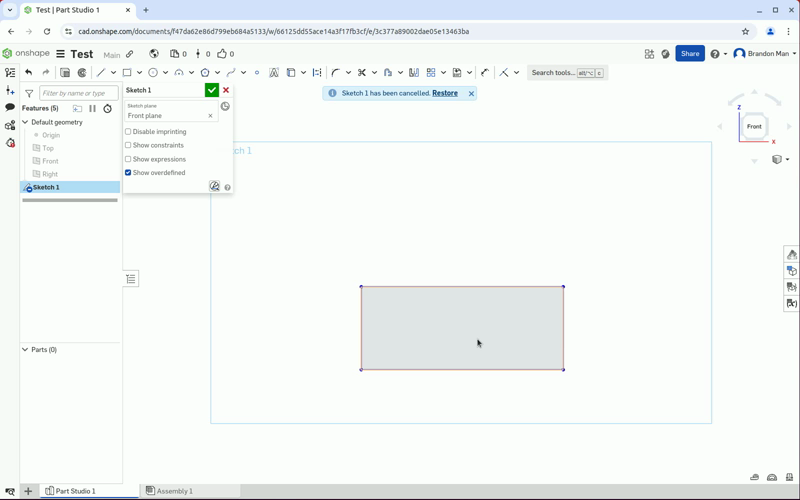
click(477, 338)
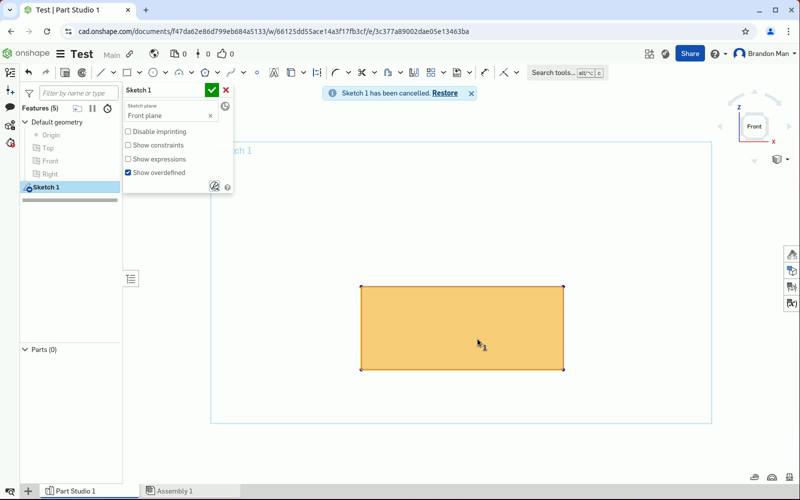
mouse_move(73, 352)
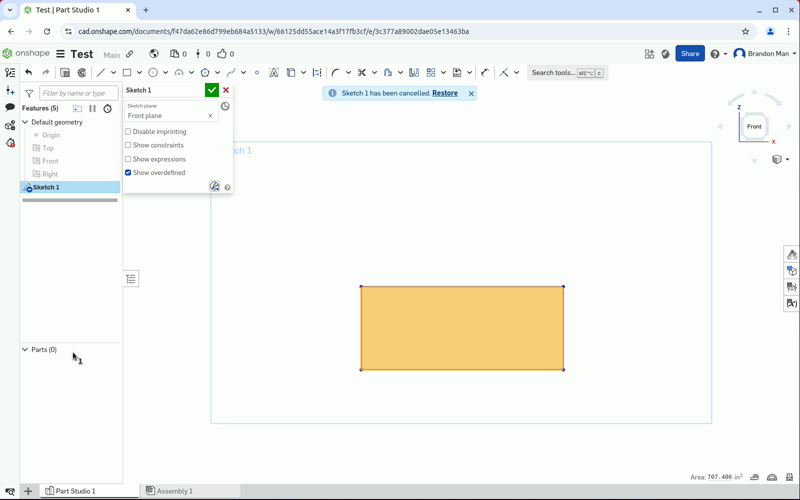
key(shift+y)
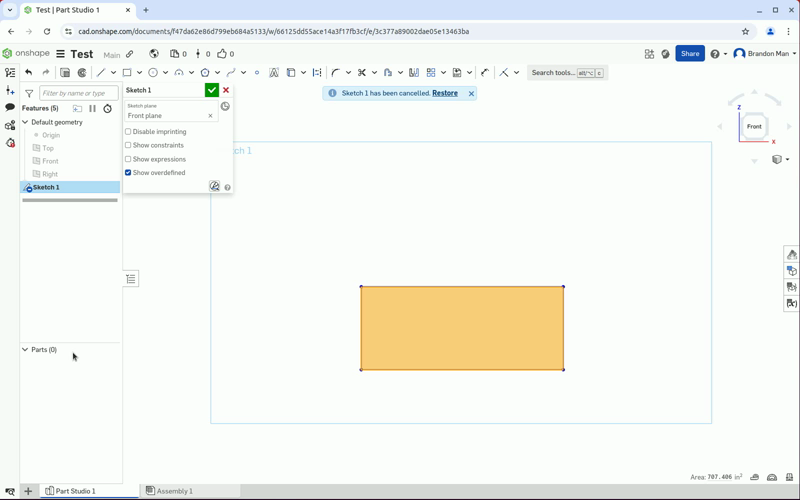
key(shift+e)
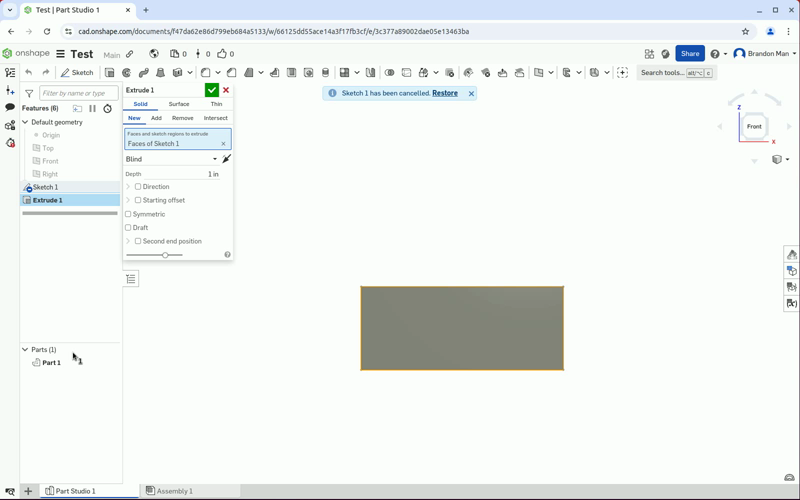
mouse_move(143, 106)
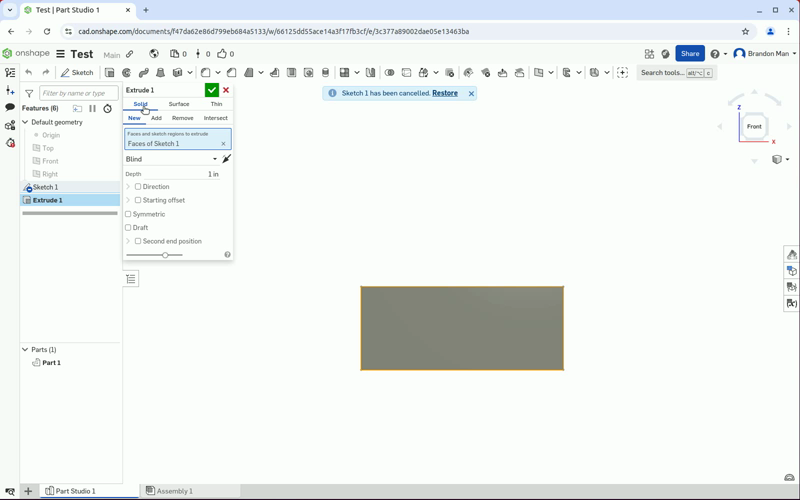
click(143, 106)
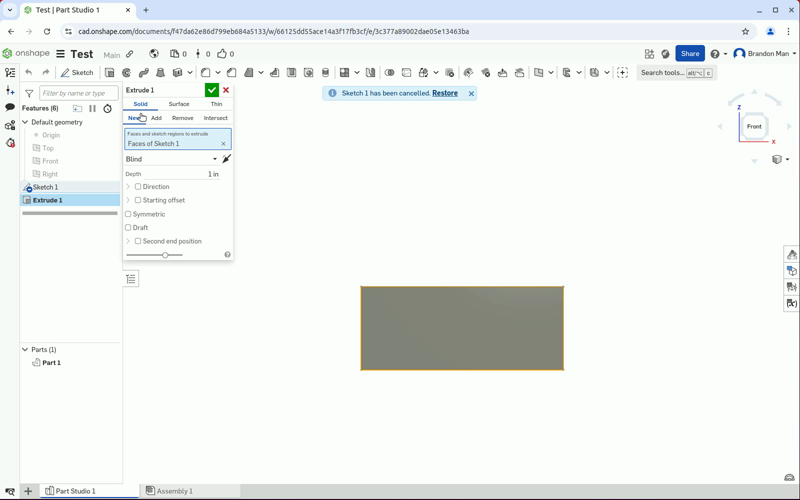
mouse_move(137, 120)
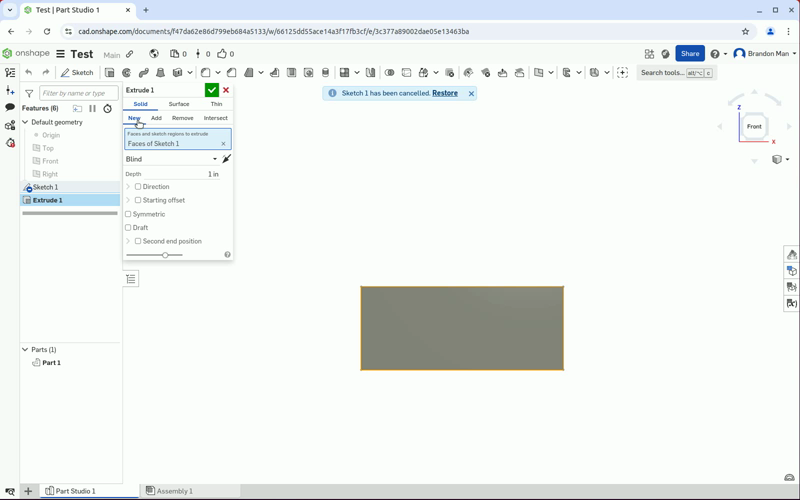
click(137, 120)
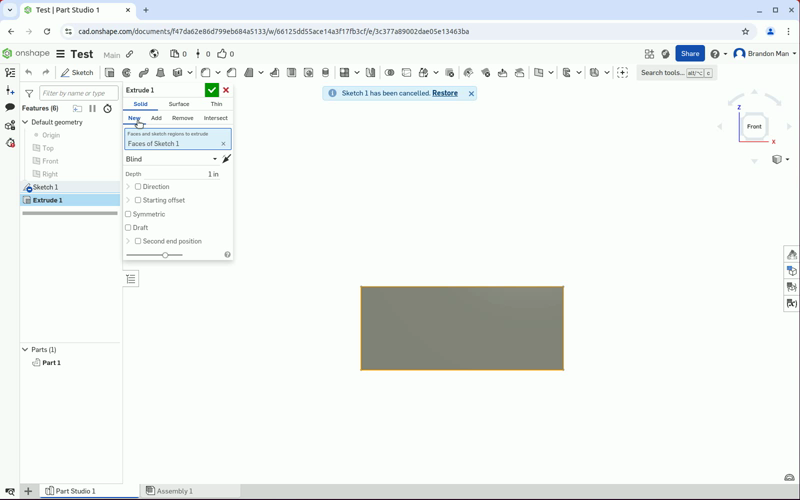
key(tab, 4)
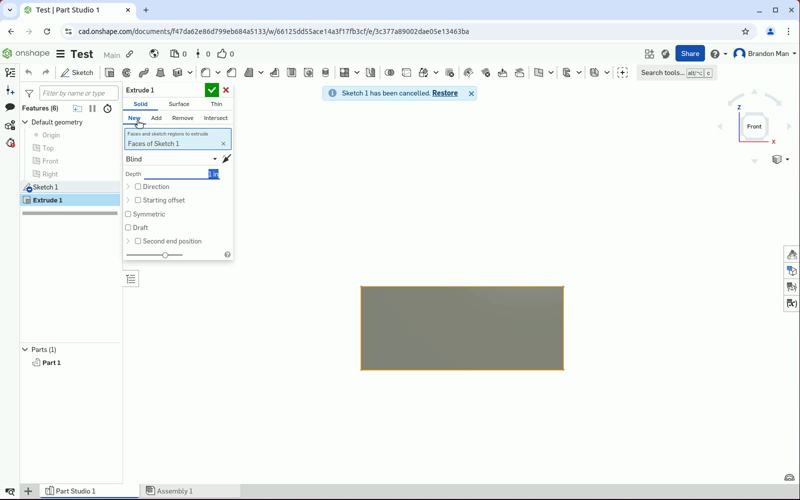
text(6.499)
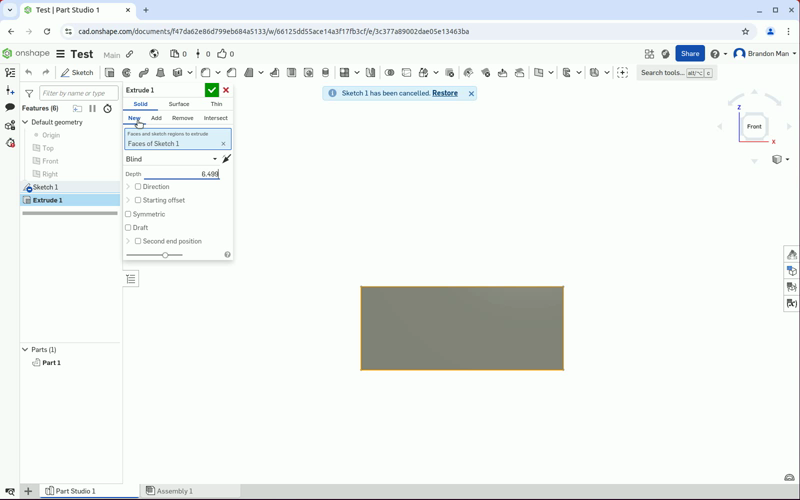
key(enter)
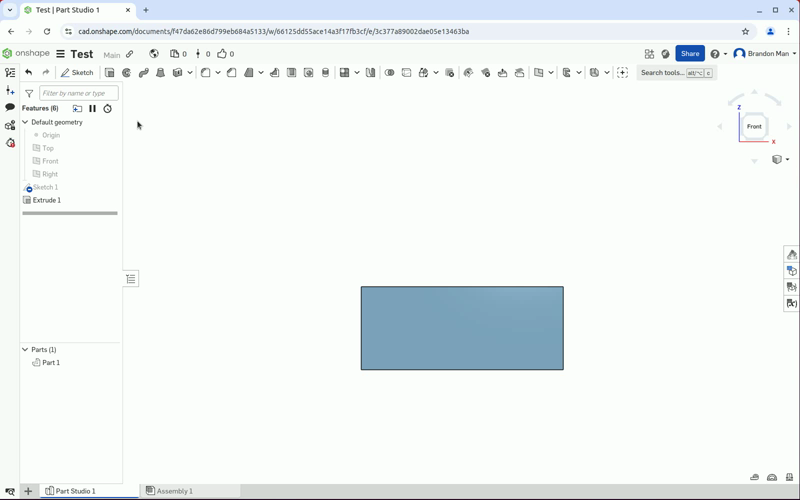
key(shift+h)
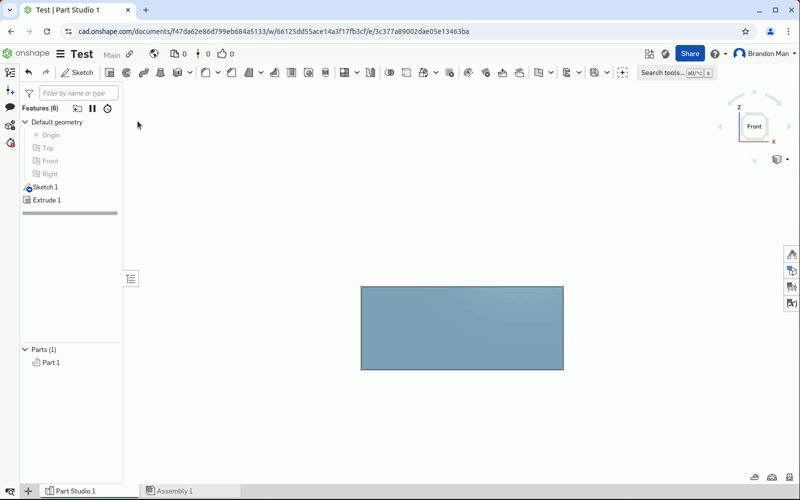
key(shift+h)
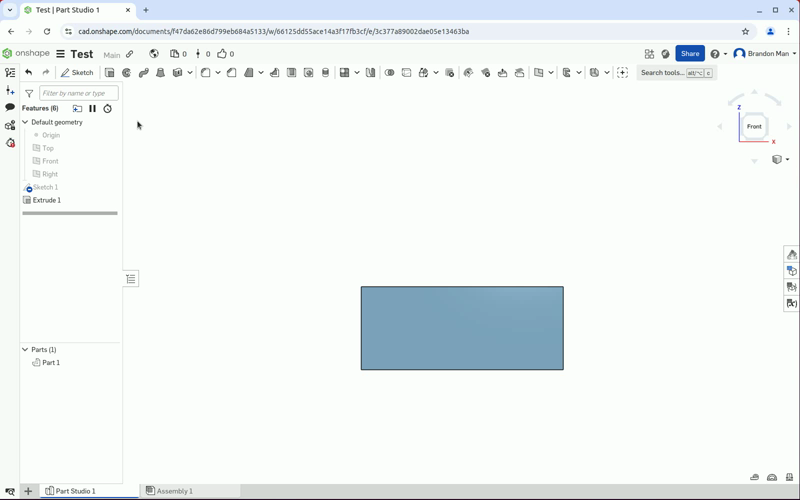
mouse_move(73, 189)
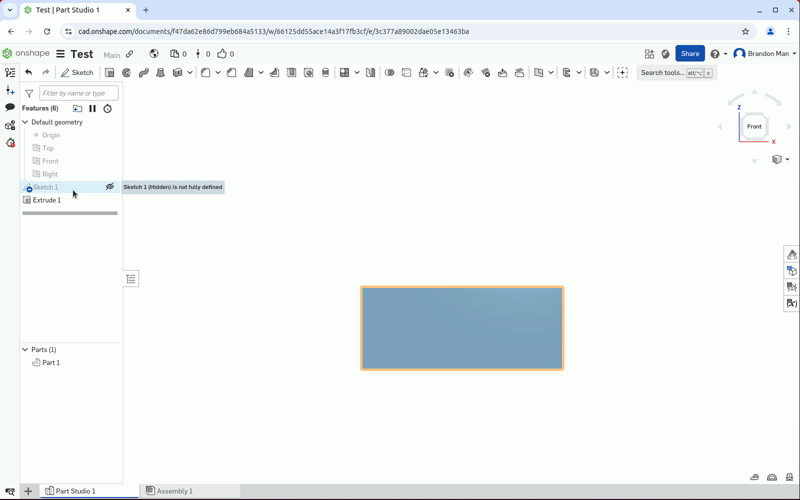
click(73, 189)
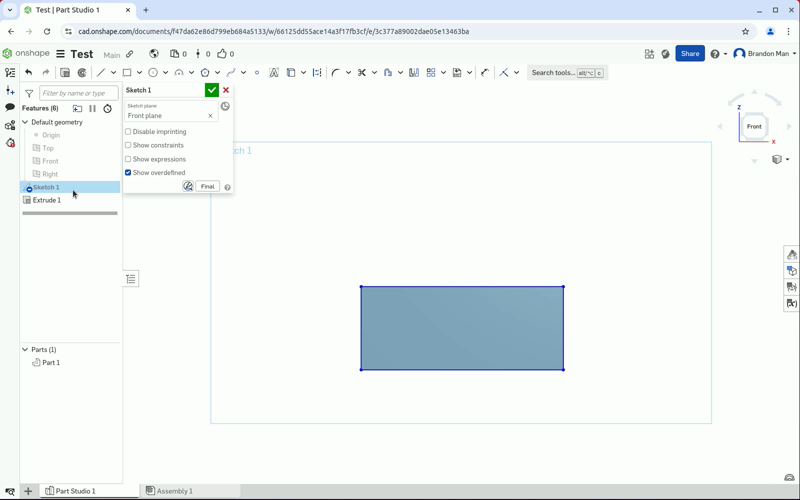
mouse_move(229, 92)
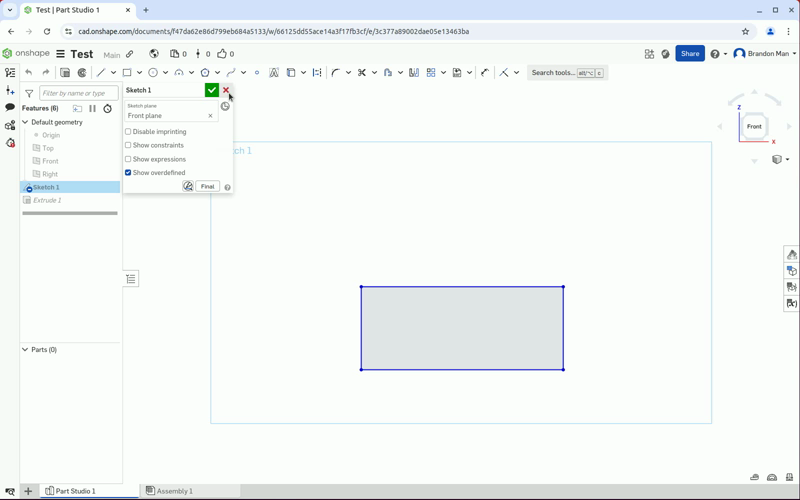
click(229, 92)
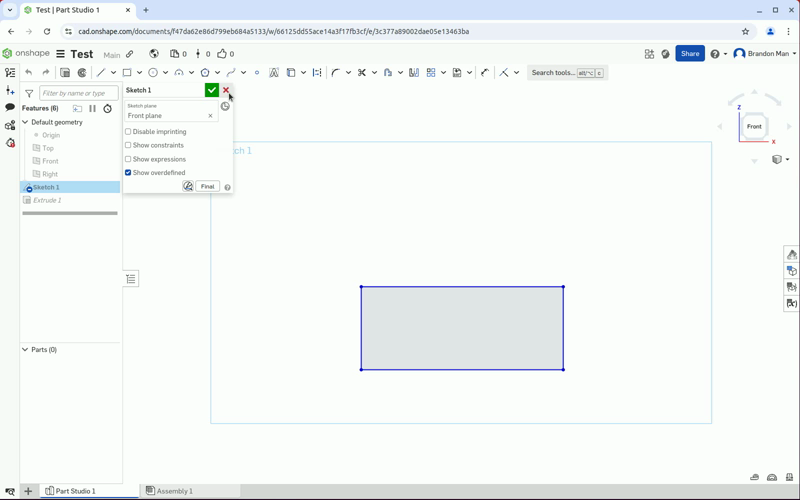
key(shift+s)
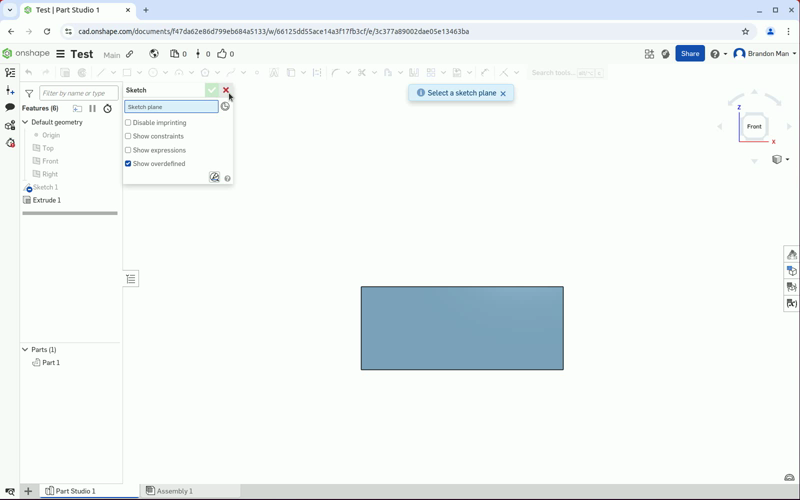
mouse_move(73, 163)
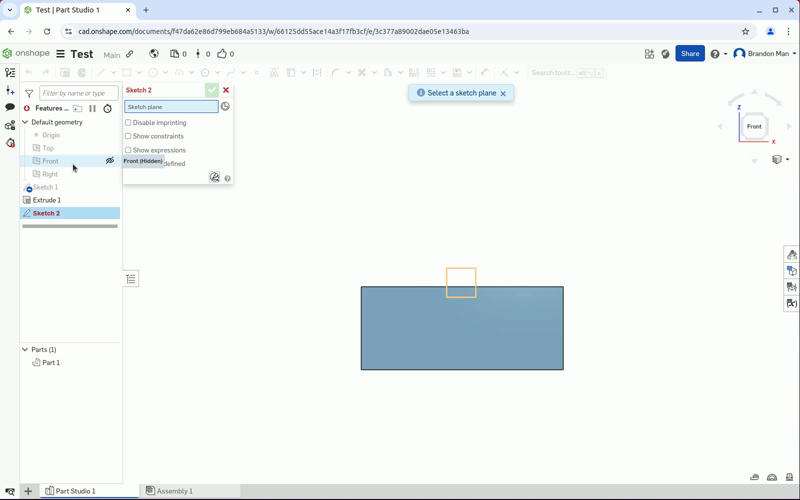
click(73, 163)
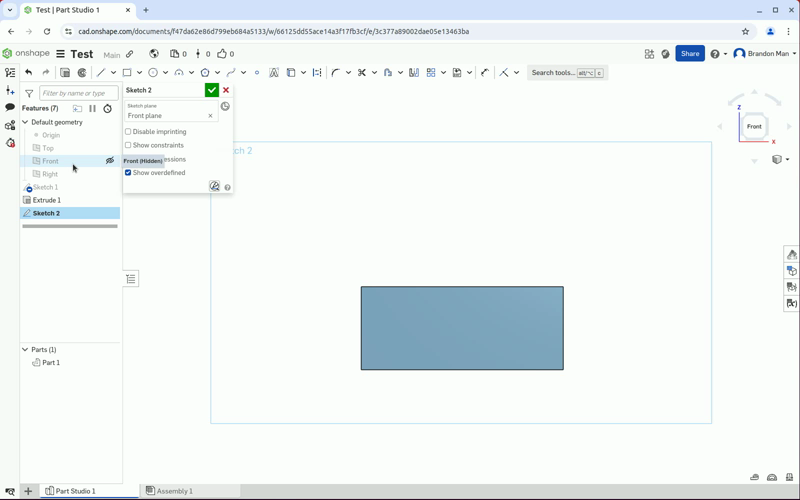
mouse_move(73, 352)
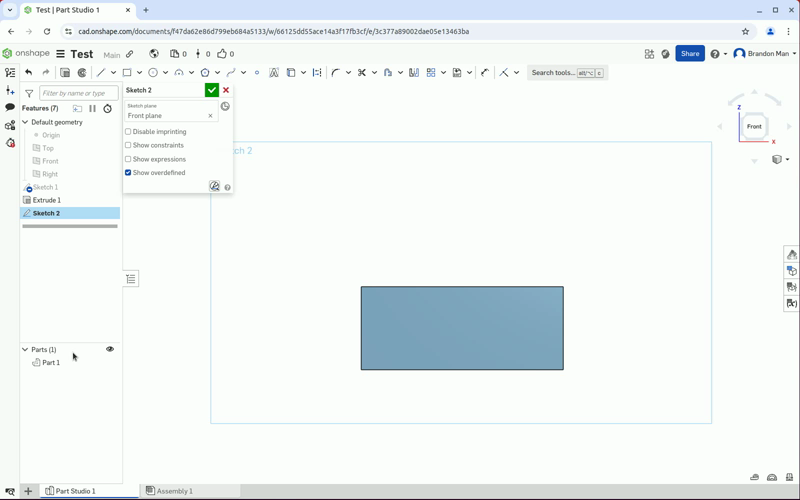
key(y)
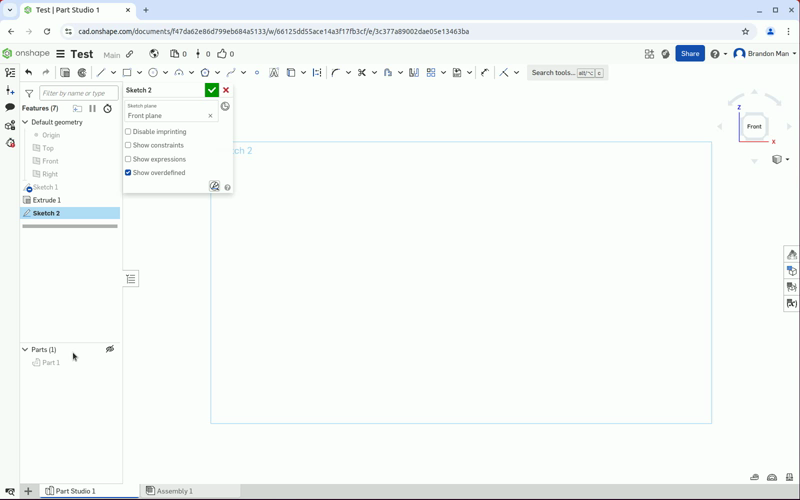
key(l)
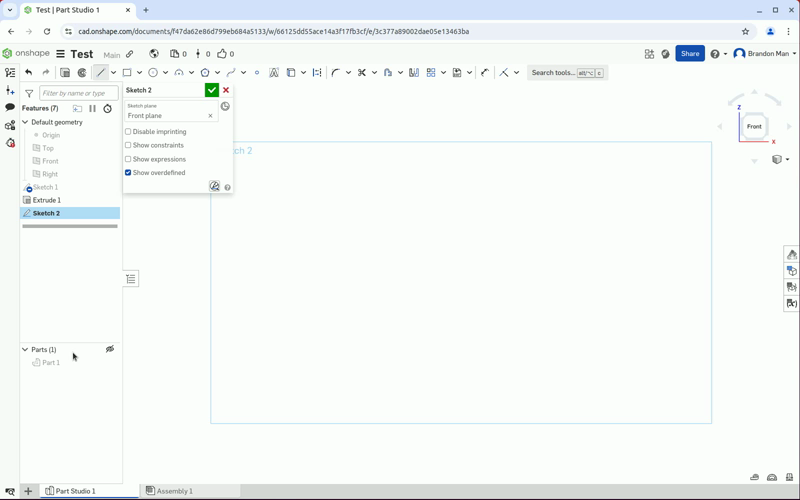
key_down(shift)
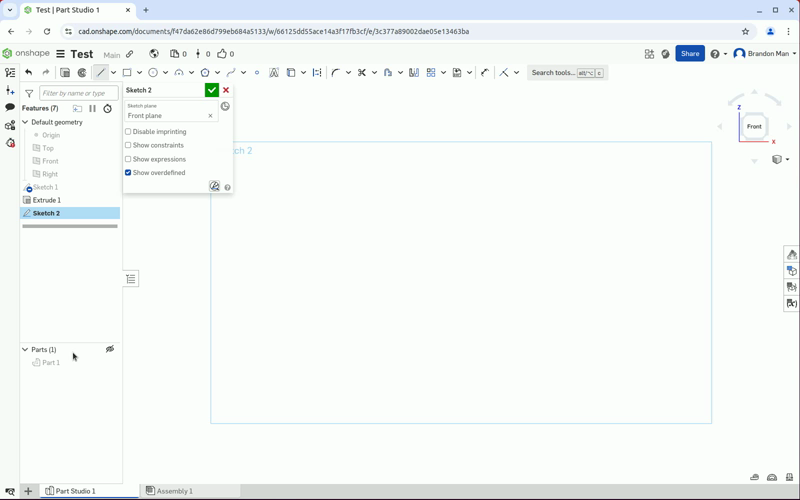
mouse_move(372, 282)
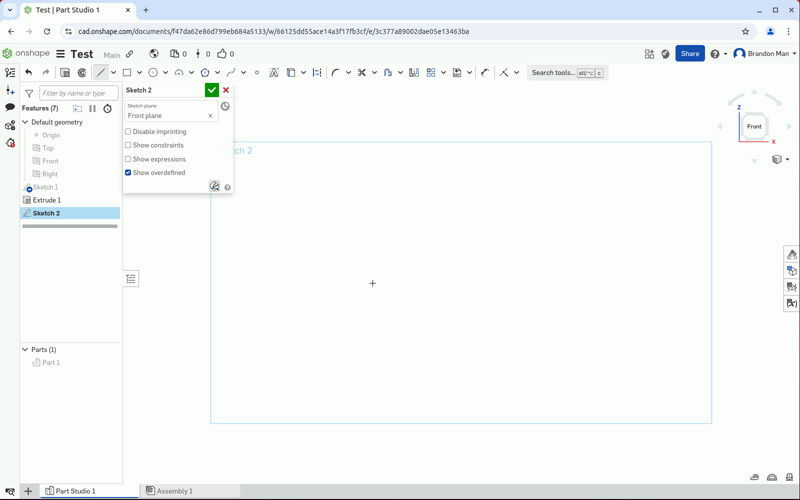
click(372, 282)
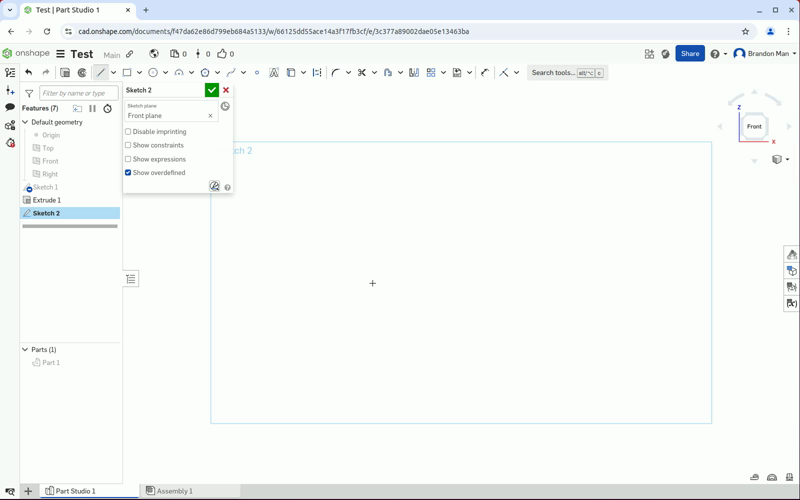
key_up(shift)
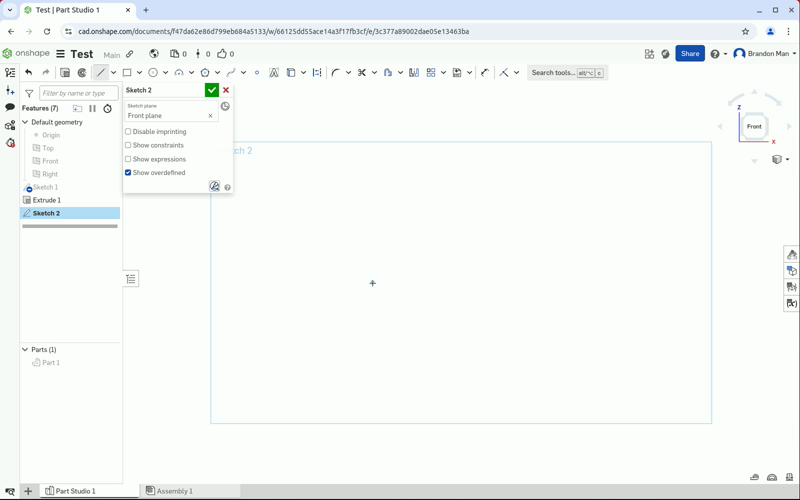
key_down(shift)
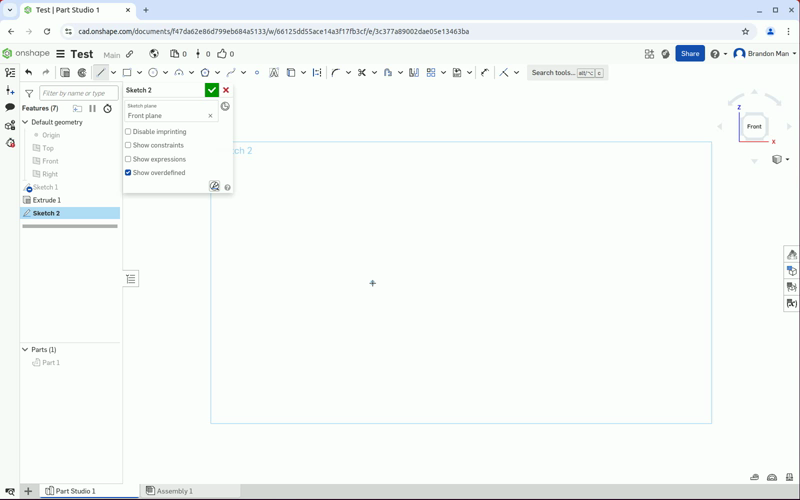
mouse_move(550, 282)
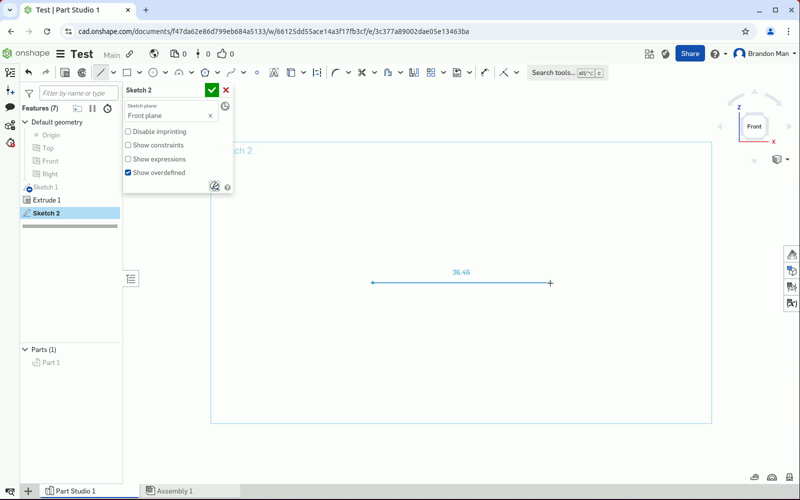
click(550, 282)
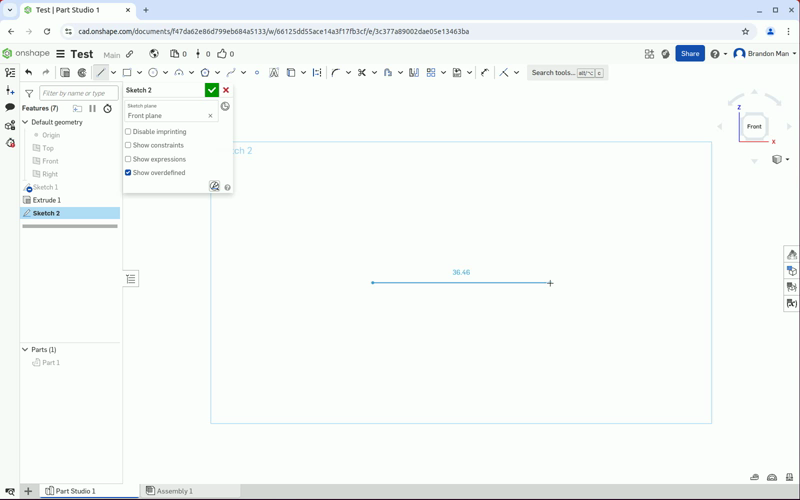
key_up(shift)
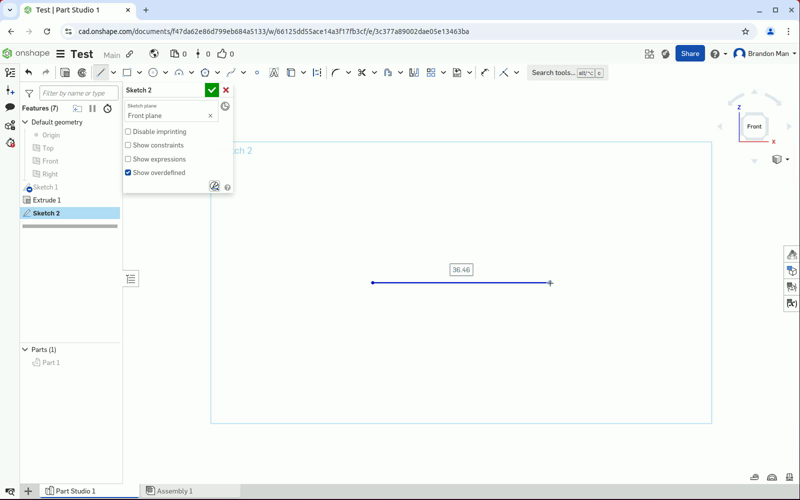
key_down(shift)
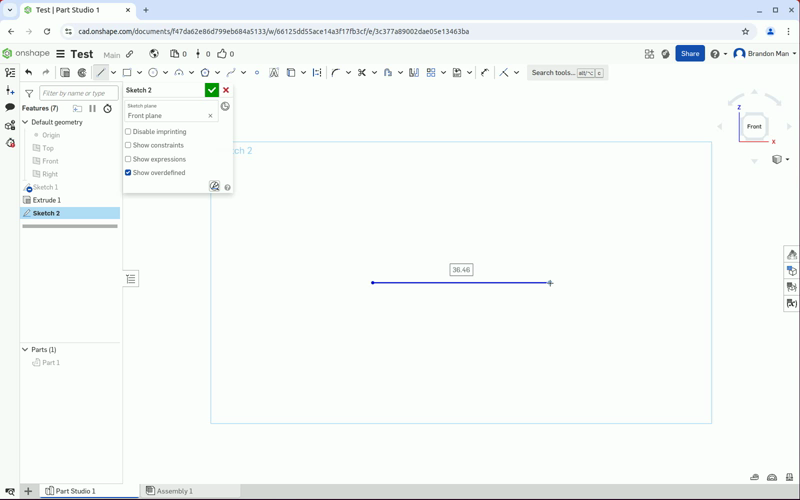
mouse_move(580, 282)
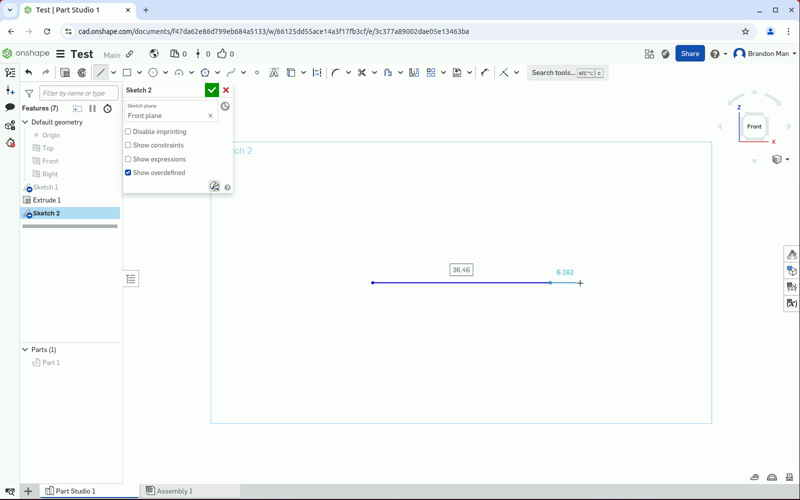
mouse_move(550, 273)
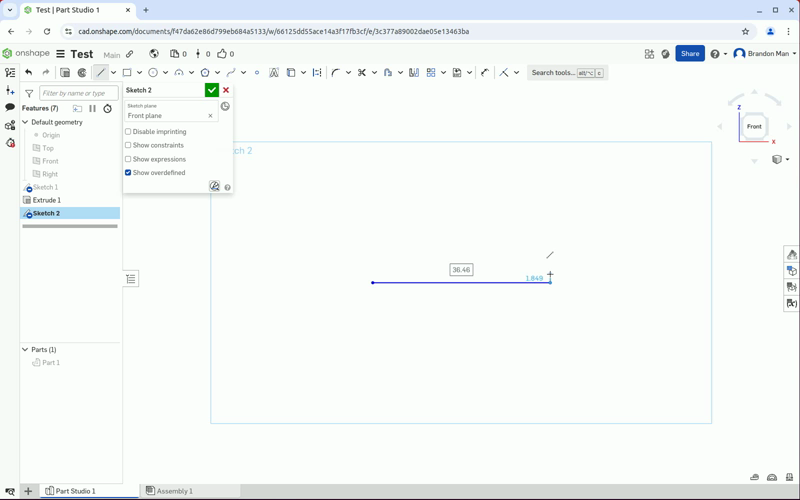
click(550, 273)
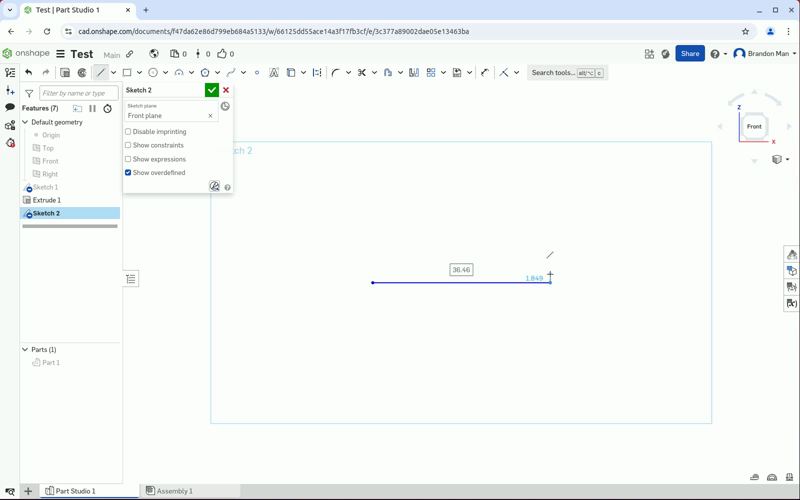
key_up(shift)
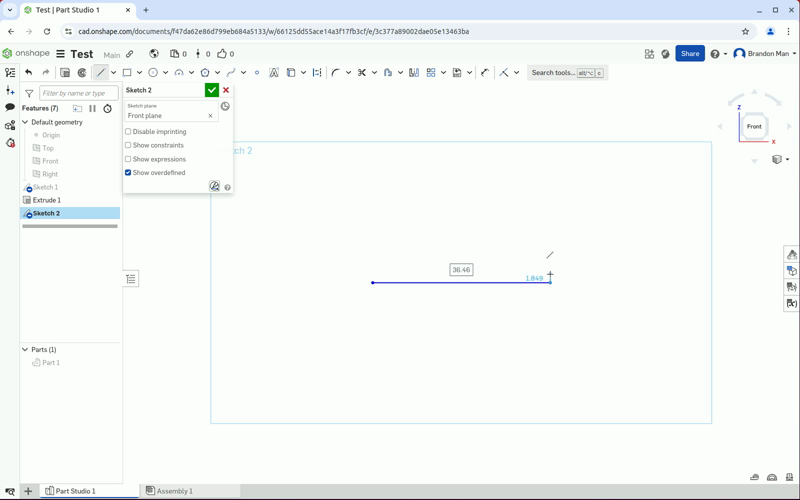
key_down(shift)
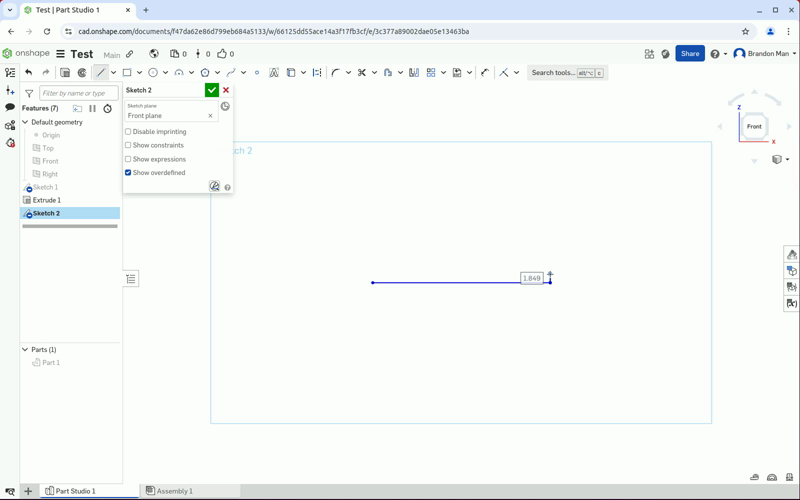
mouse_move(372, 273)
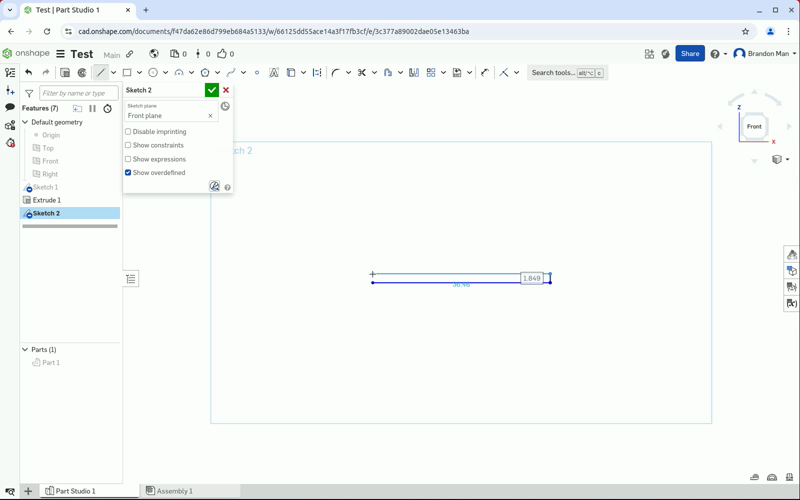
click(372, 273)
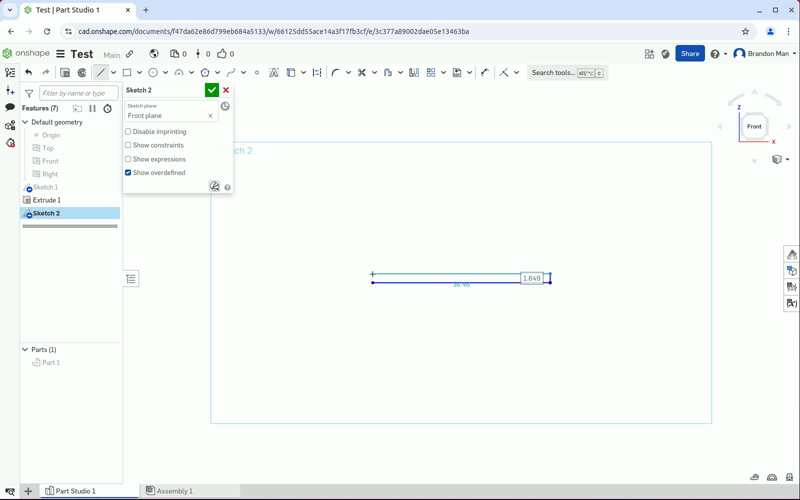
key_up(shift)
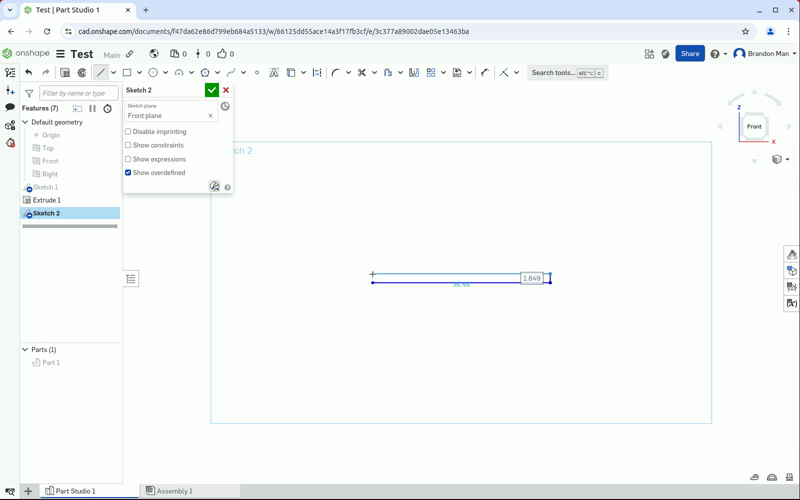
mouse_move(402, 273)
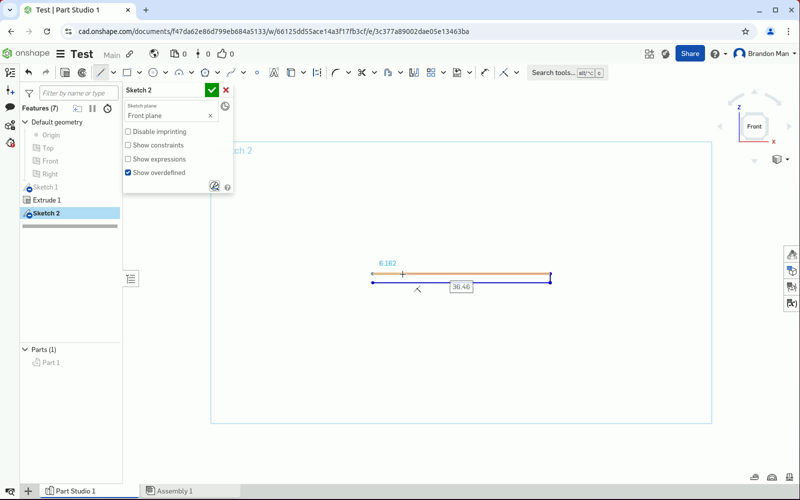
key_down(shift)
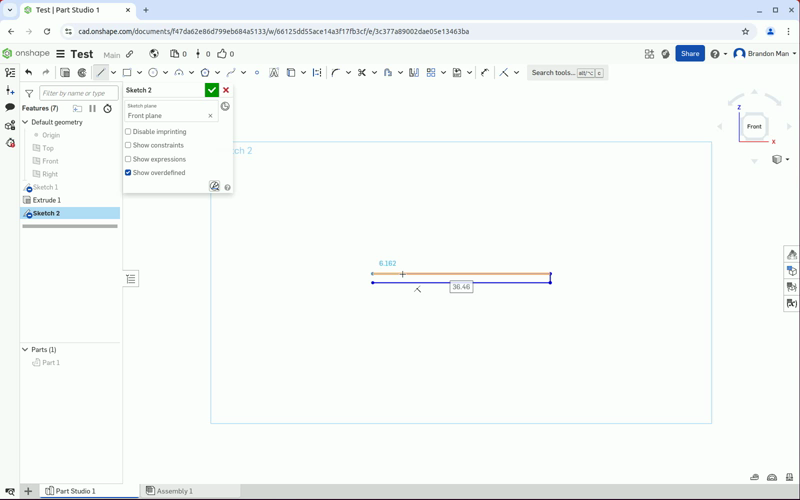
mouse_move(372, 282)
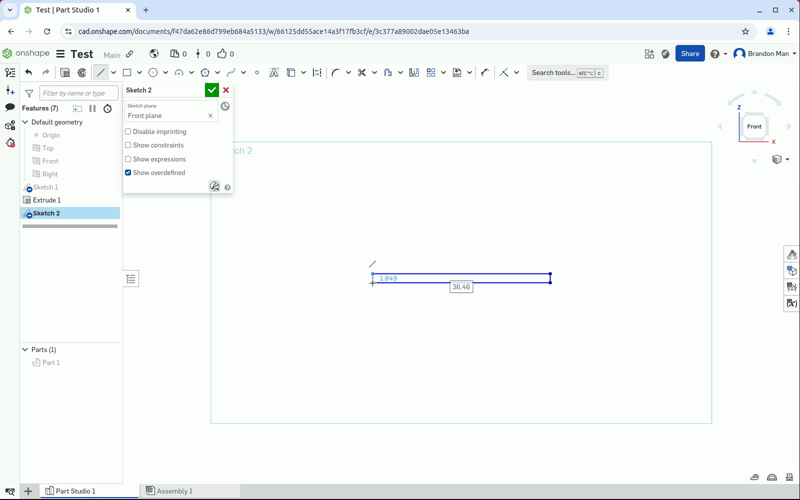
key_up(shift)
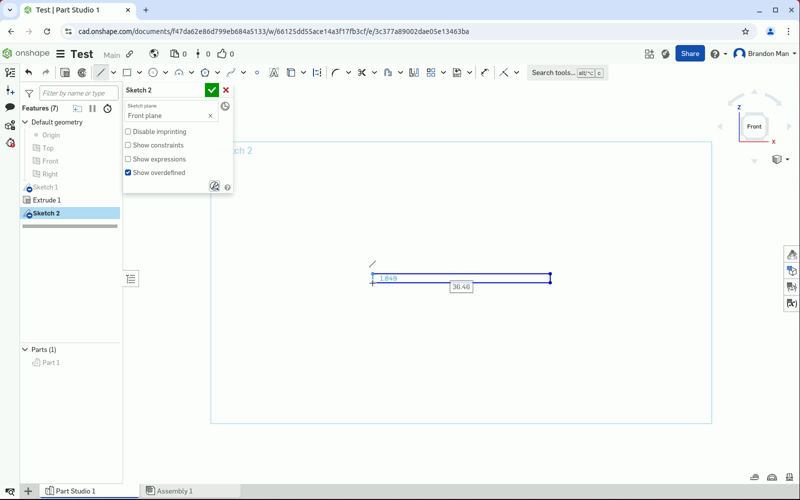
click(372, 282)
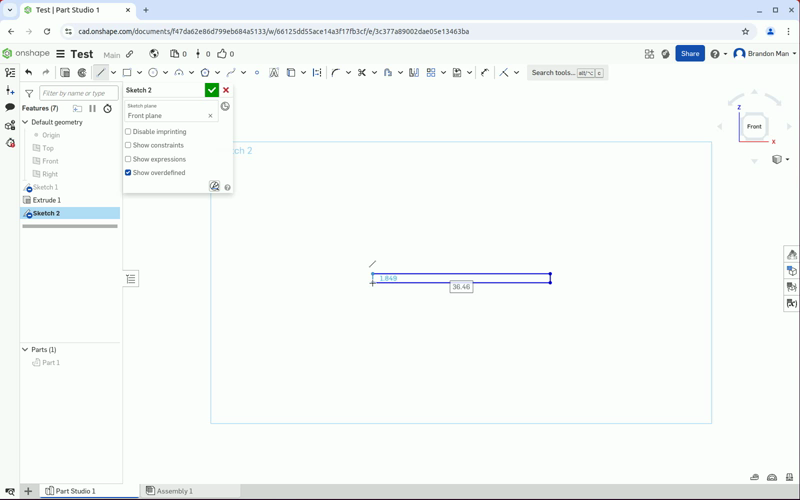
key(esc)
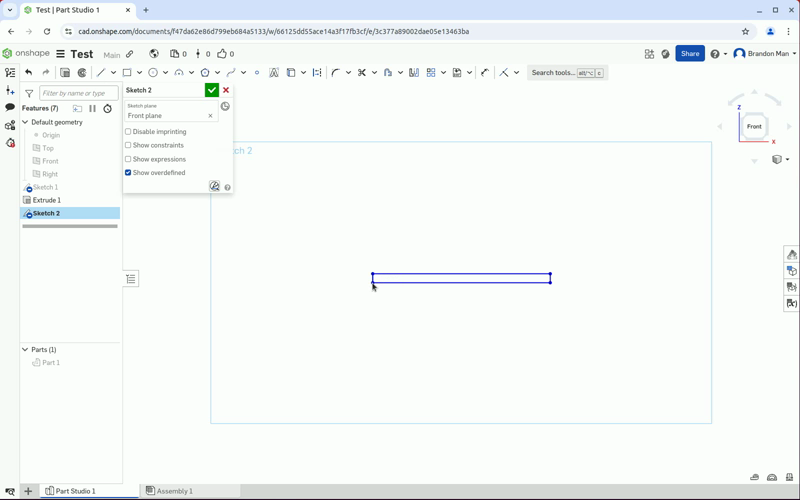
mouse_move(475, 281)
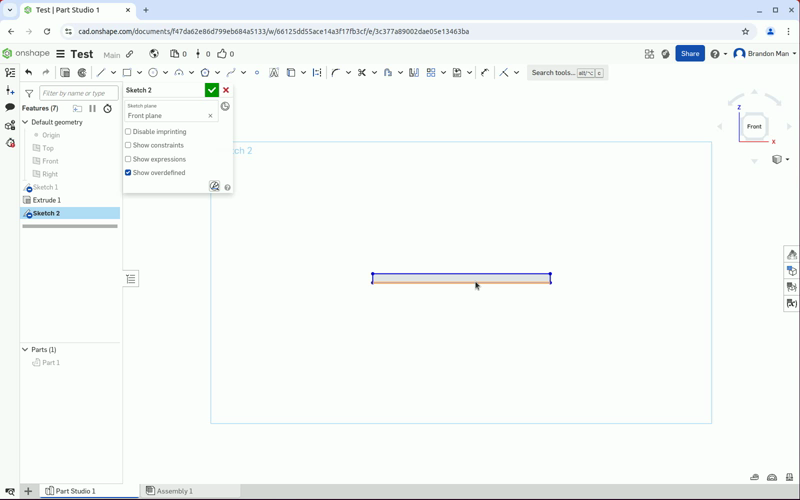
scroll(6)
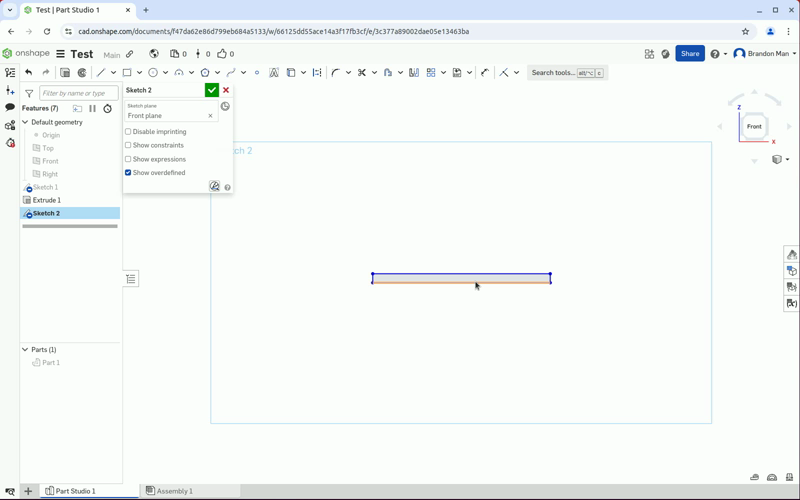
scroll(6)
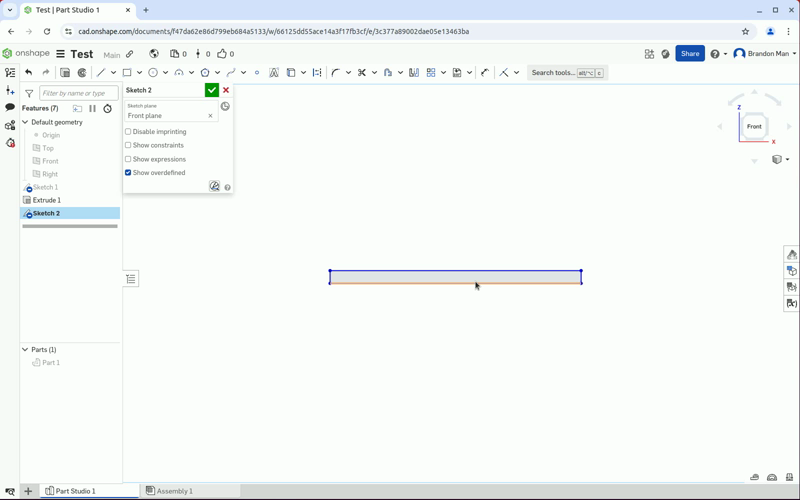
scroll(6)
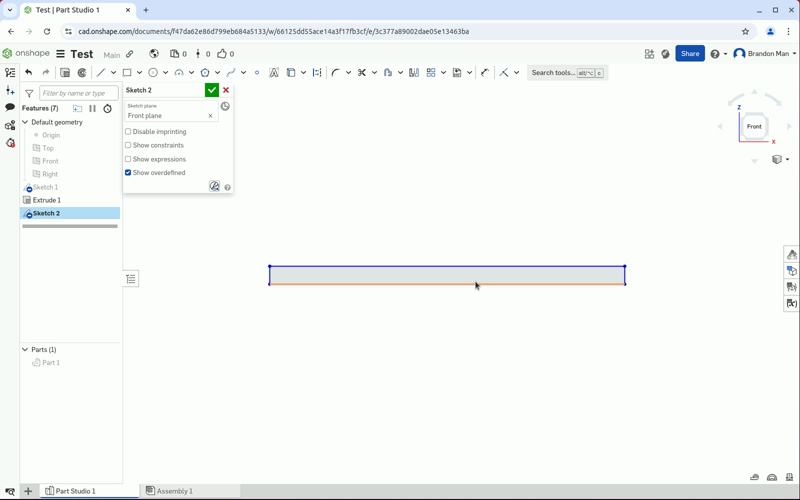
scroll(6)
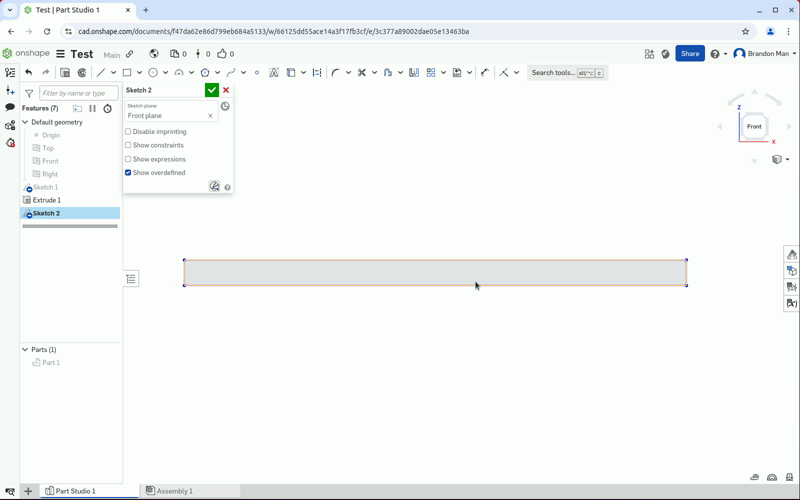
scroll(6)
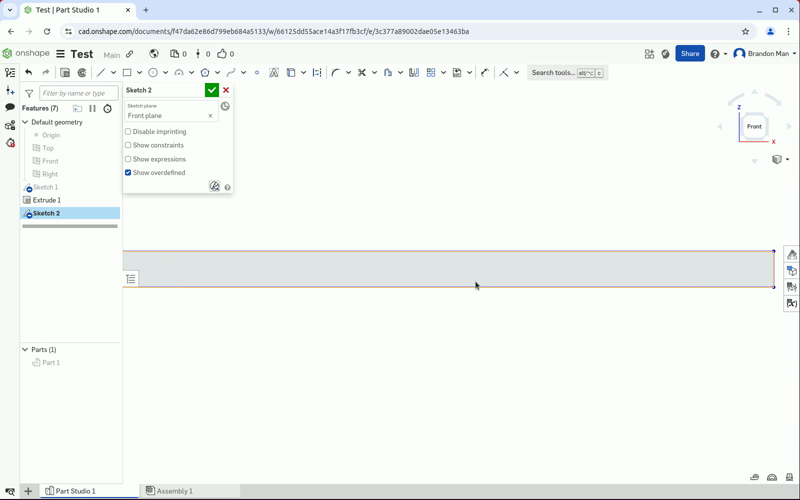
scroll(6)
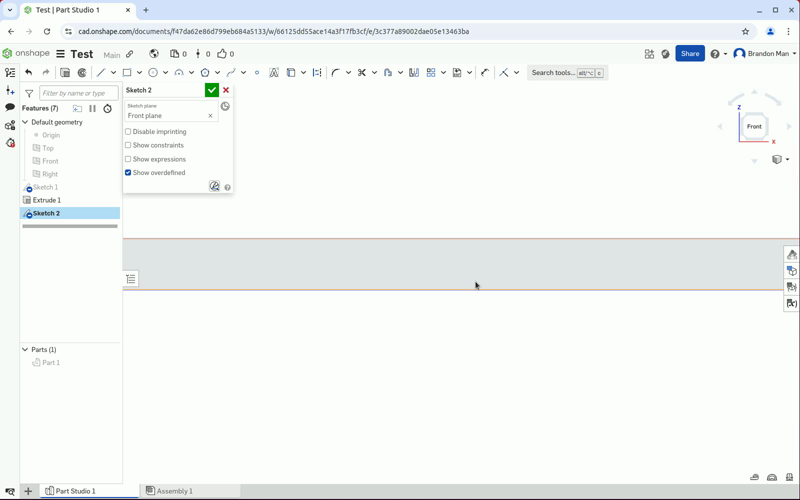
scroll(6)
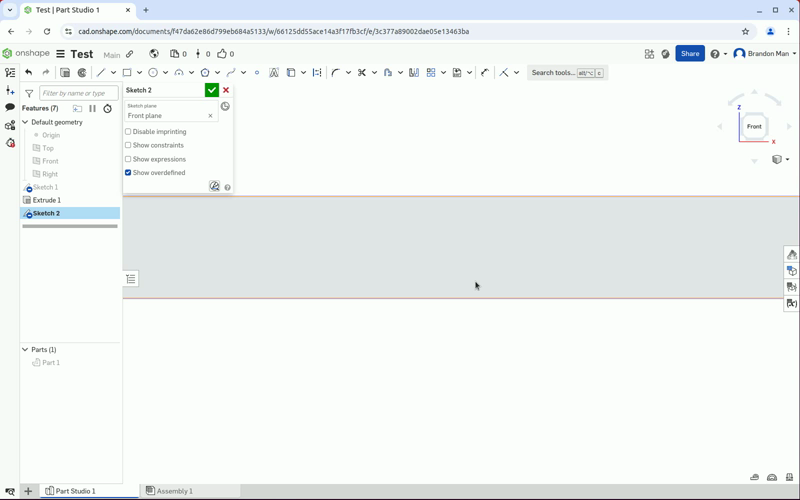
click(475, 281)
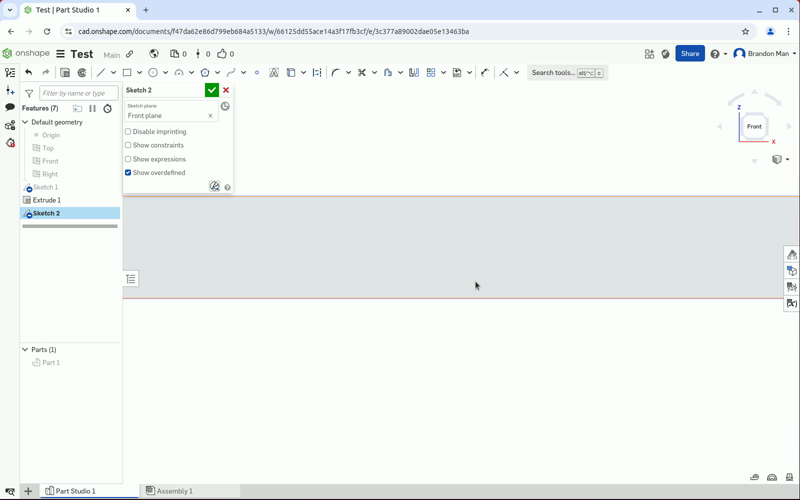
scroll(-6)
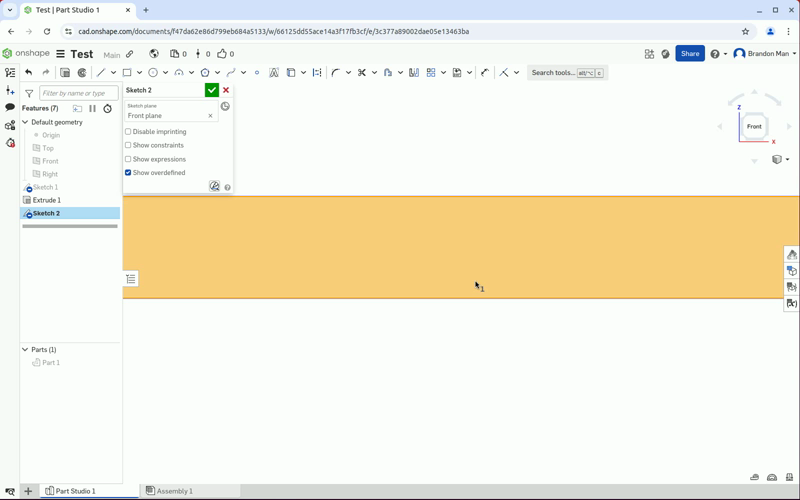
scroll(-6)
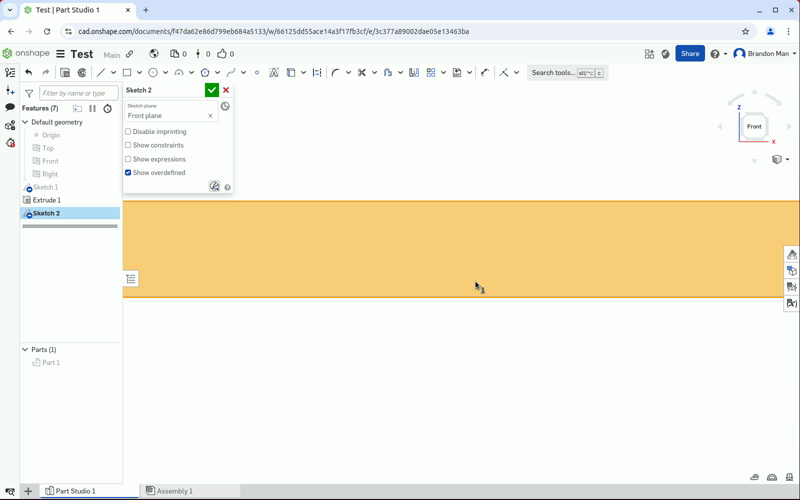
scroll(-6)
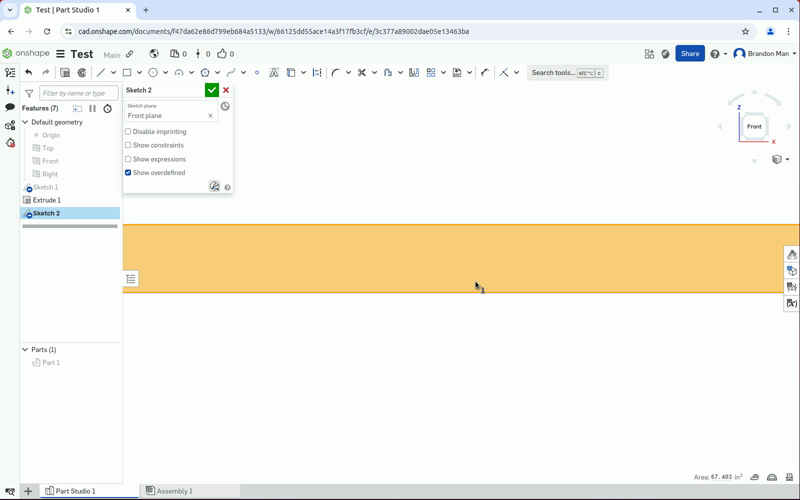
scroll(-6)
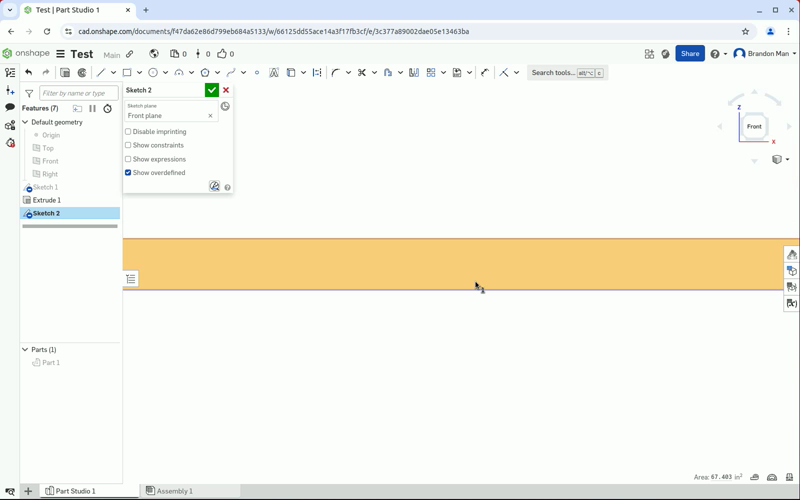
scroll(-6)
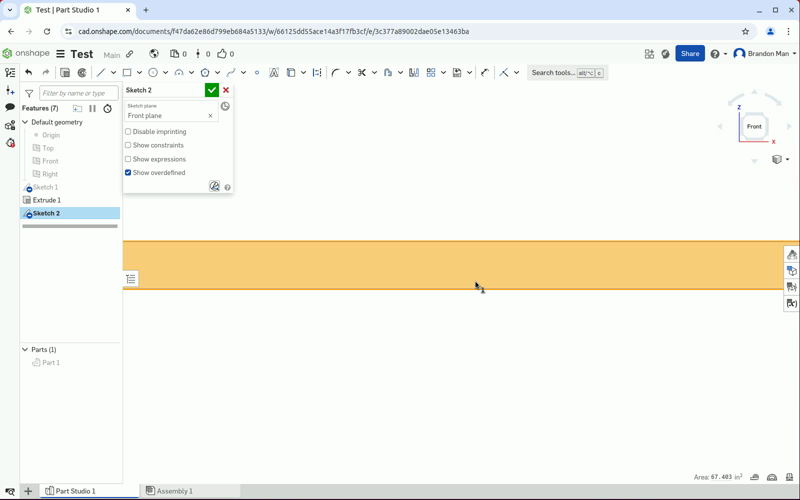
scroll(-6)
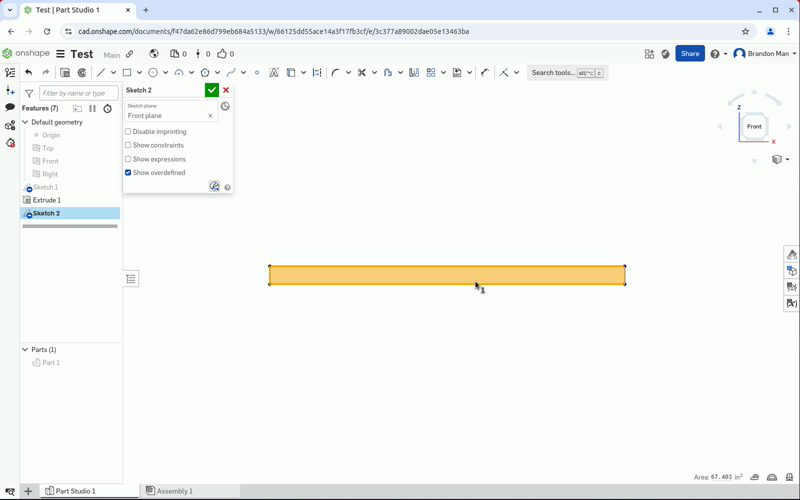
scroll(-6)
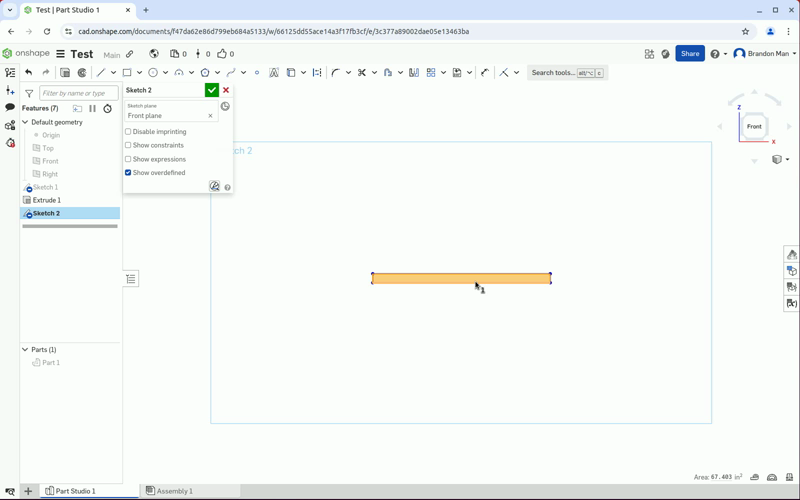
mouse_move(73, 352)
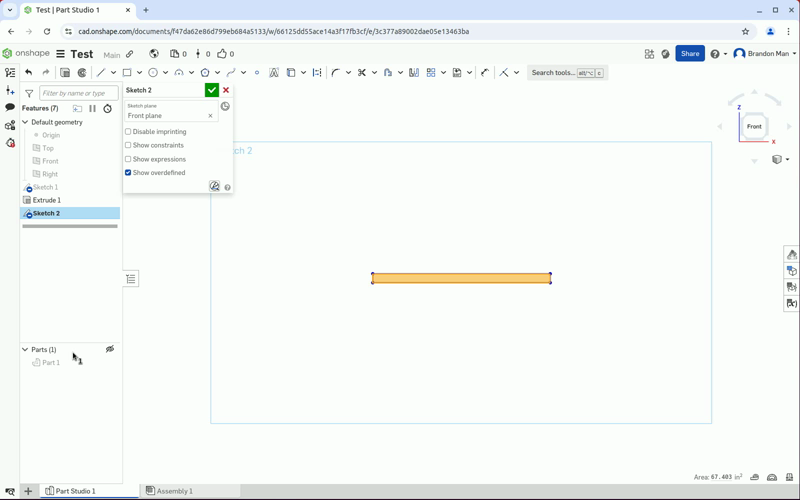
key(shift+y)
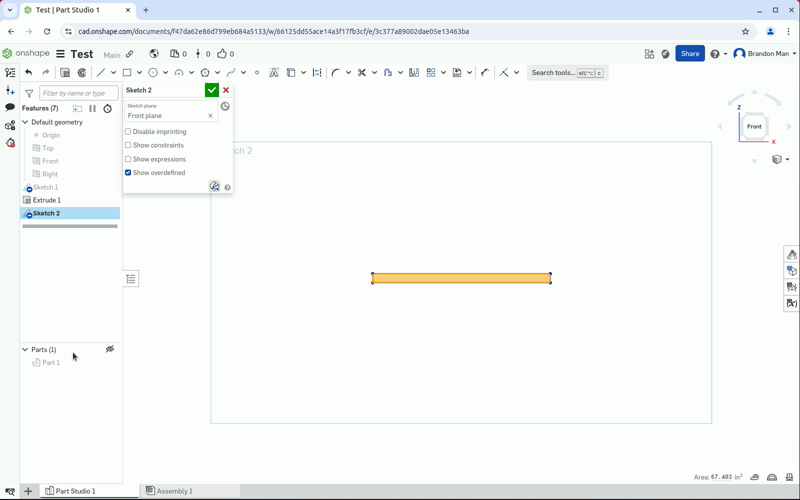
key(shift+e)
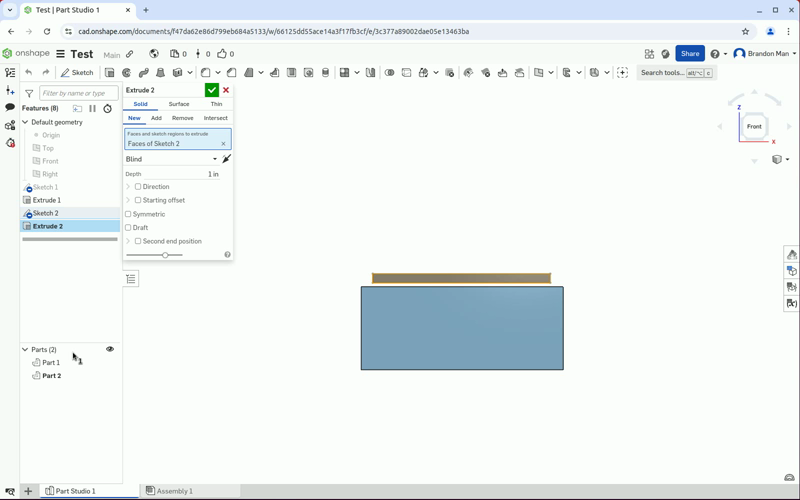
mouse_move(143, 106)
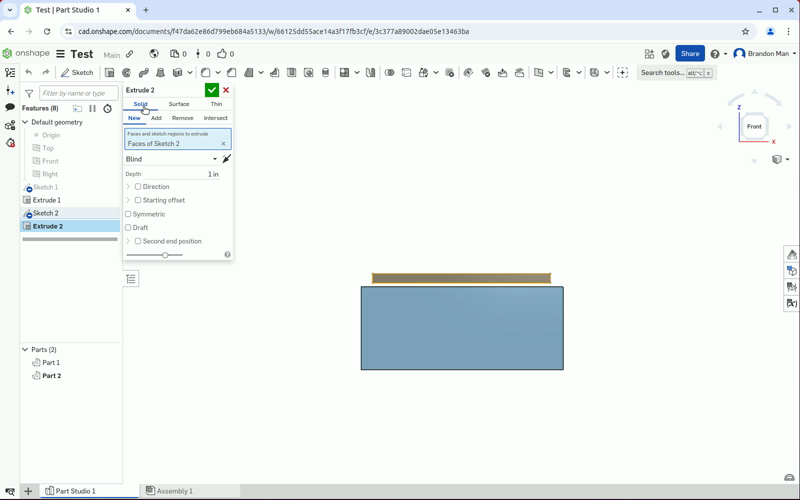
click(143, 106)
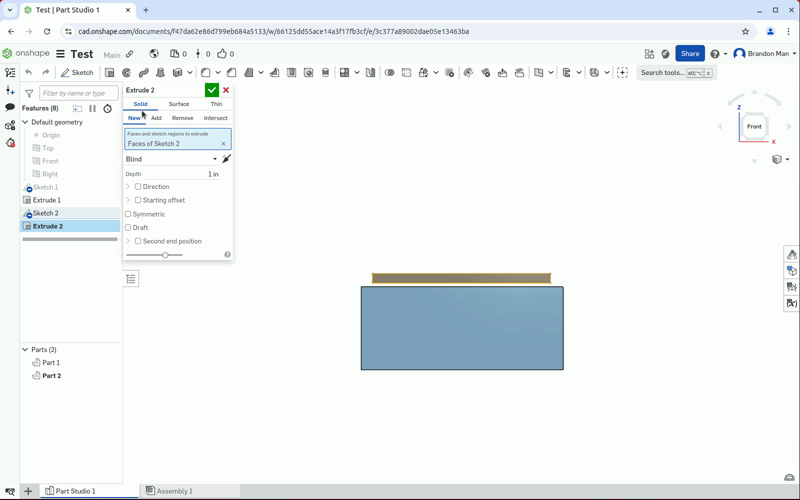
mouse_move(137, 120)
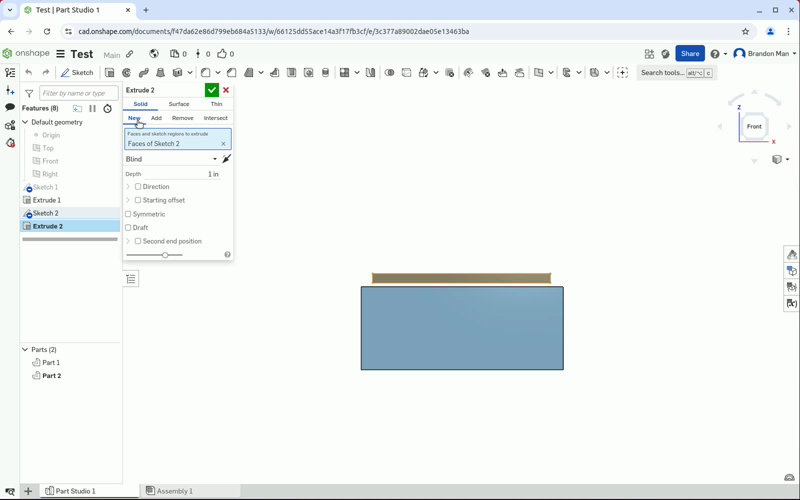
click(137, 120)
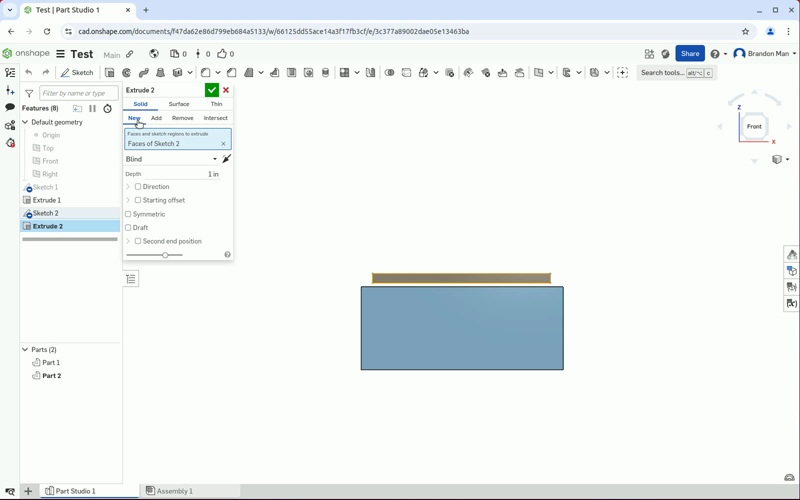
key(tab, 4)
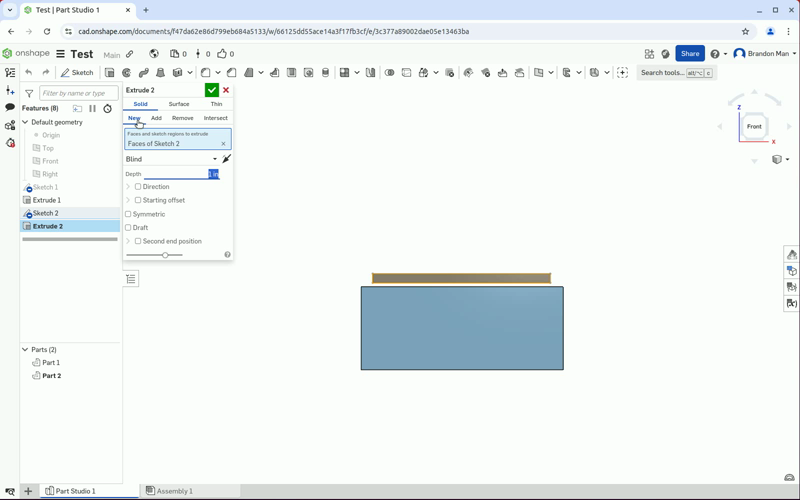
text(6.499)
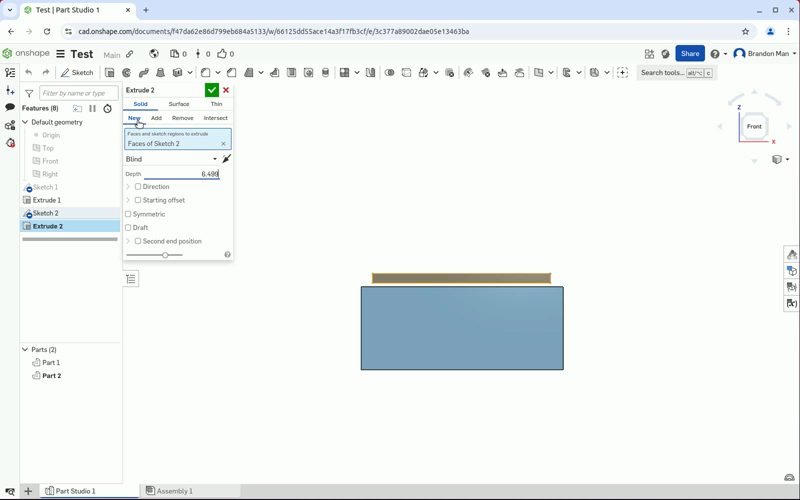
key(enter)
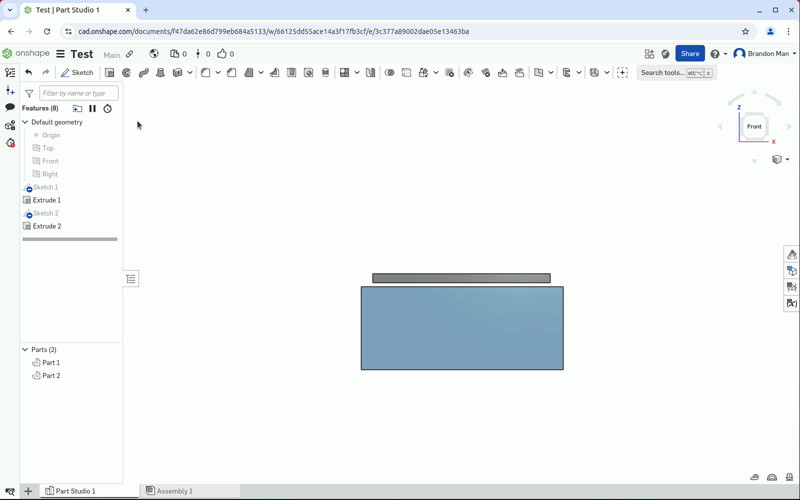
key(shift+h)
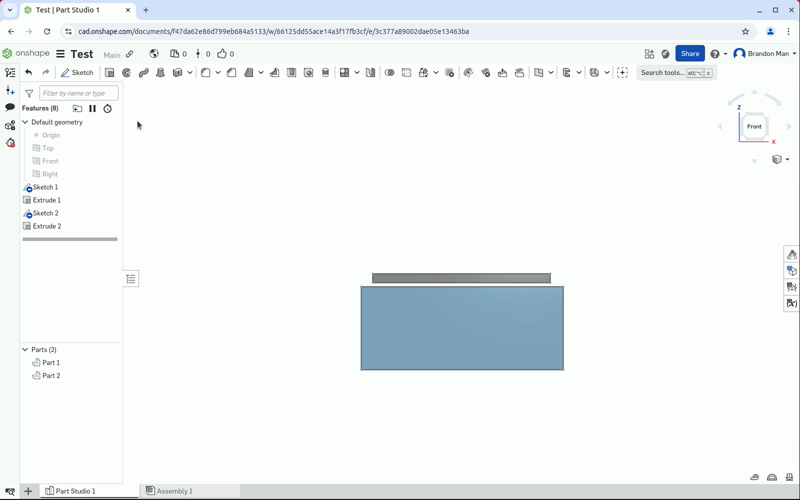
key(shift+h)
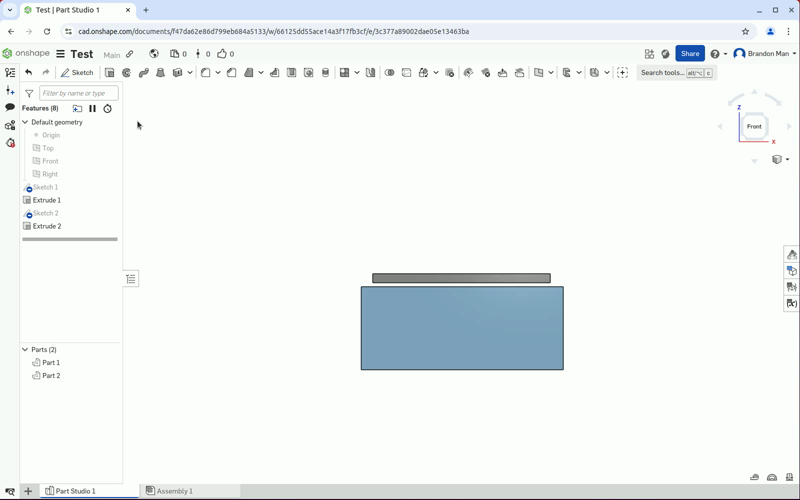
mouse_move(73, 189)
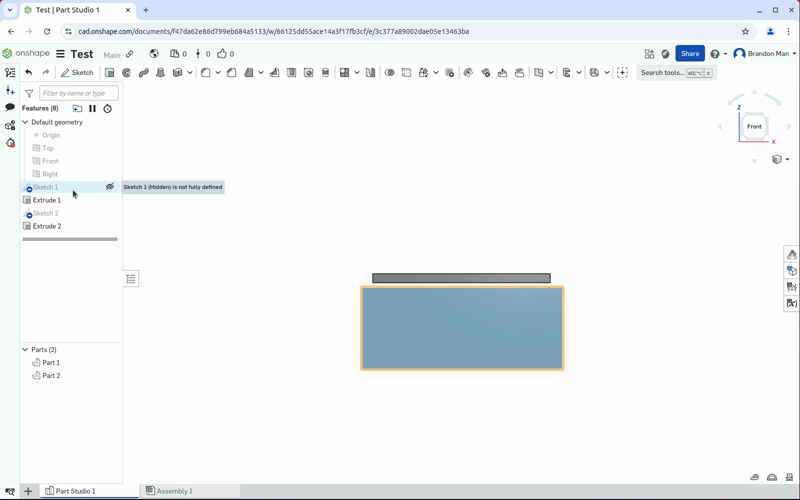
click(73, 189)
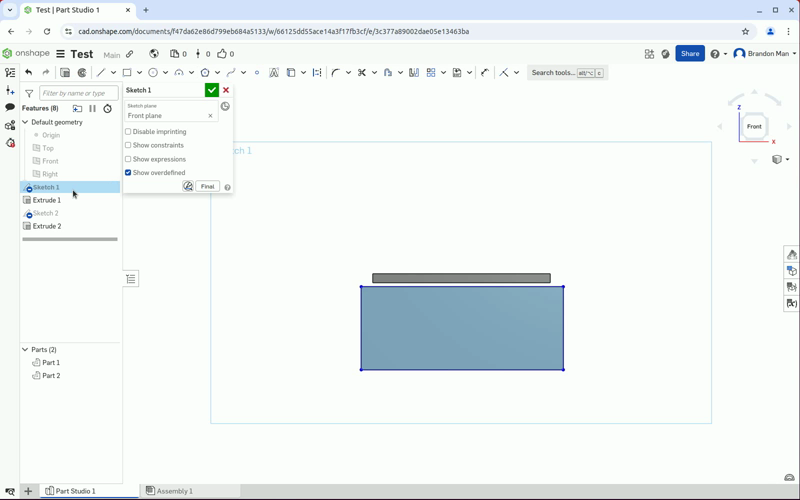
mouse_move(229, 92)
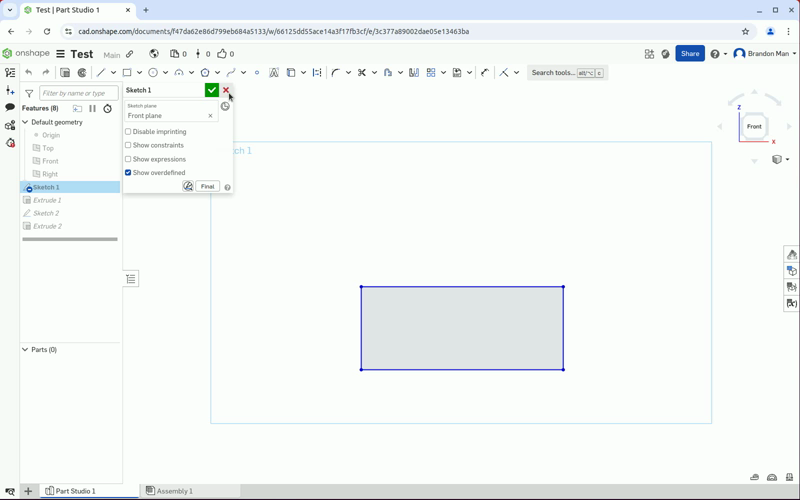
click(229, 92)
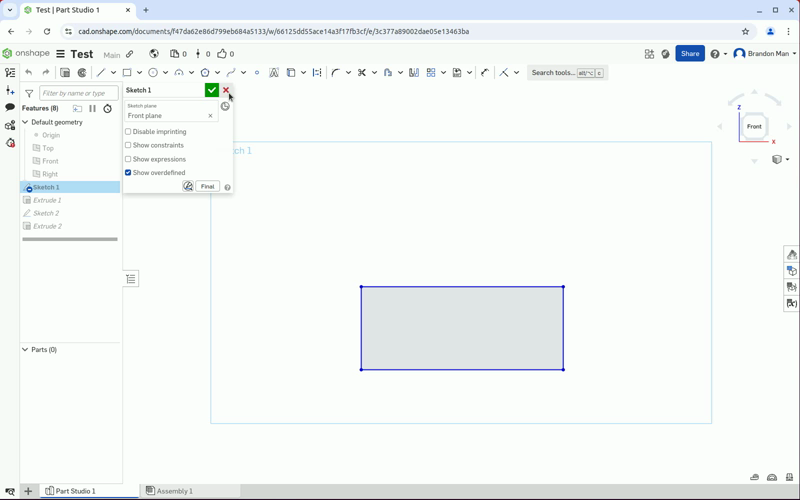
key(shift+s)
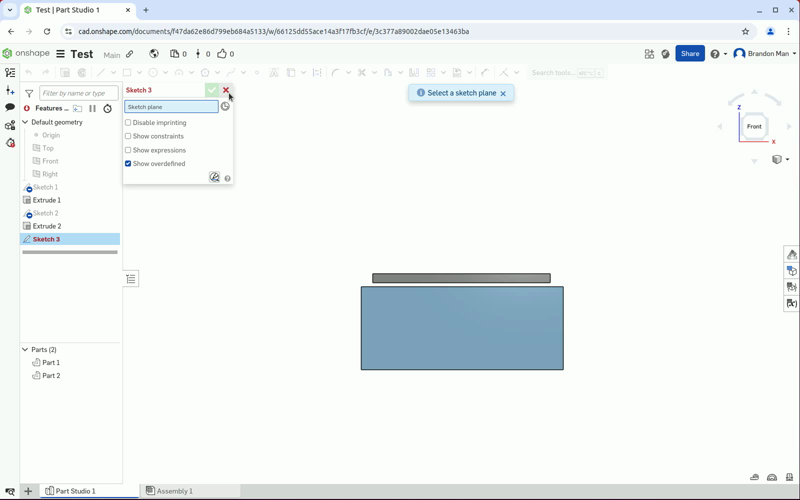
mouse_move(73, 163)
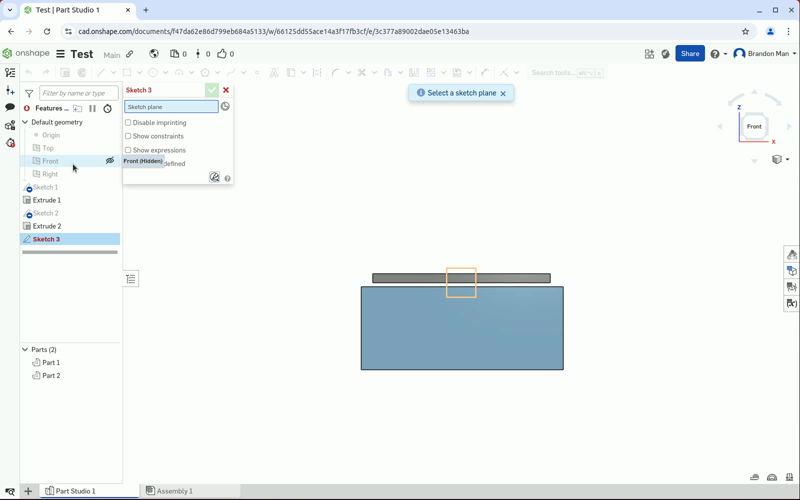
click(73, 163)
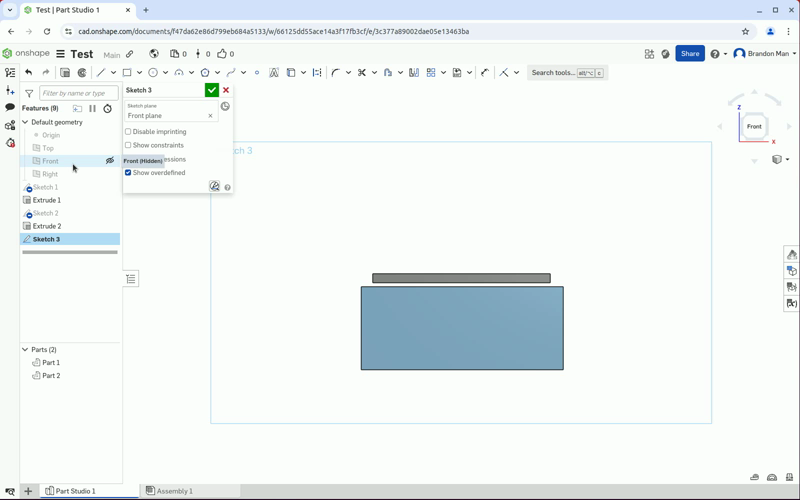
mouse_move(73, 352)
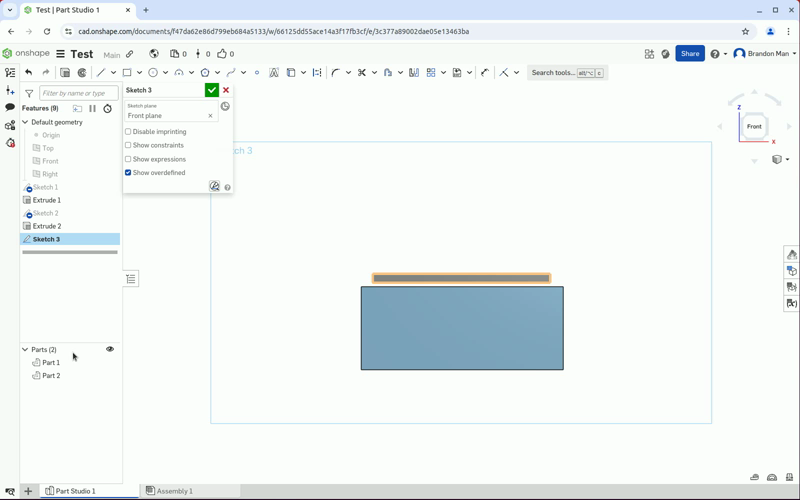
key(y)
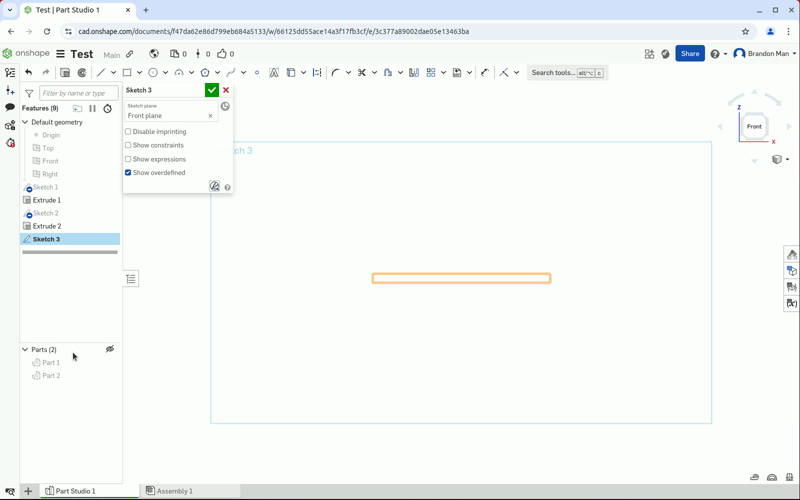
key(l)
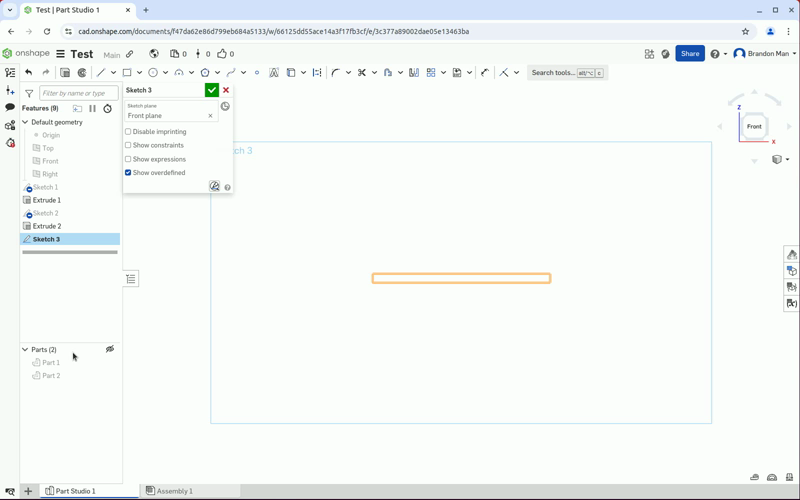
key_down(shift)
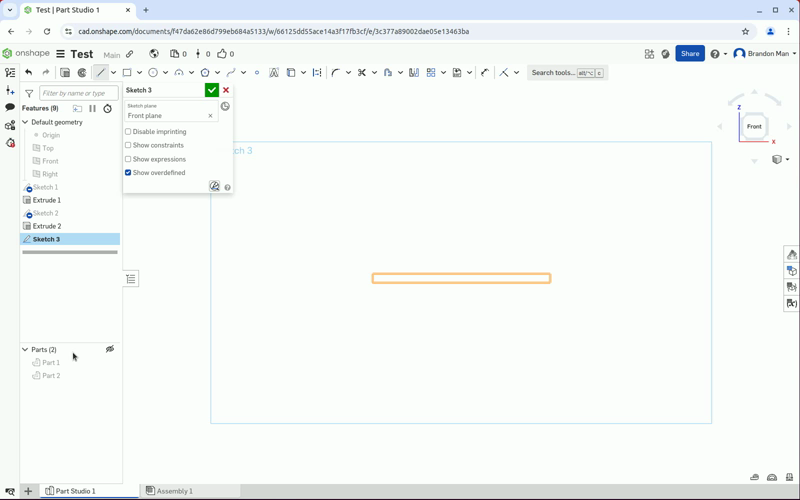
mouse_move(350, 374)
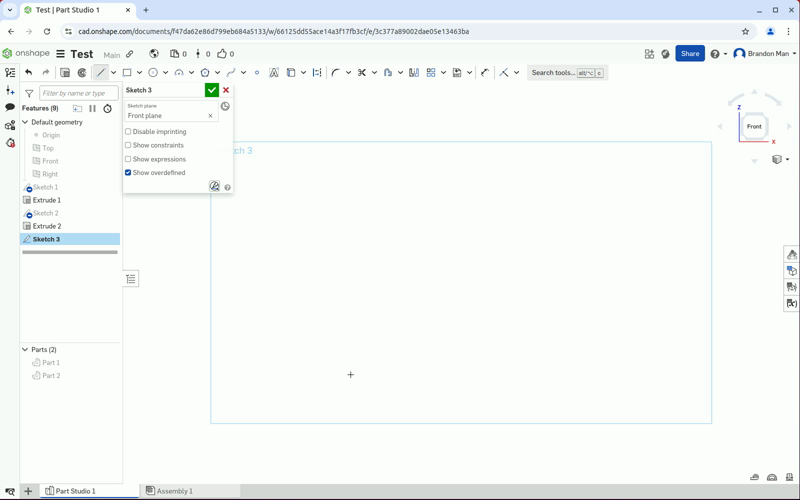
click(350, 374)
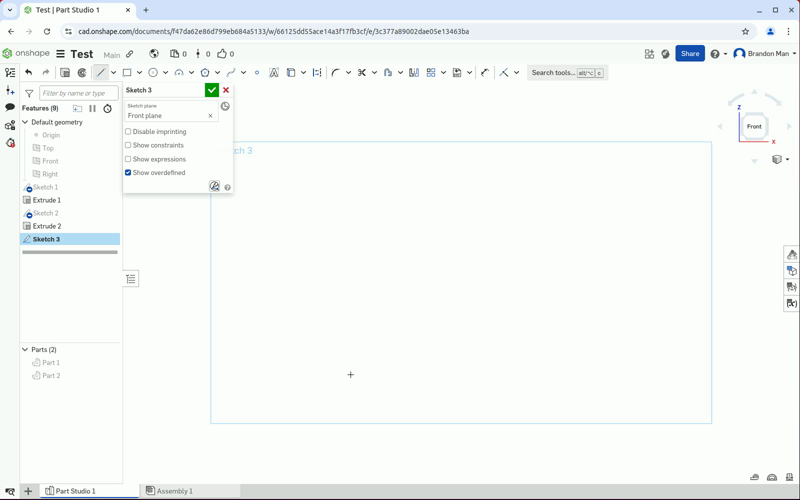
key_up(shift)
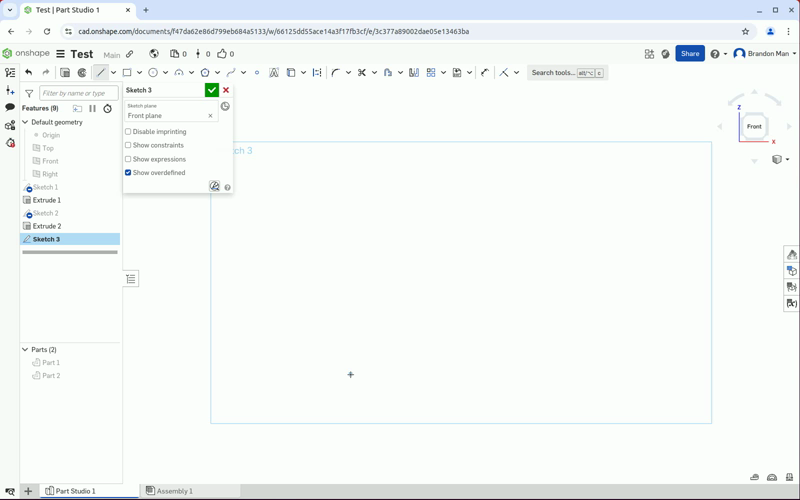
key_down(shift)
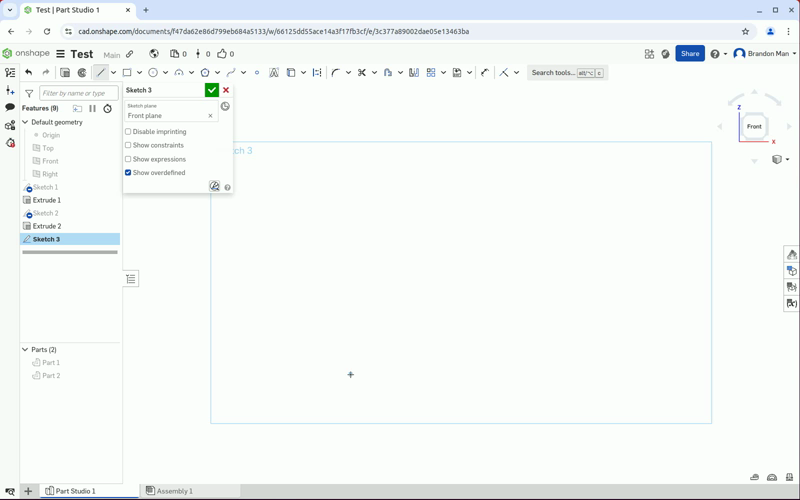
mouse_move(572, 374)
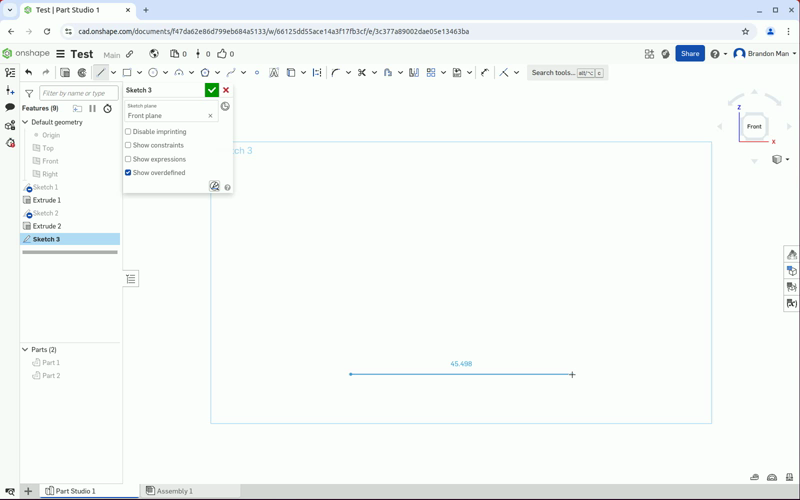
click(572, 374)
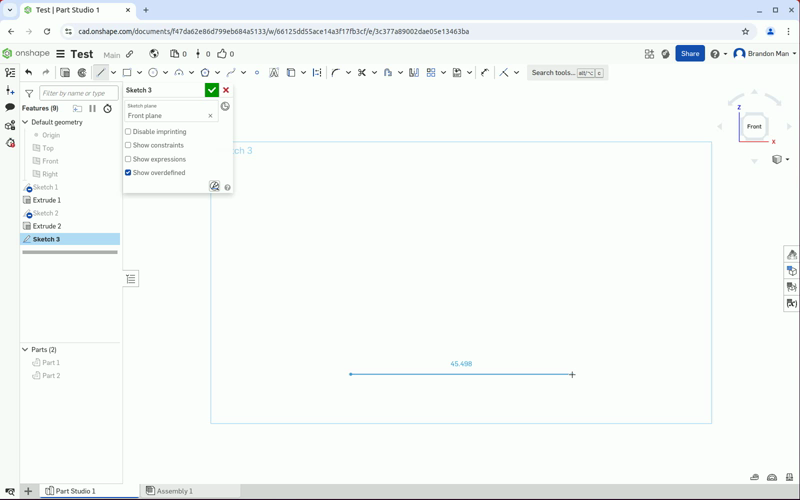
key_up(shift)
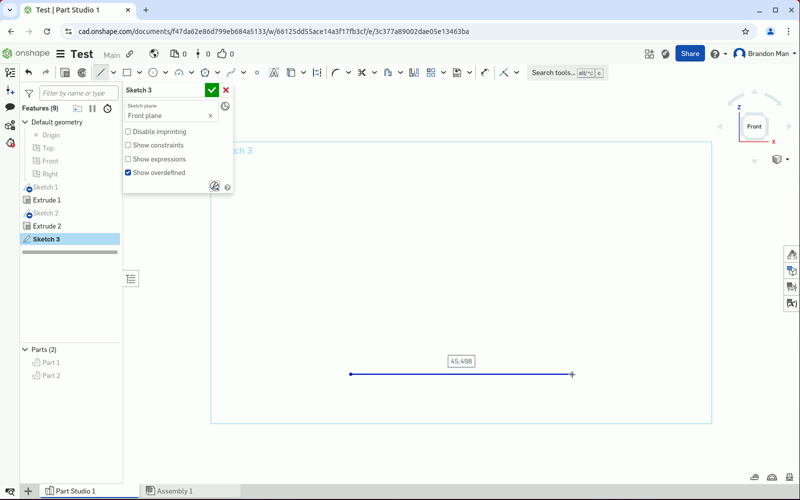
key_down(shift)
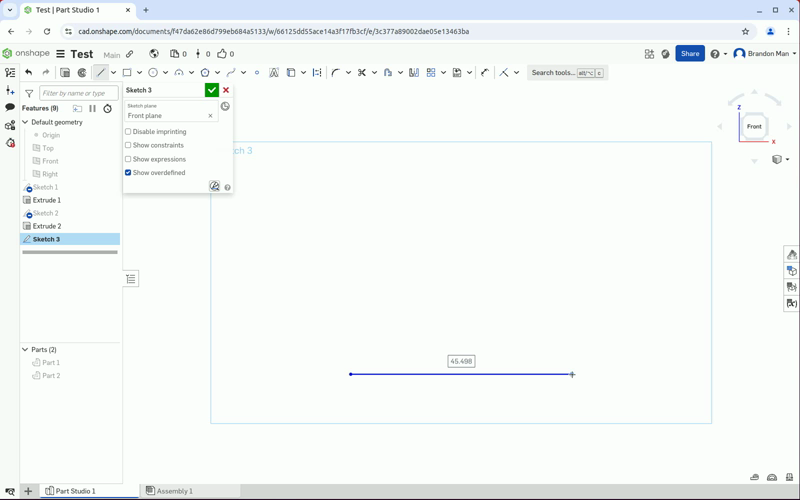
mouse_move(572, 273)
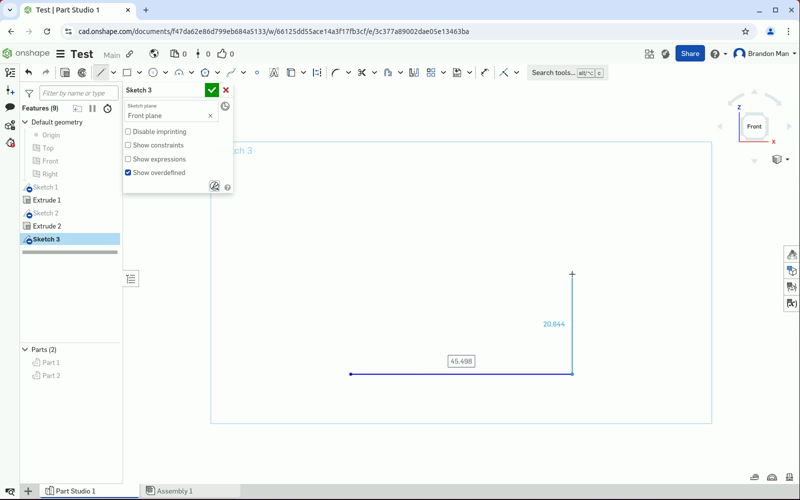
click(572, 273)
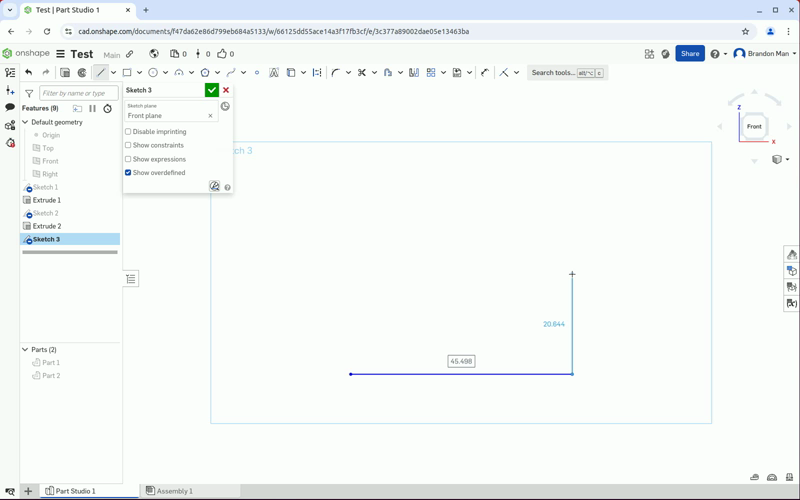
key_up(shift)
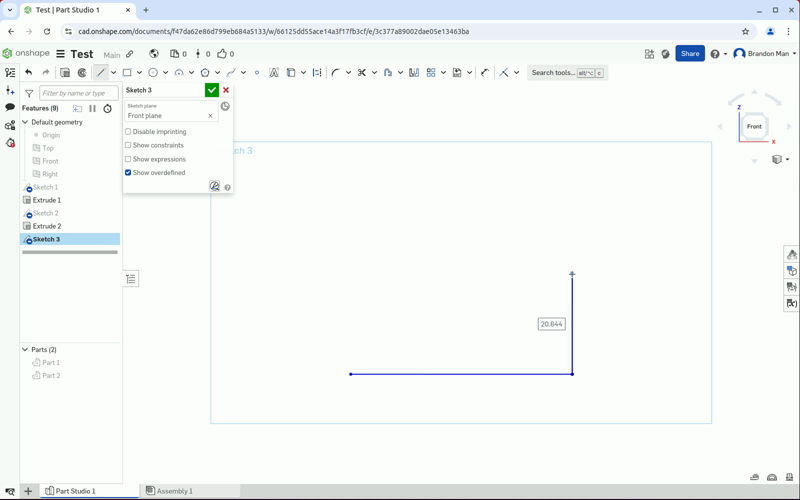
key_down(shift)
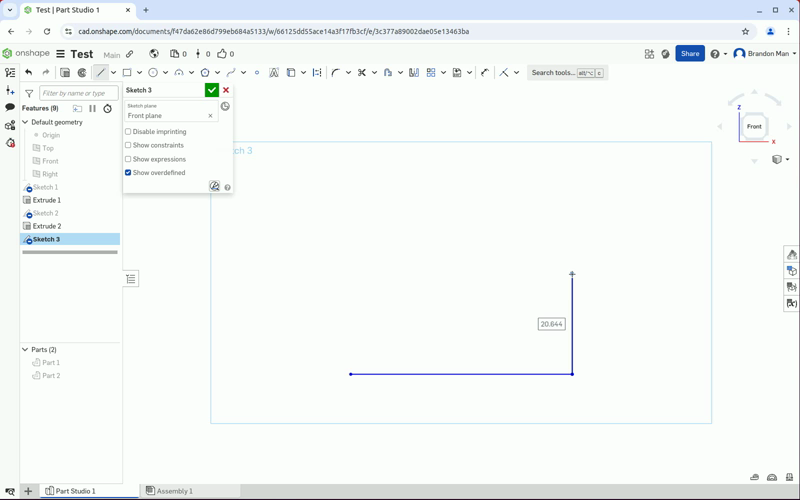
mouse_move(589, 273)
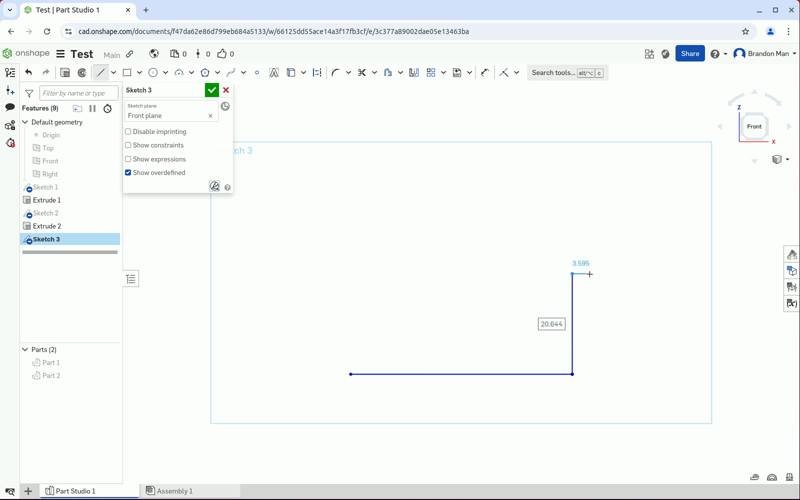
mouse_move(551, 273)
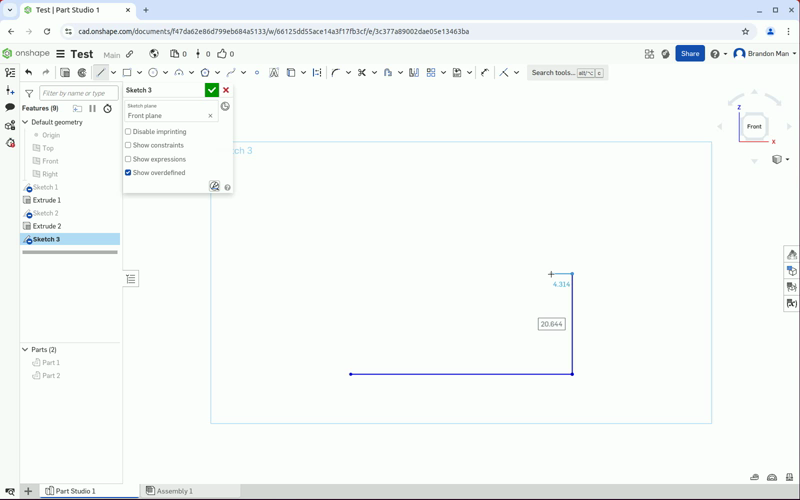
click(551, 273)
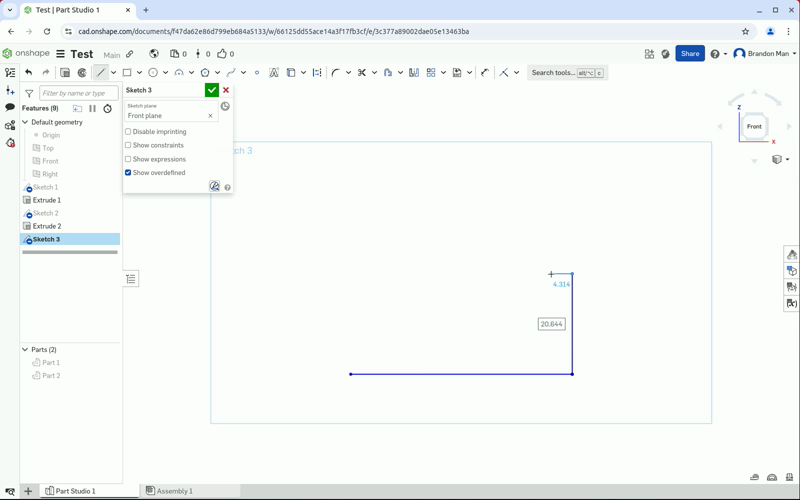
key_up(shift)
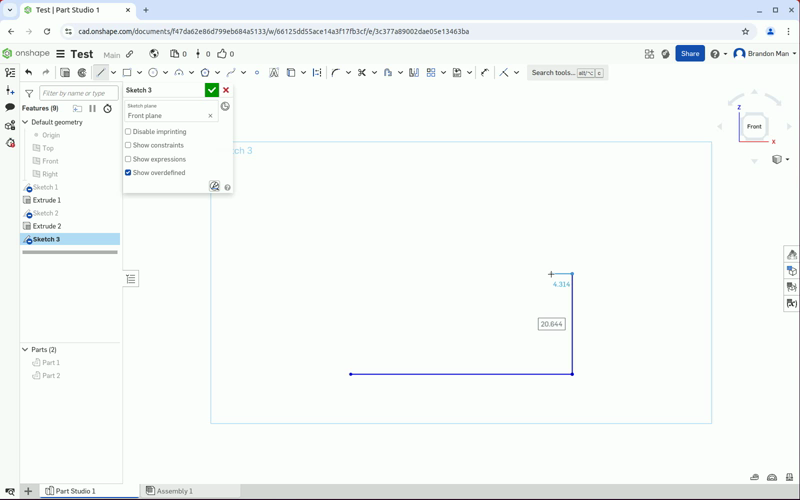
key_down(shift)
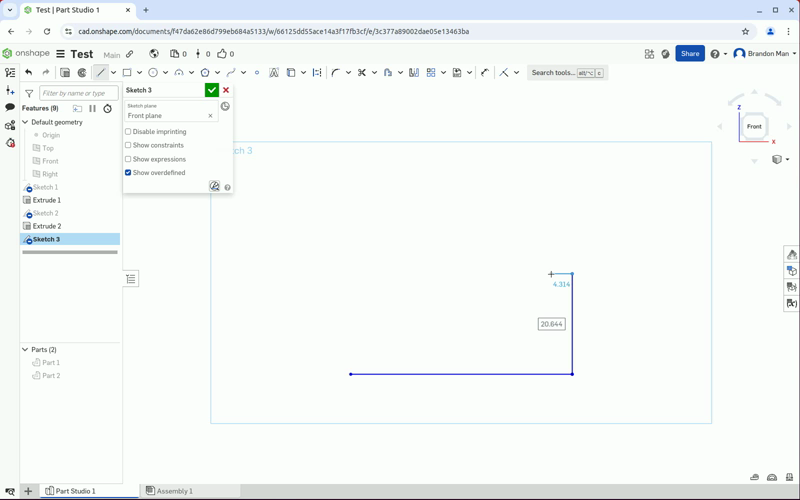
mouse_move(581, 273)
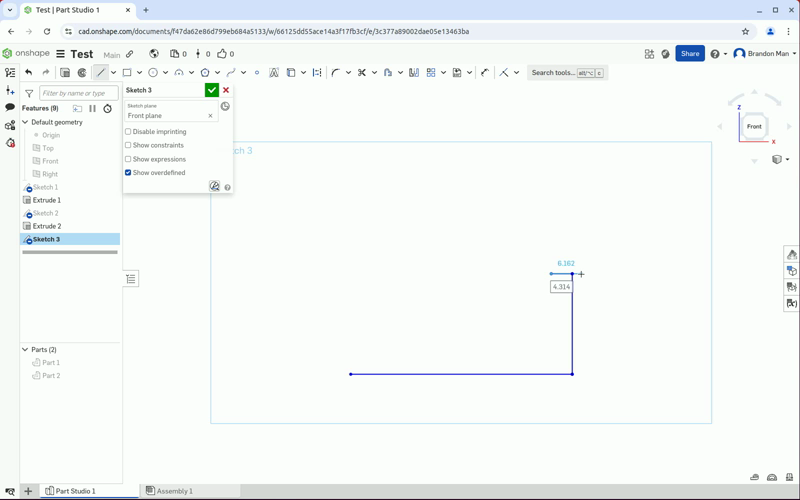
mouse_move(551, 283)
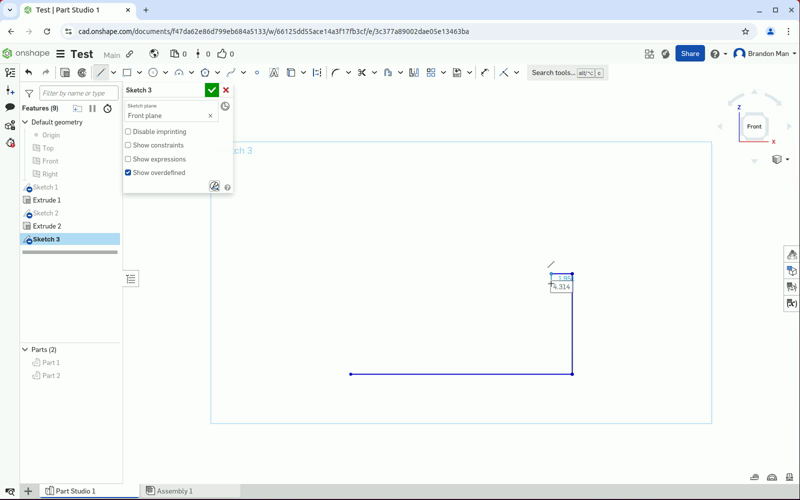
click(551, 283)
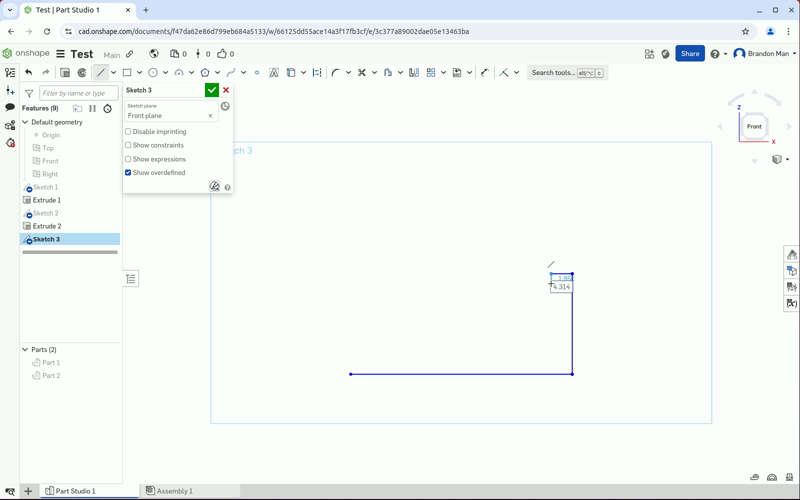
key_up(shift)
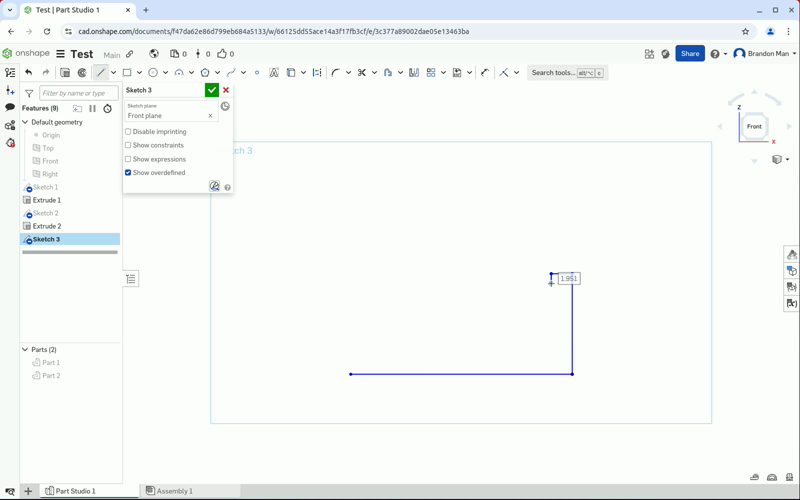
key_down(shift)
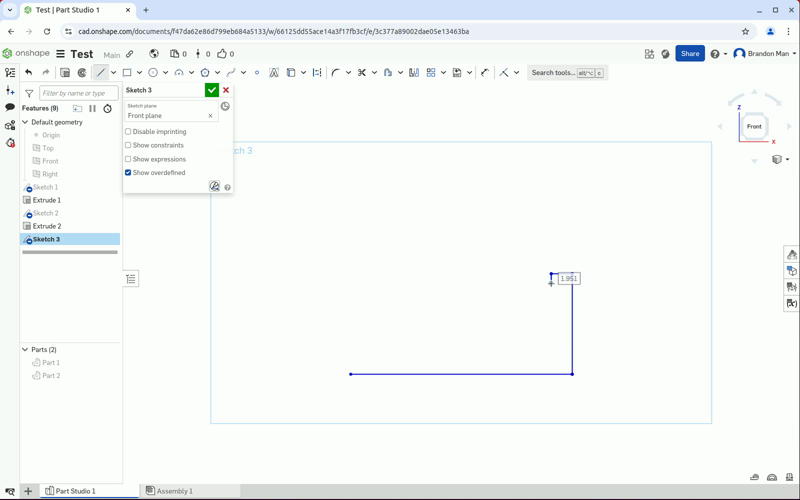
mouse_move(374, 283)
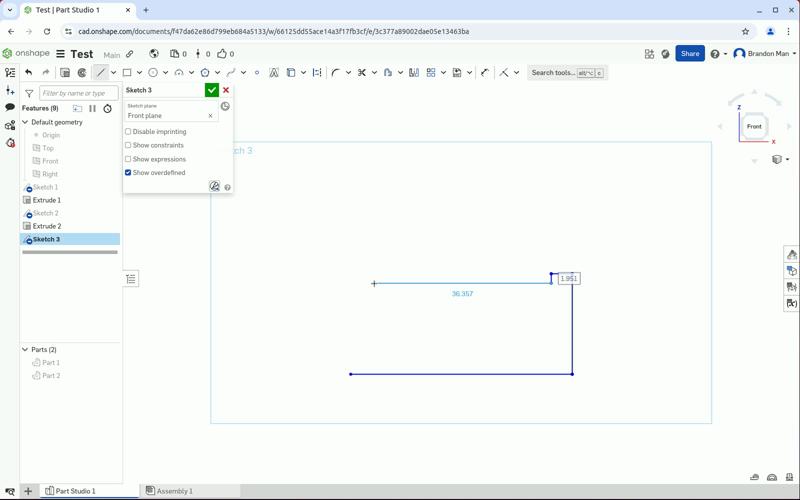
click(374, 283)
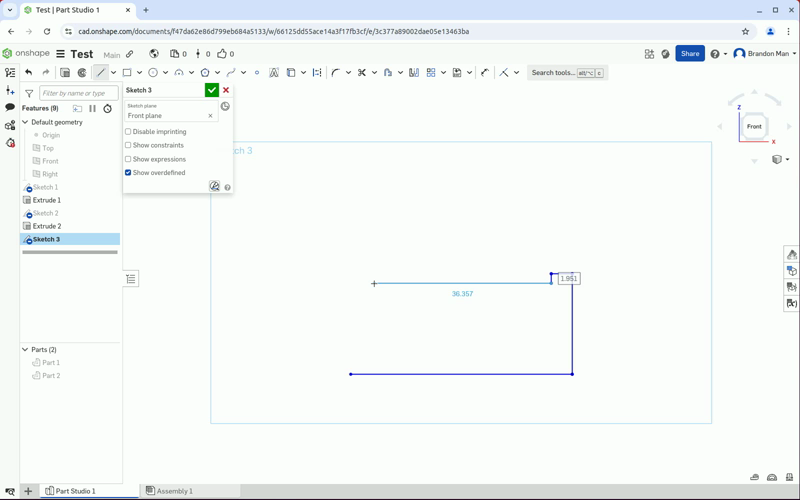
key_up(shift)
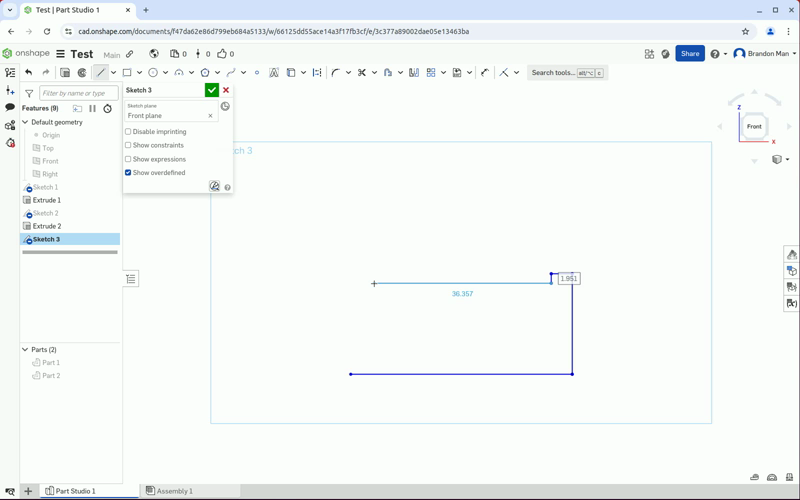
key_down(shift)
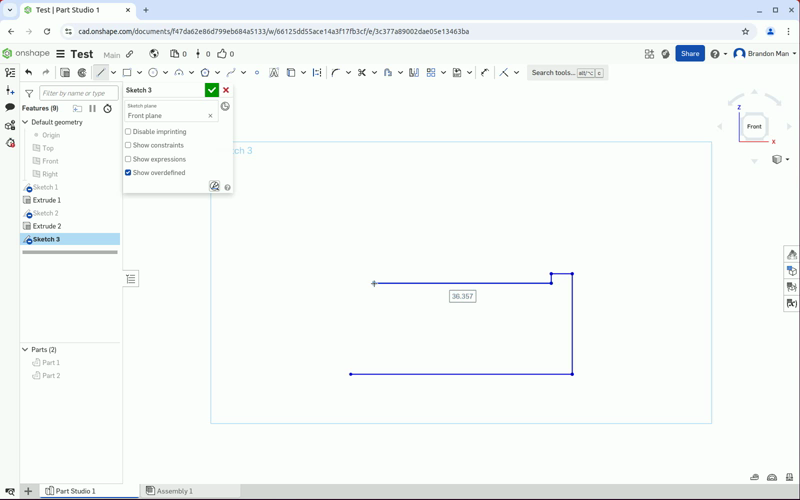
mouse_move(404, 283)
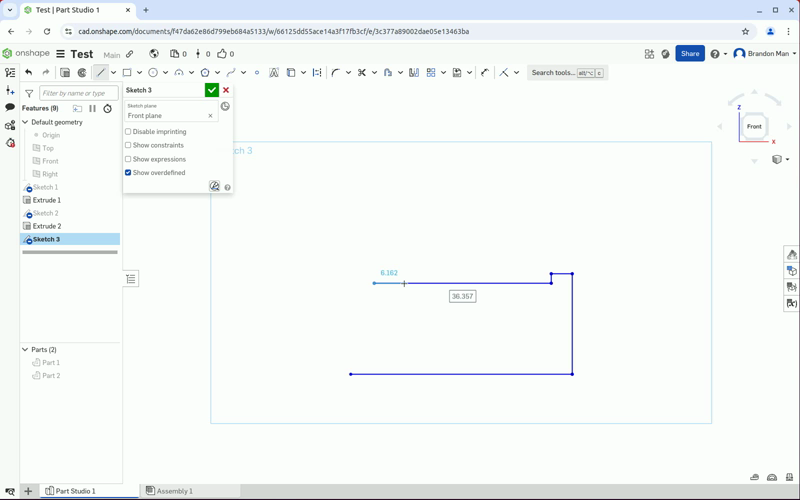
mouse_move(374, 273)
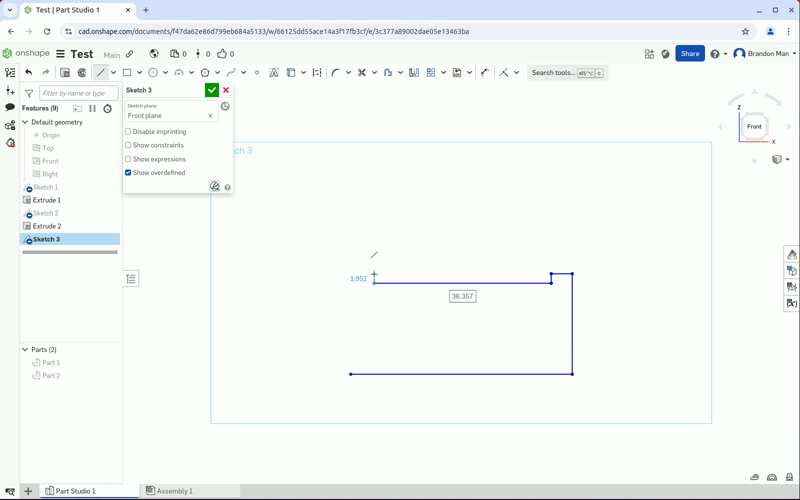
click(374, 273)
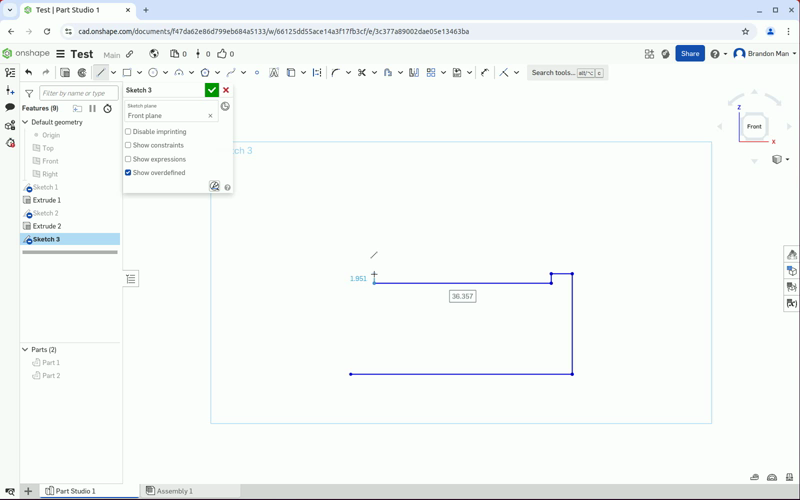
key_up(shift)
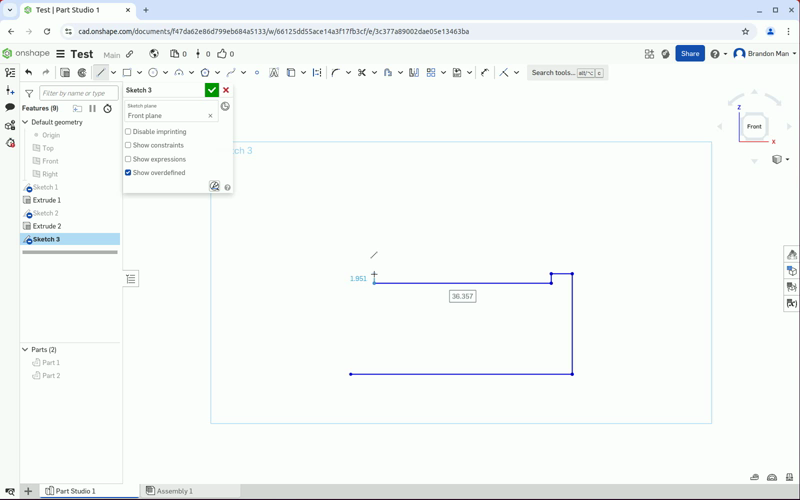
key_down(shift)
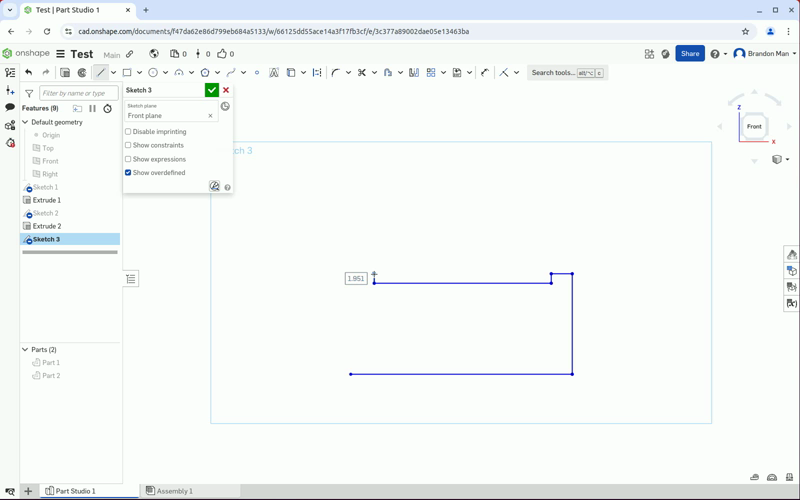
mouse_move(404, 273)
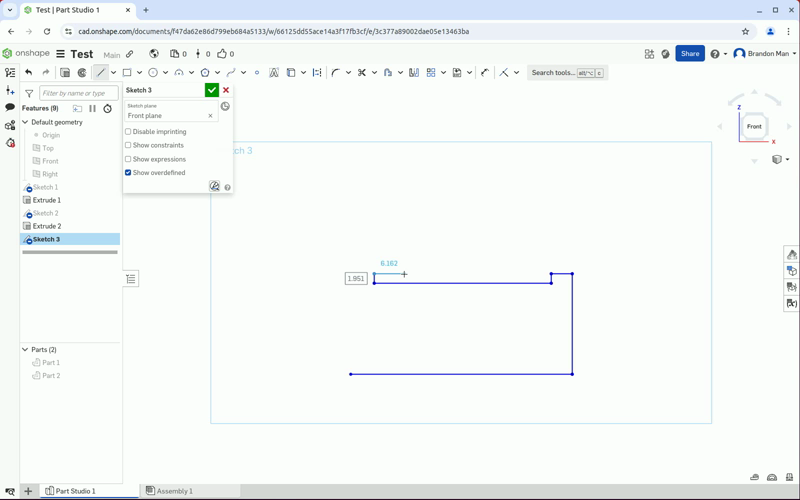
mouse_move(350, 273)
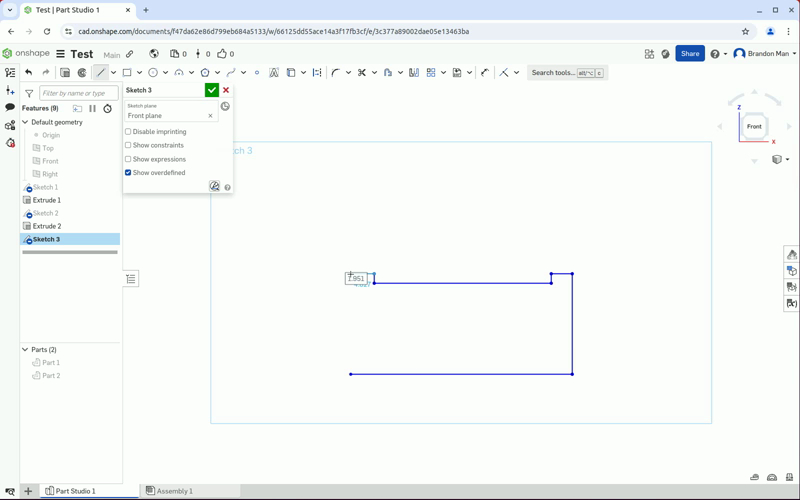
click(350, 273)
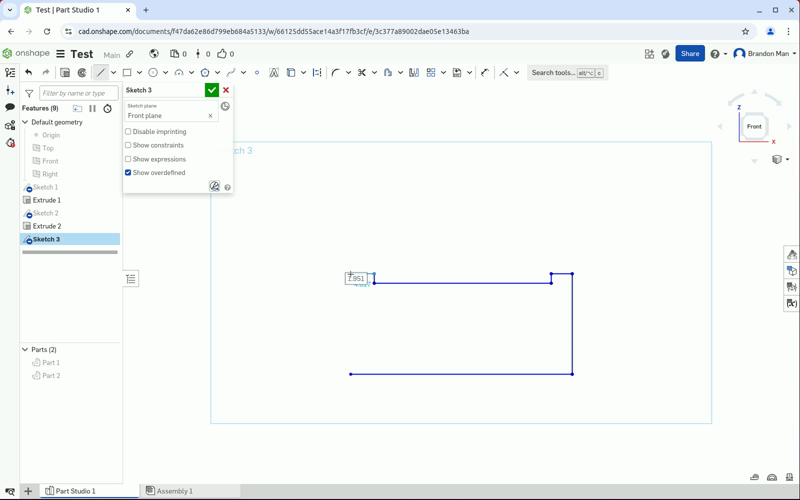
key_up(shift)
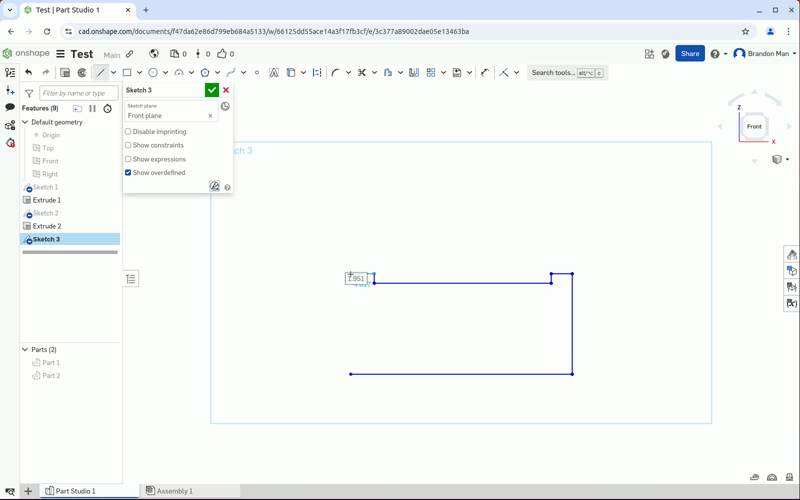
key_down(shift)
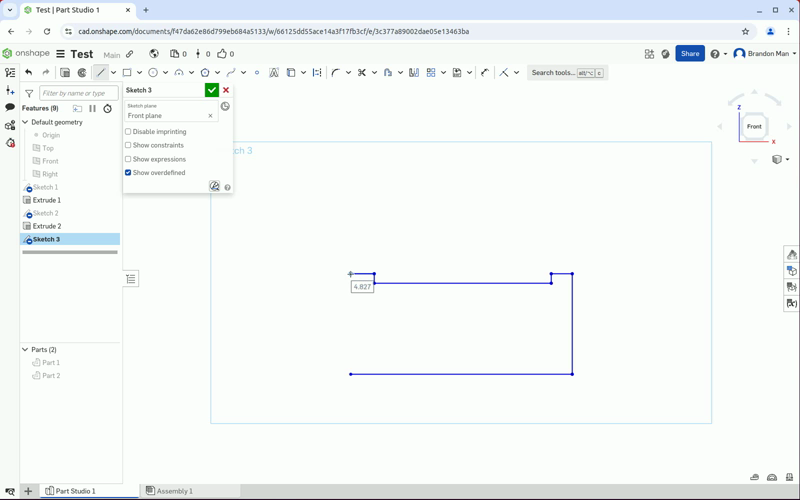
mouse_move(350, 374)
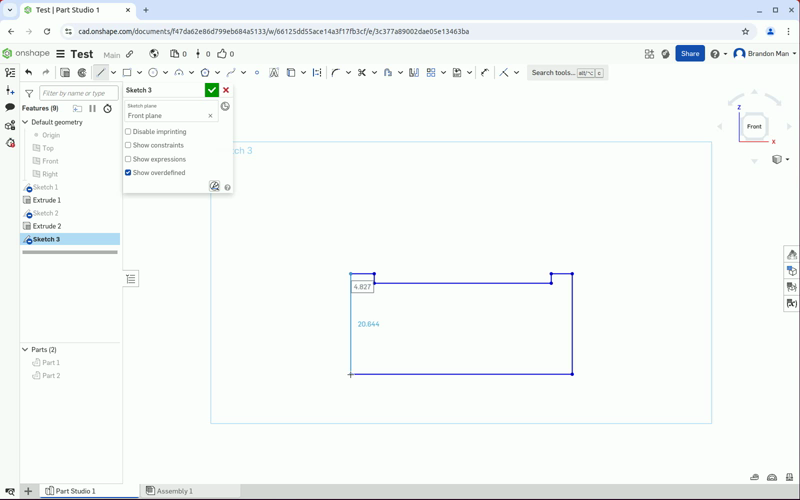
key_up(shift)
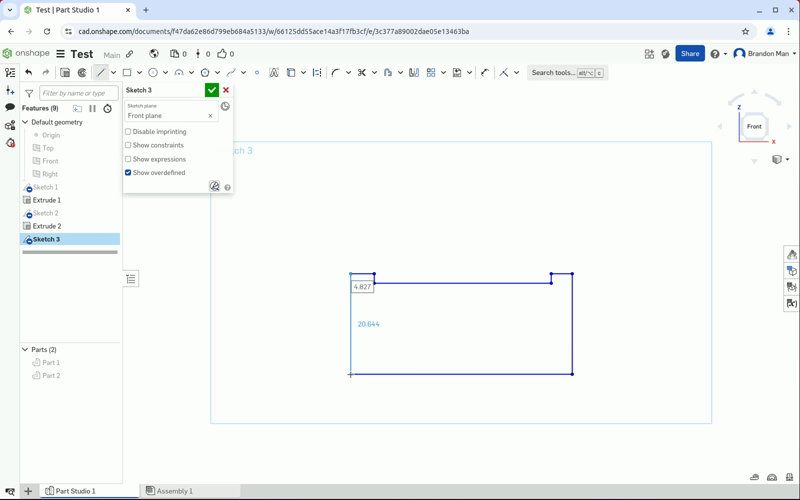
click(350, 374)
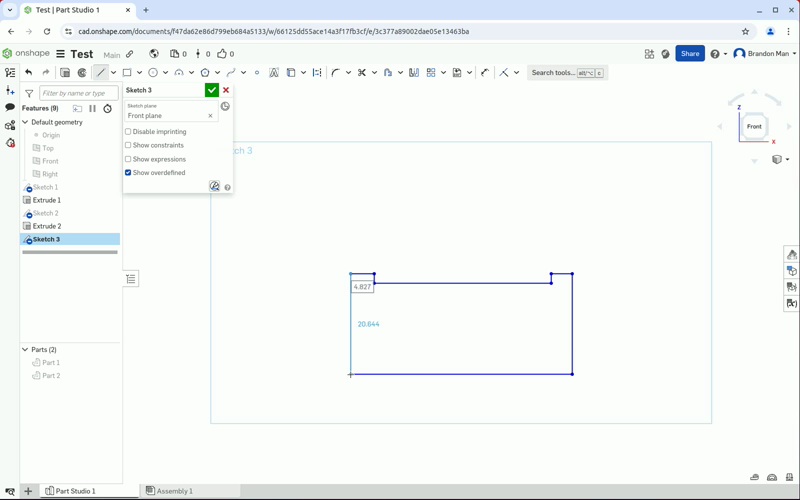
key(esc)
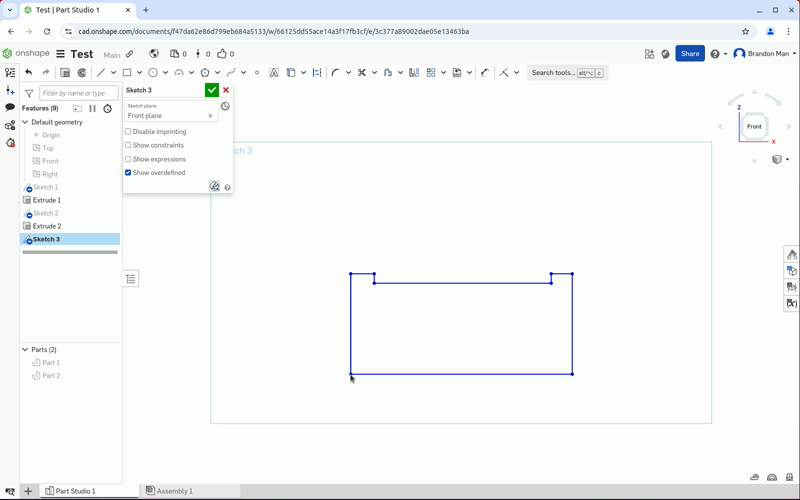
key(l)
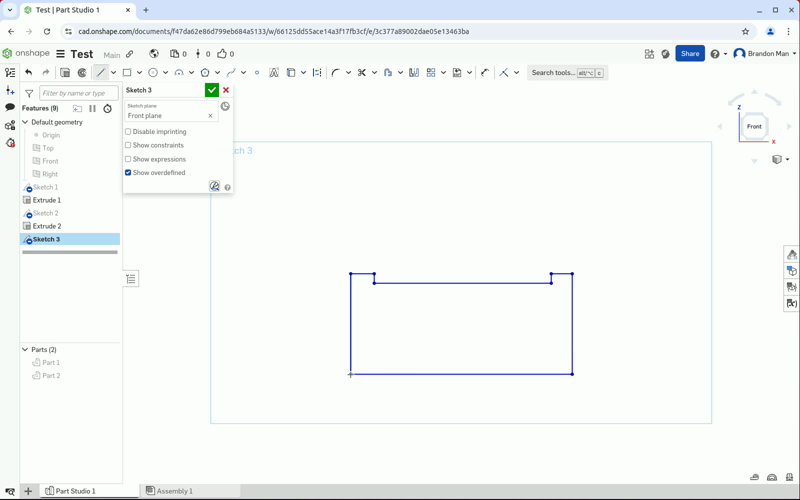
key_down(shift)
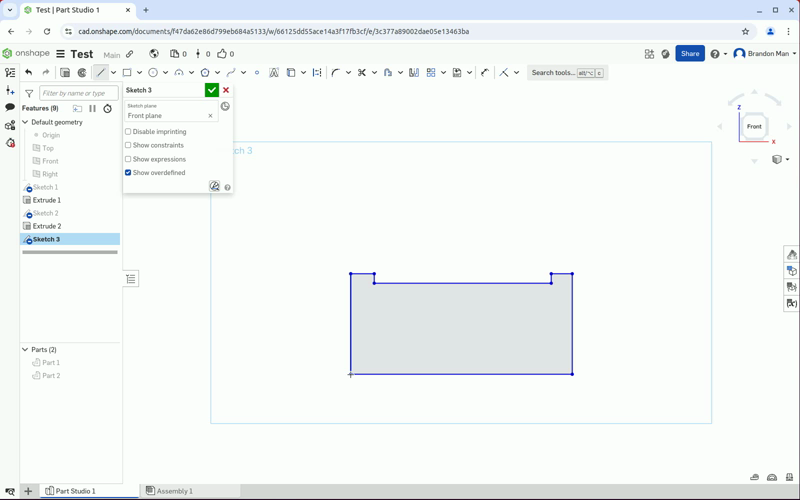
mouse_move(359, 369)
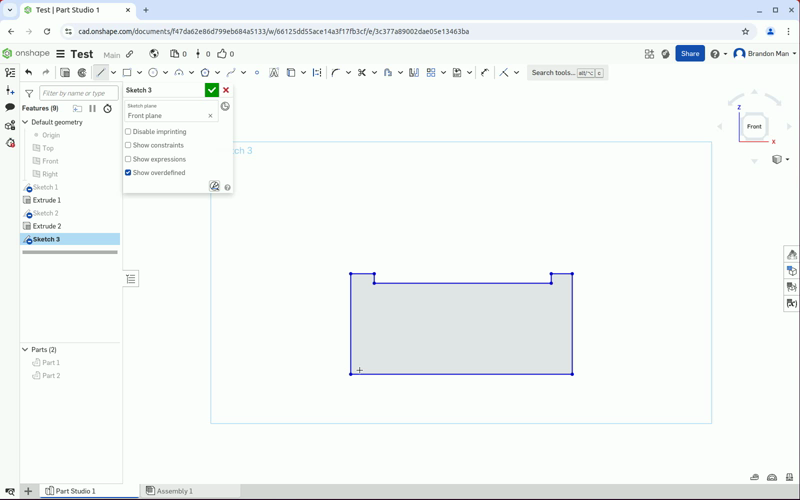
click(359, 369)
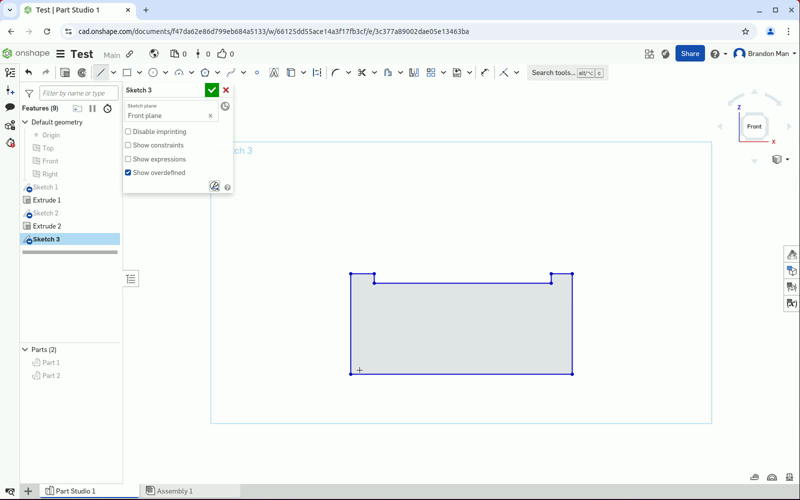
key_up(shift)
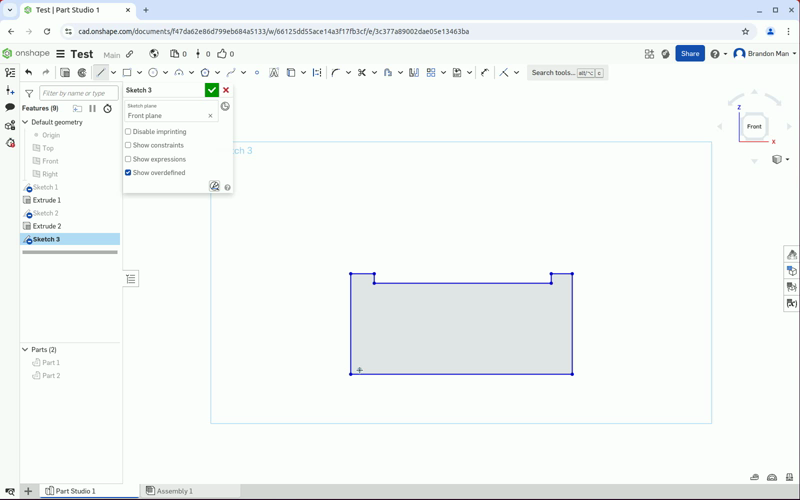
key_down(shift)
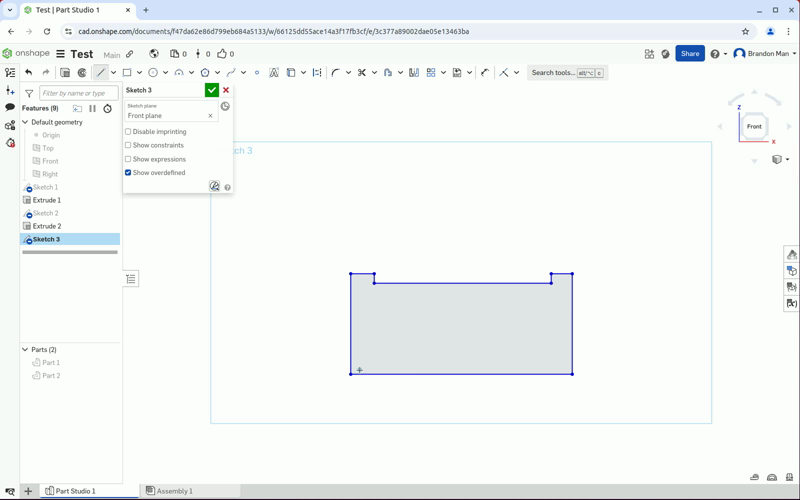
mouse_move(562, 369)
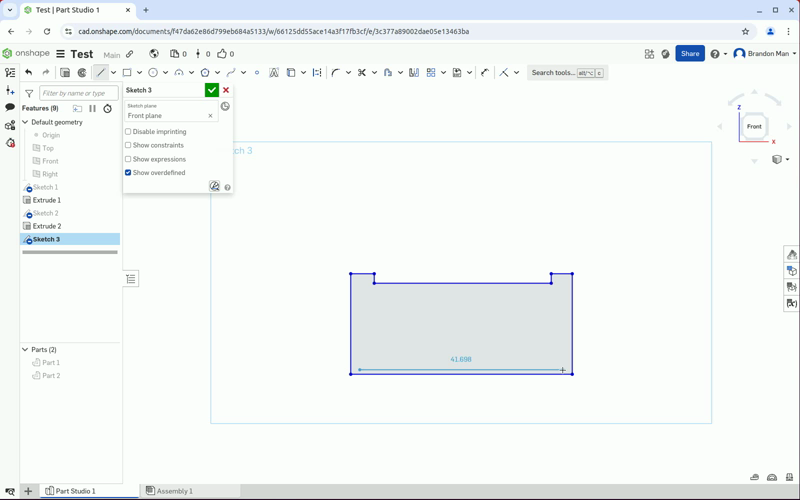
click(562, 369)
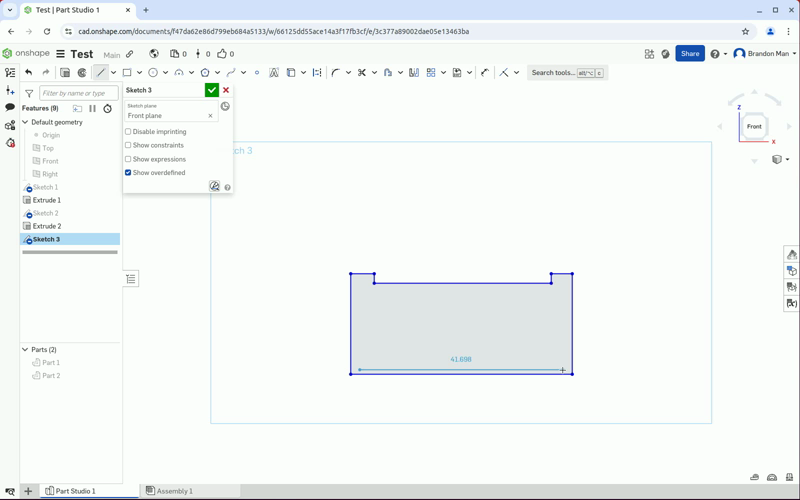
key_up(shift)
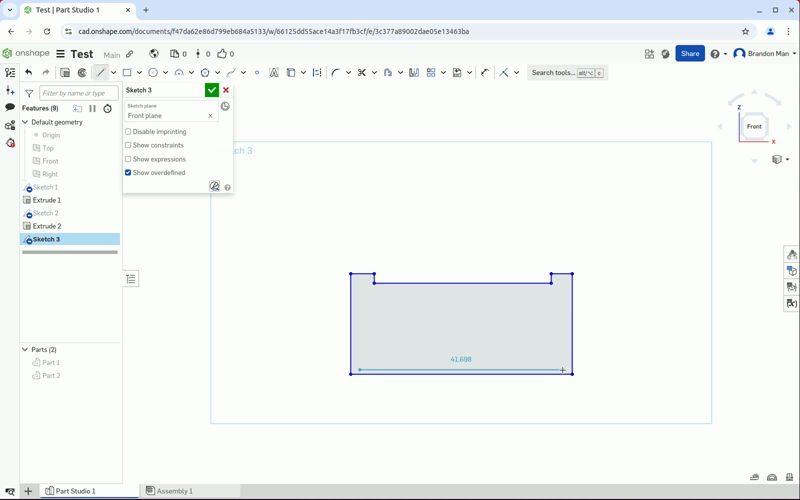
key_down(shift)
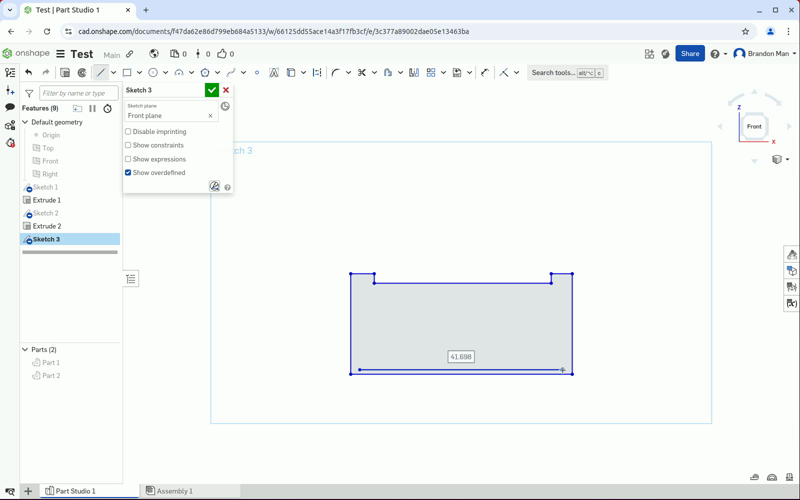
mouse_move(562, 288)
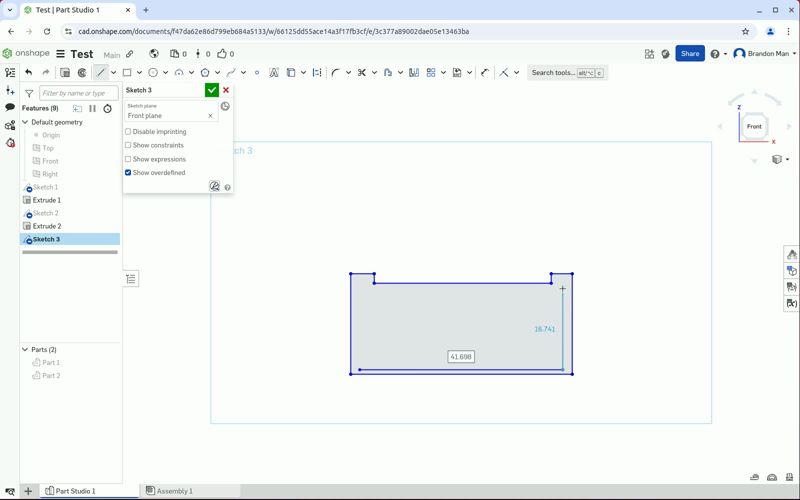
click(562, 288)
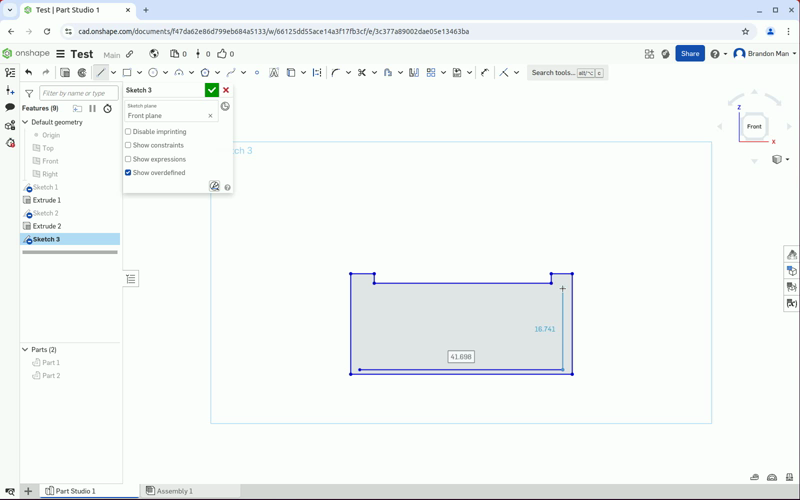
key_up(shift)
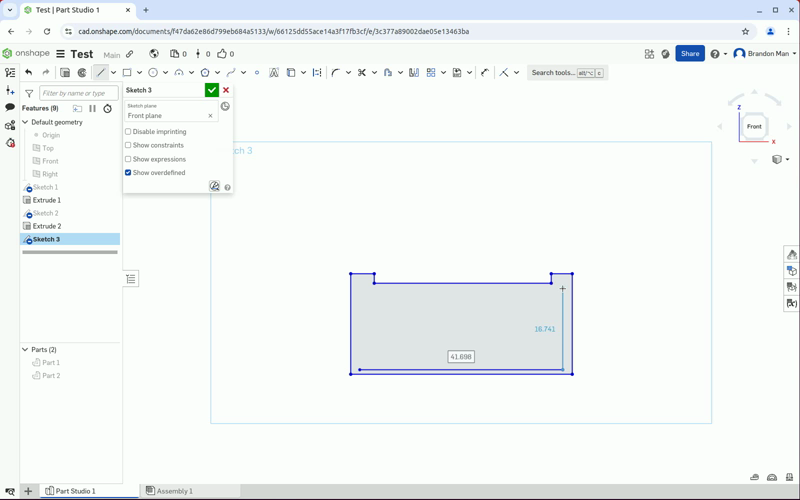
key_down(shift)
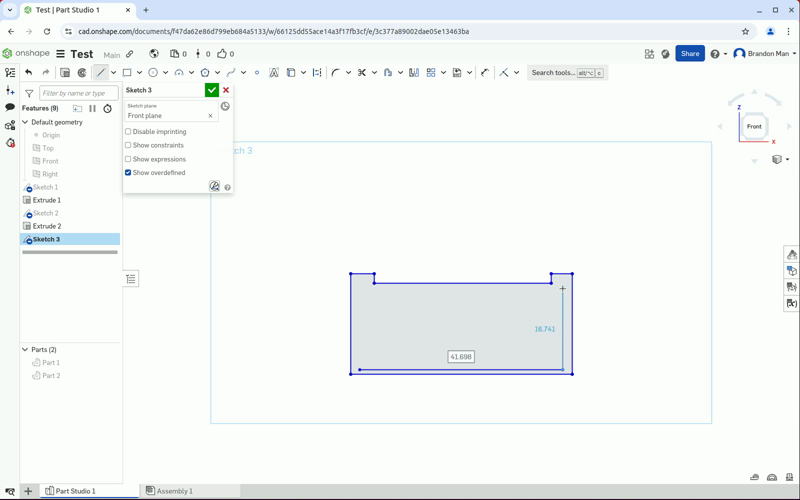
mouse_move(359, 288)
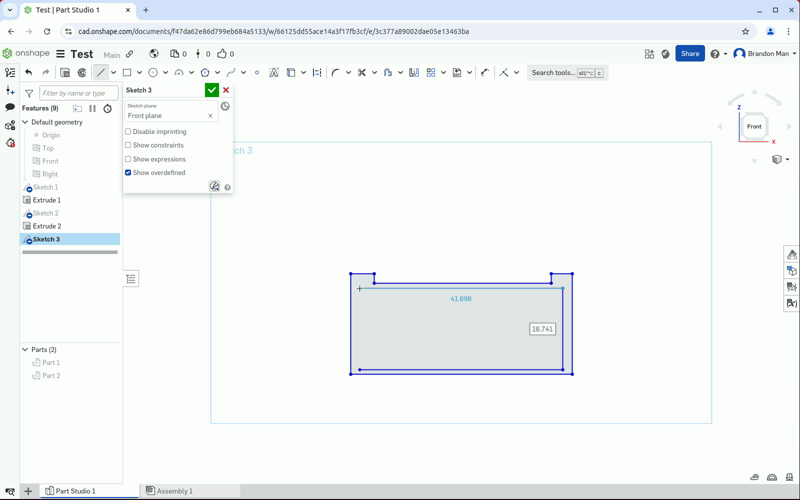
click(359, 288)
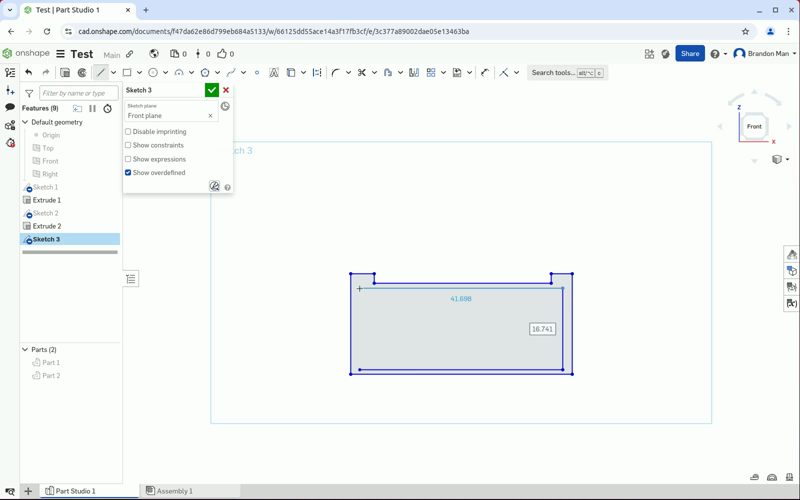
key_up(shift)
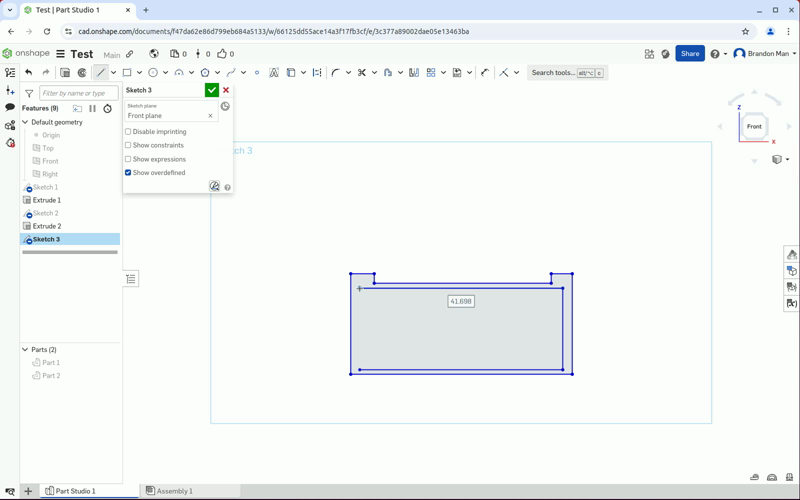
key_down(shift)
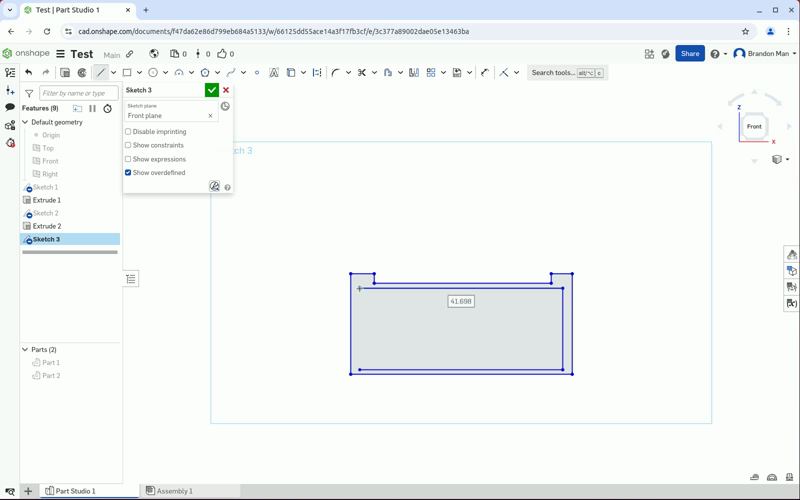
mouse_move(359, 369)
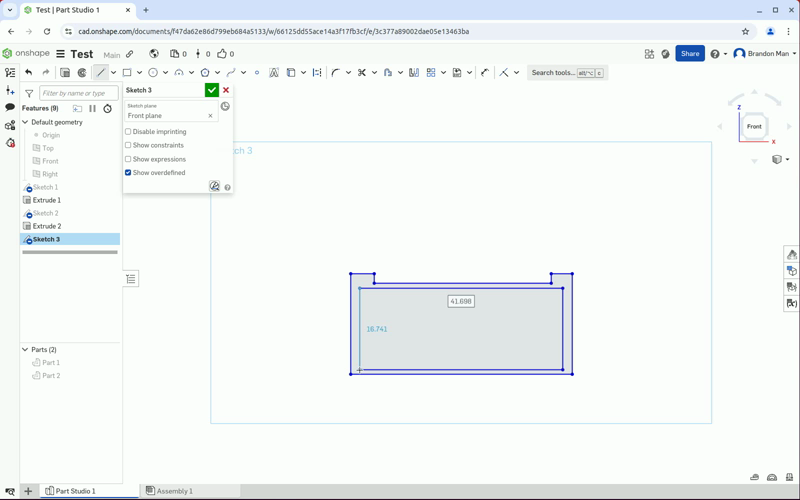
key_up(shift)
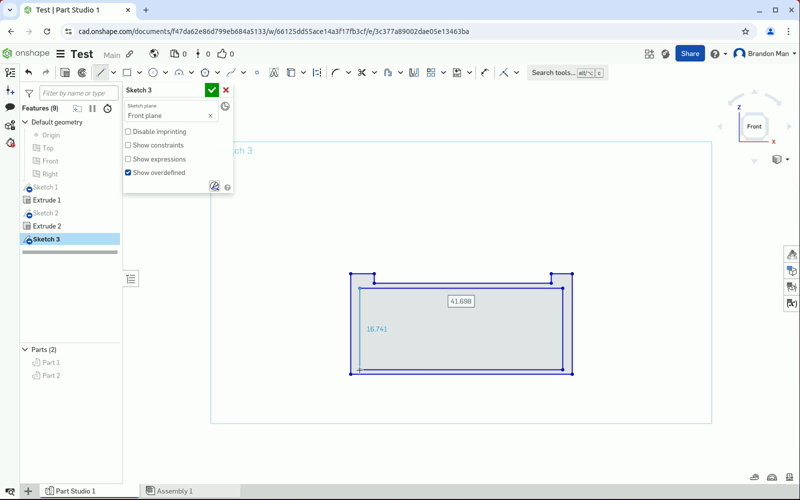
click(359, 369)
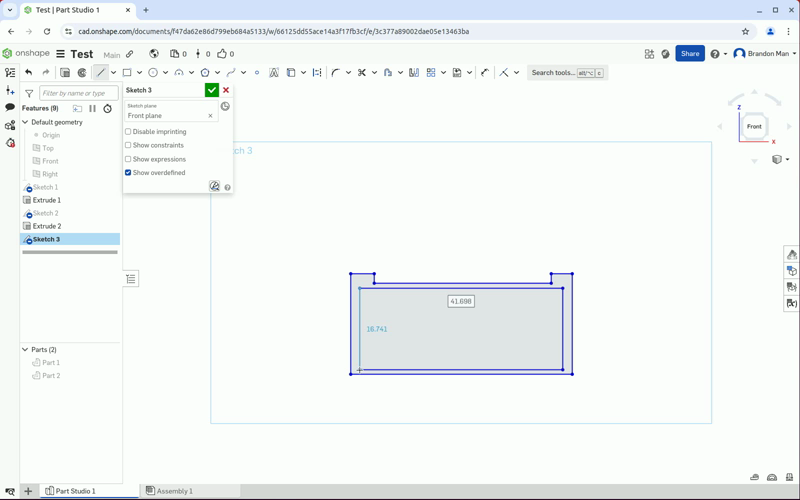
key(esc)
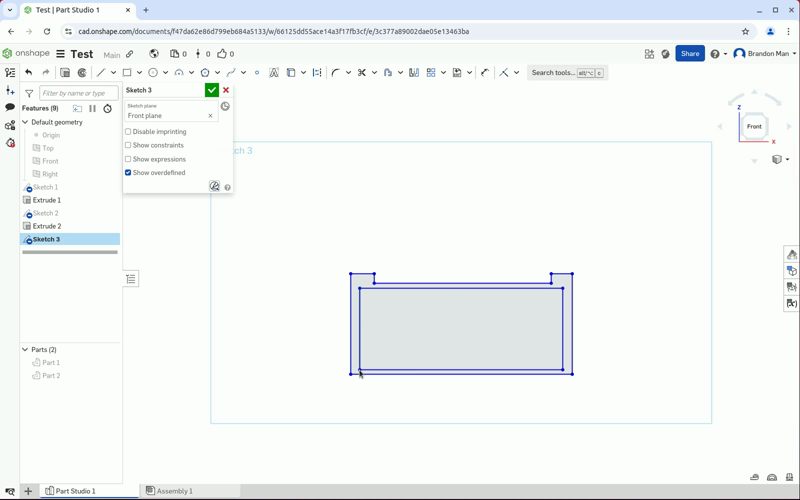
mouse_move(566, 286)
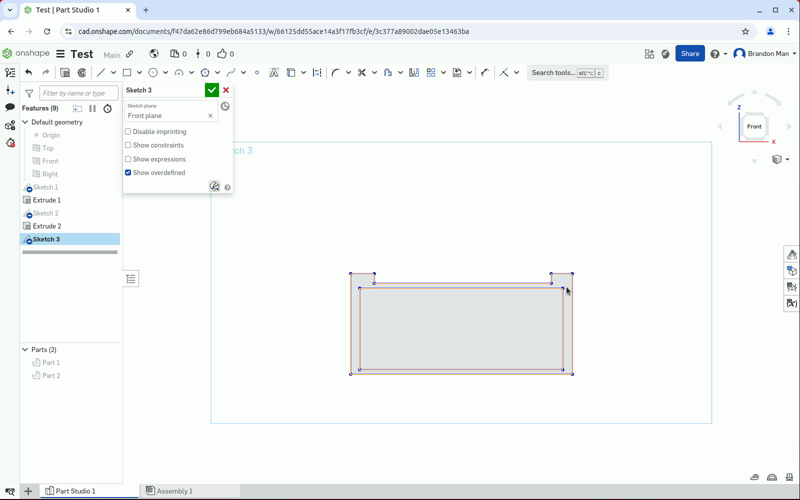
click(566, 286)
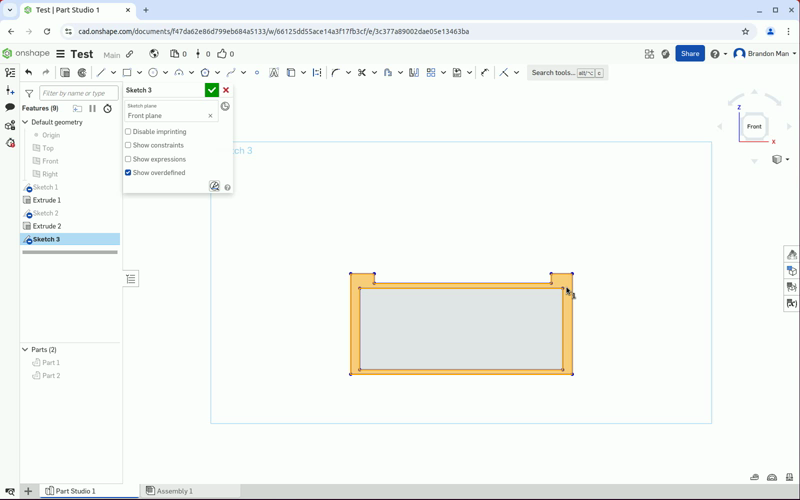
mouse_move(73, 352)
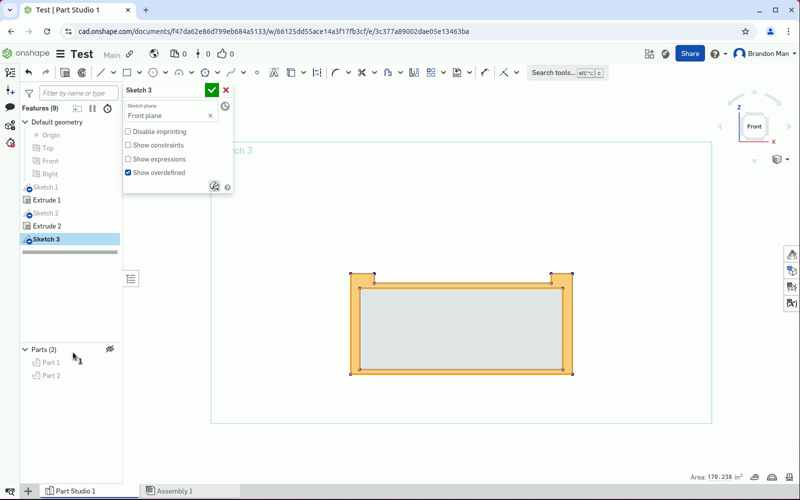
key(shift+y)
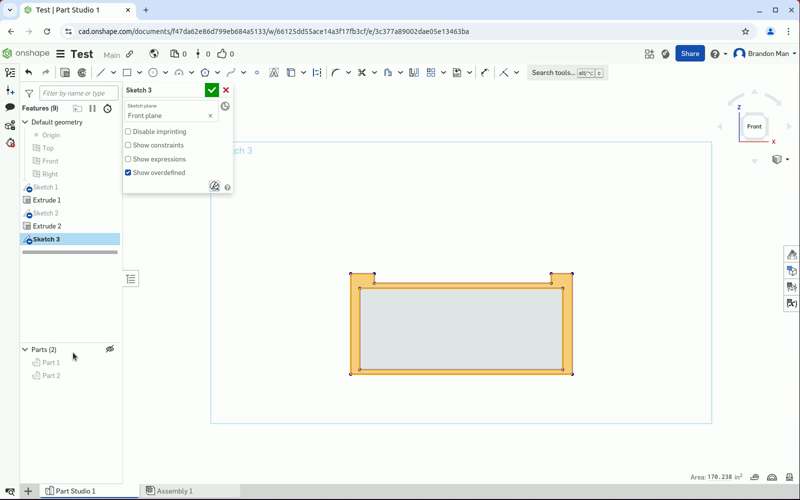
key(shift+e)
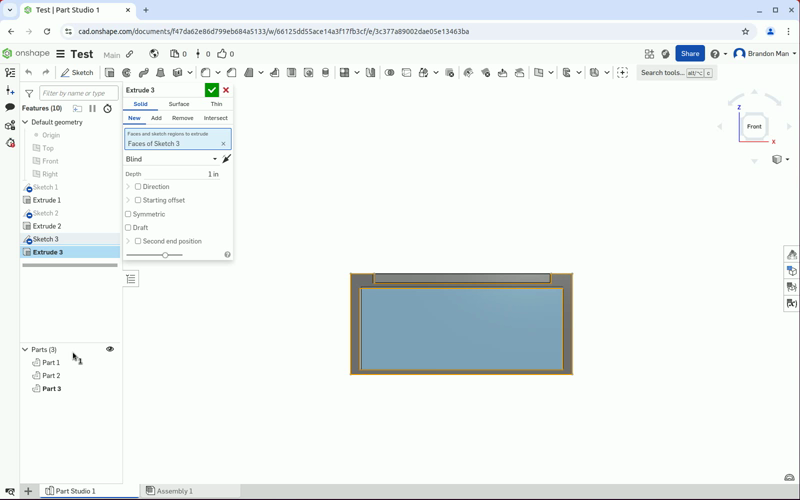
mouse_move(143, 106)
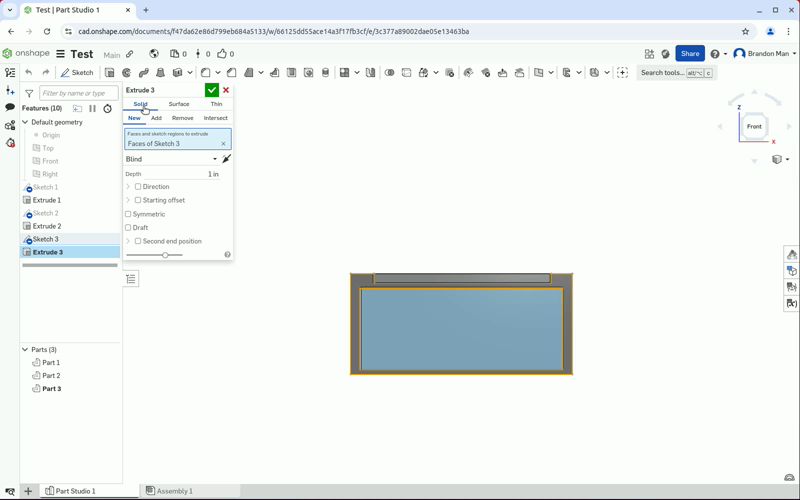
click(143, 106)
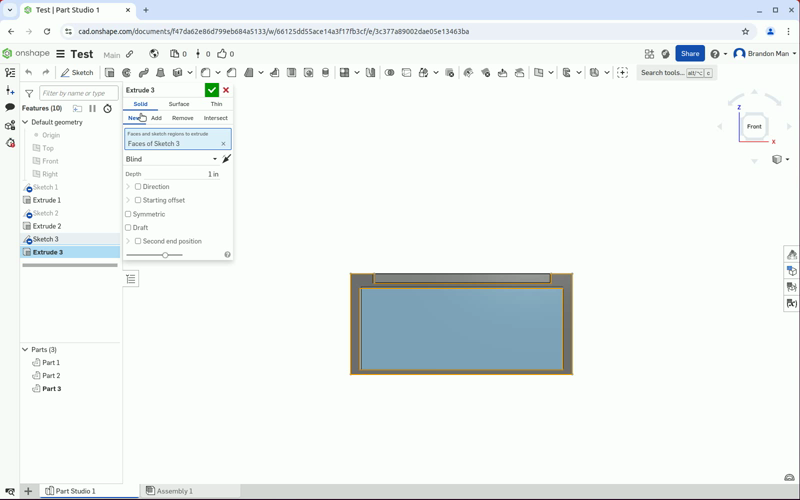
mouse_move(137, 120)
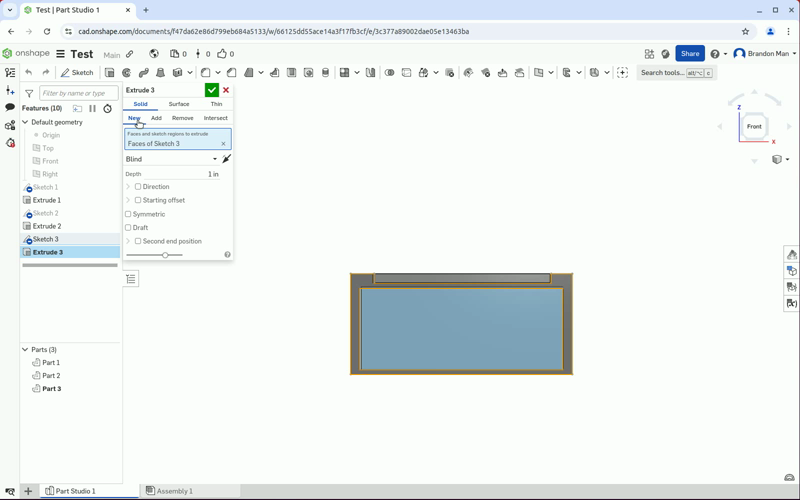
click(137, 120)
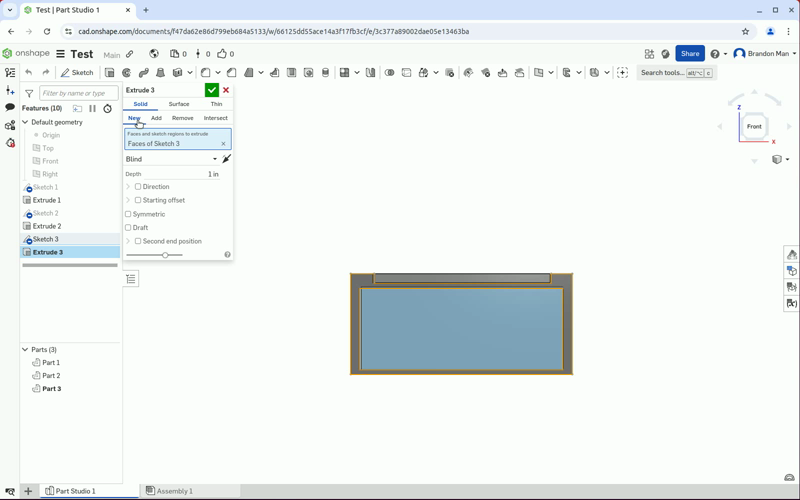
key(tab, 4)
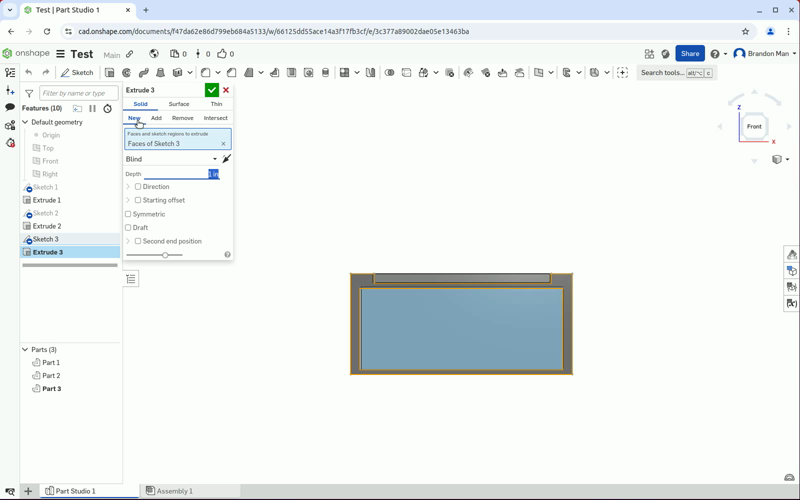
text(4.574)
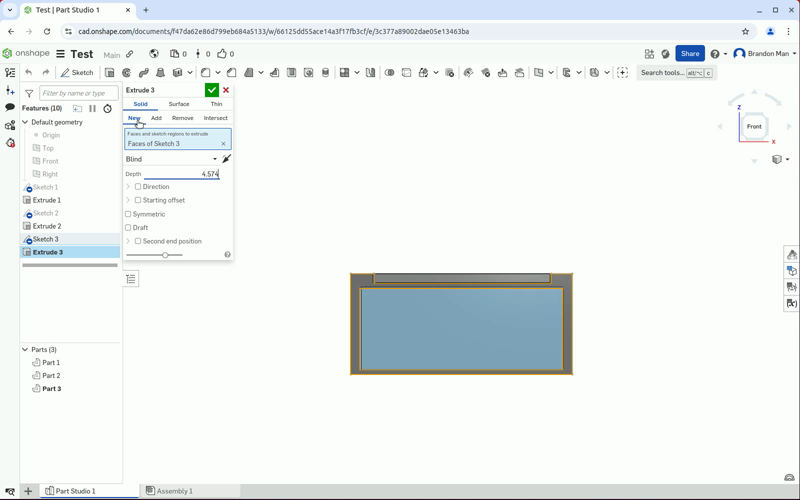
key(enter)
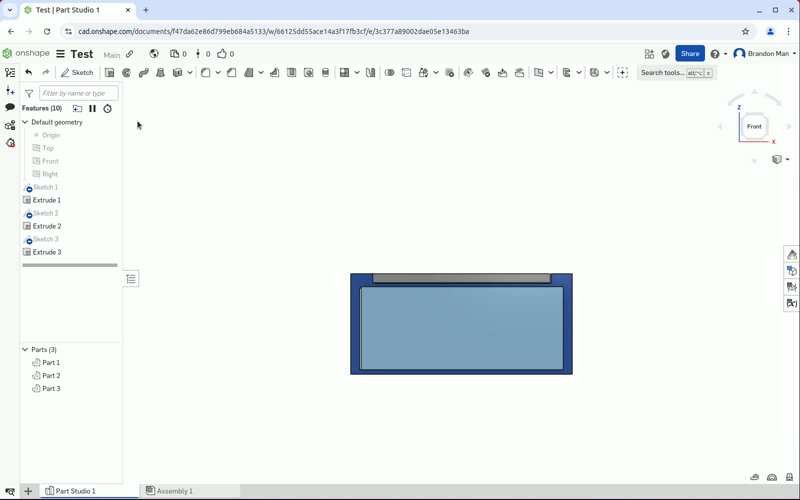
key(shift+h)
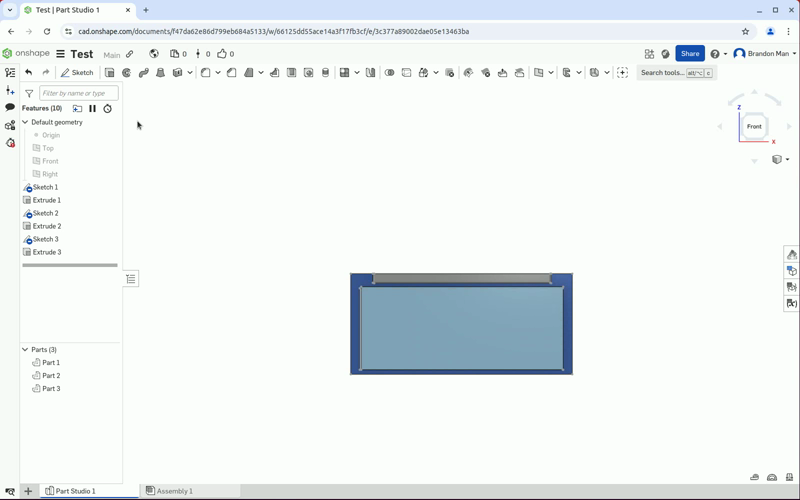
key(shift+h)
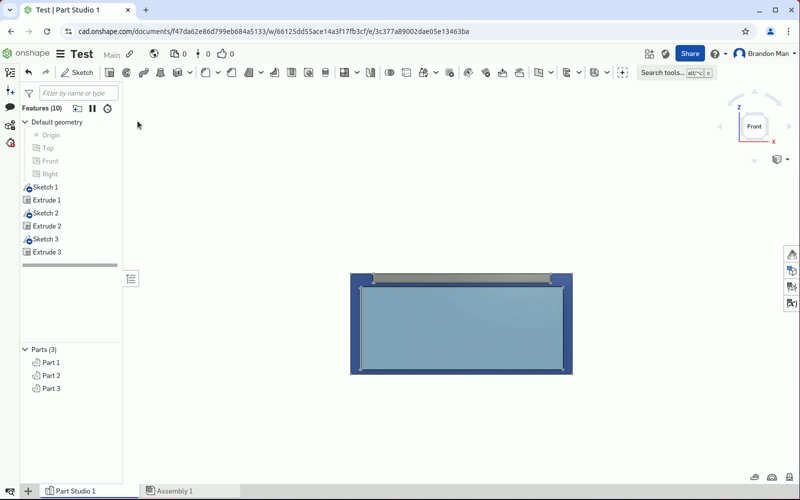
key(shift+7)
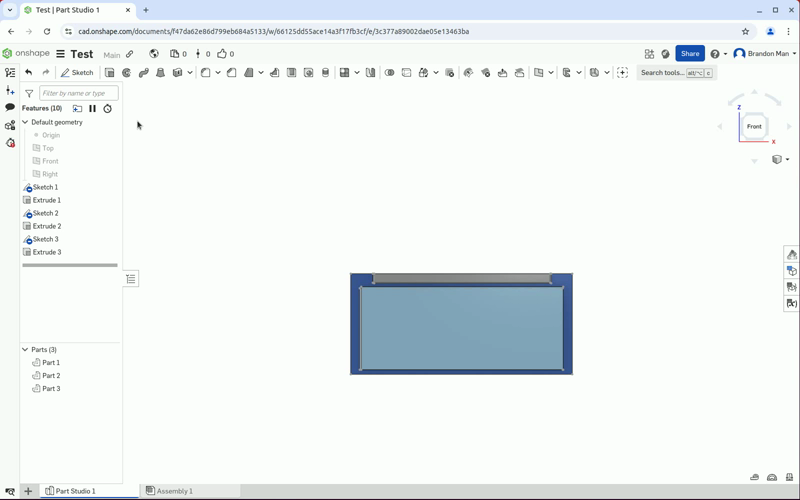
key(left, 2)
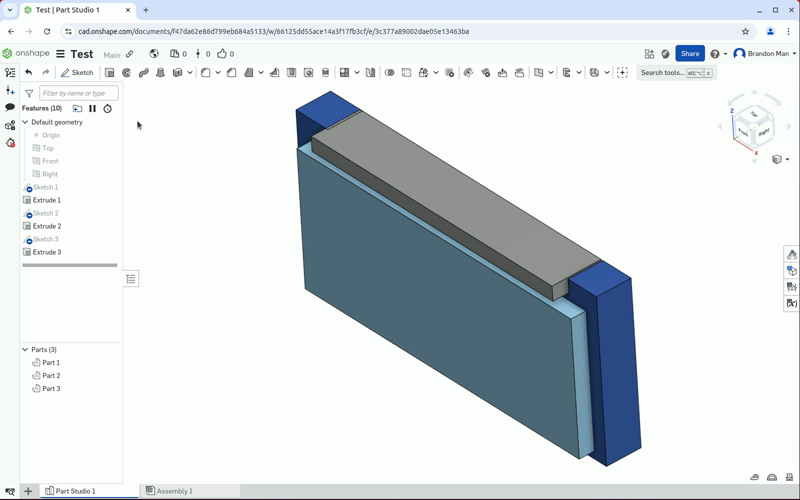
key(down, 2)
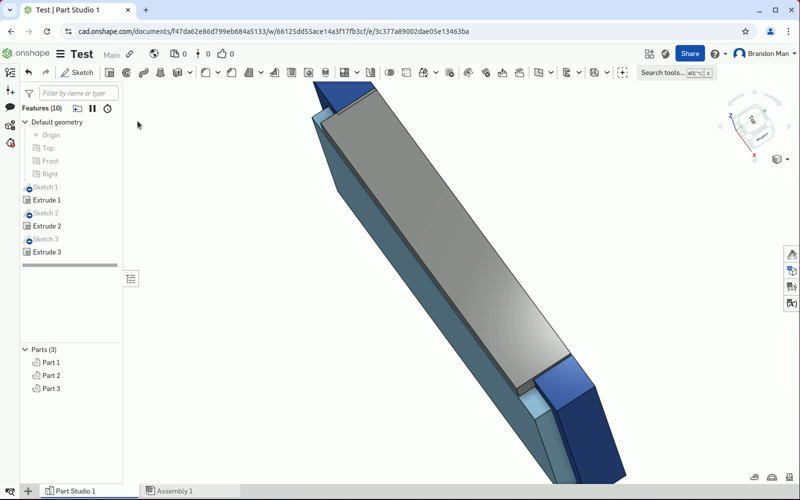
key(up, 2)
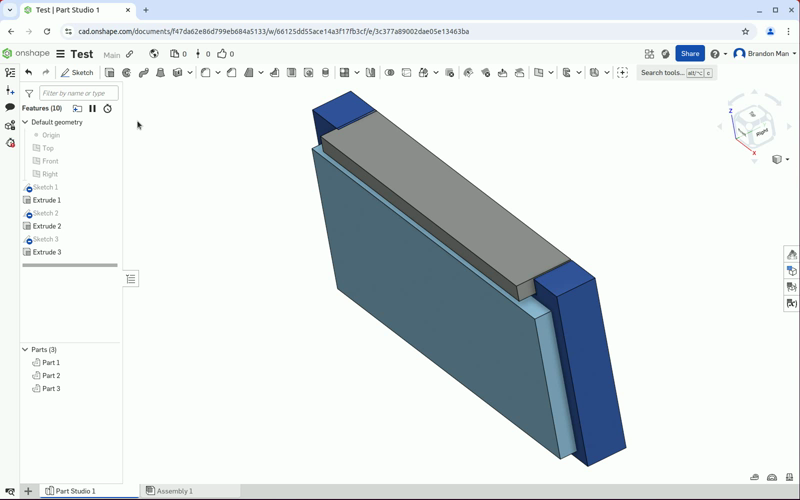
key(right, 2)
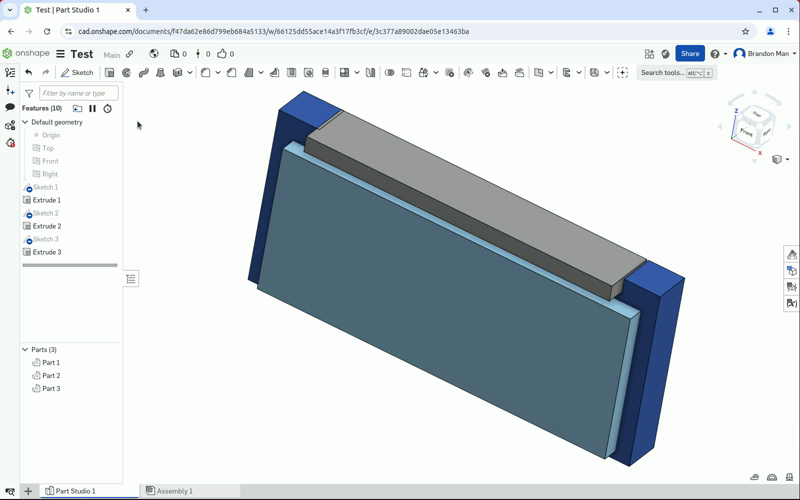
mouse_move(73, 189)
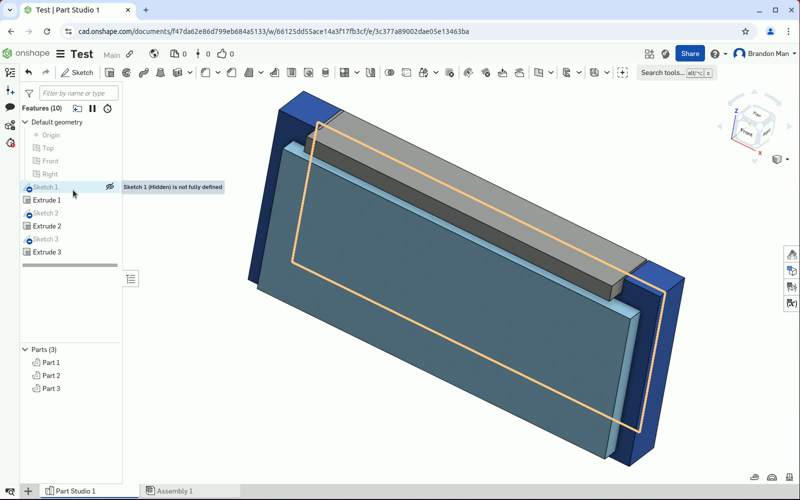
click(73, 189)